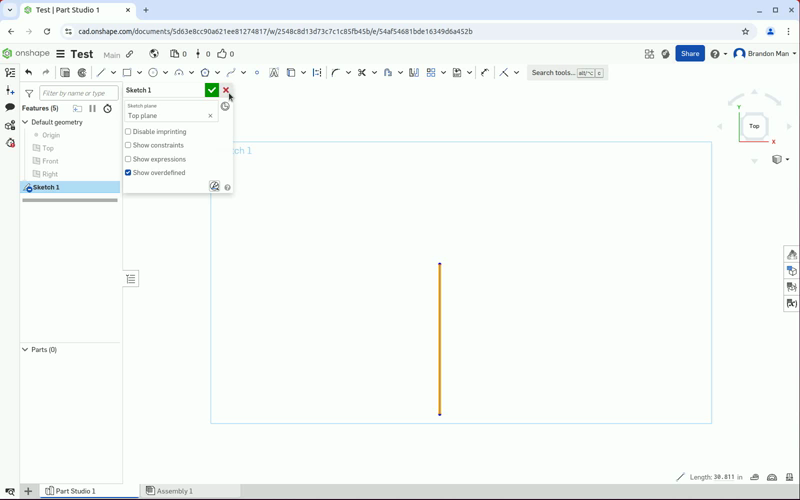
key(shift+h)
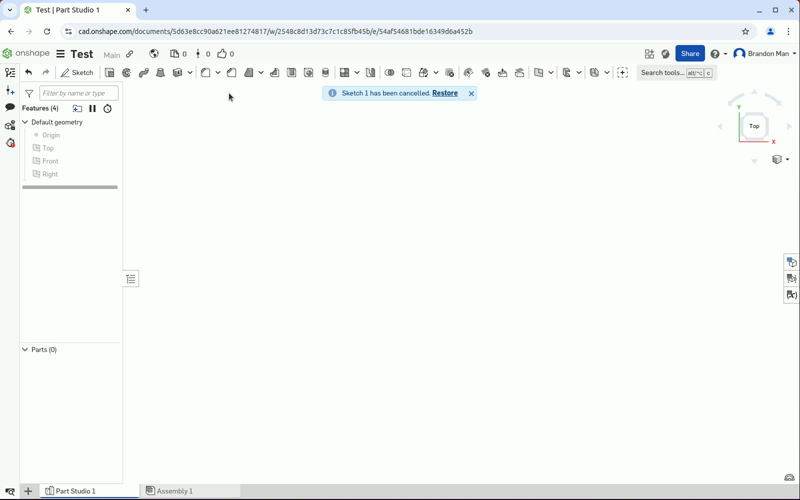
mouse_move(73, 352)
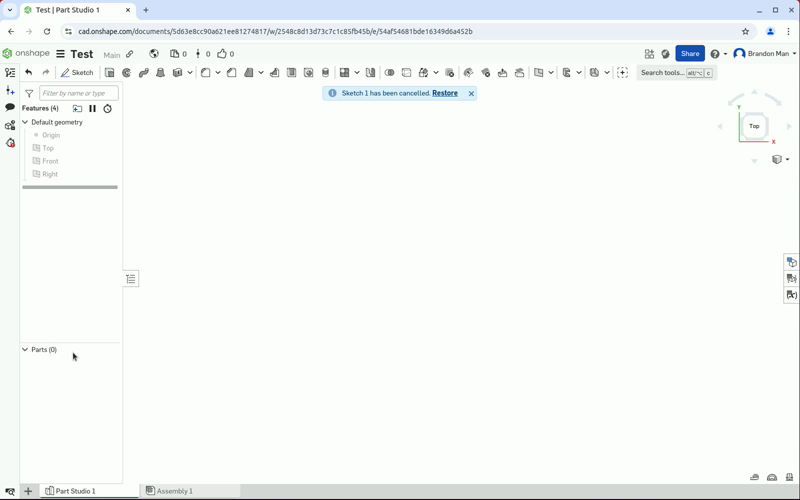
key(y)
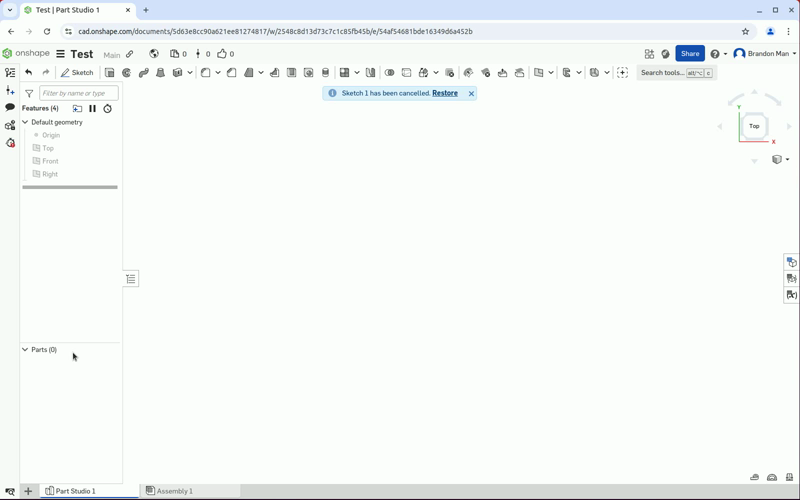
key(shift+p)
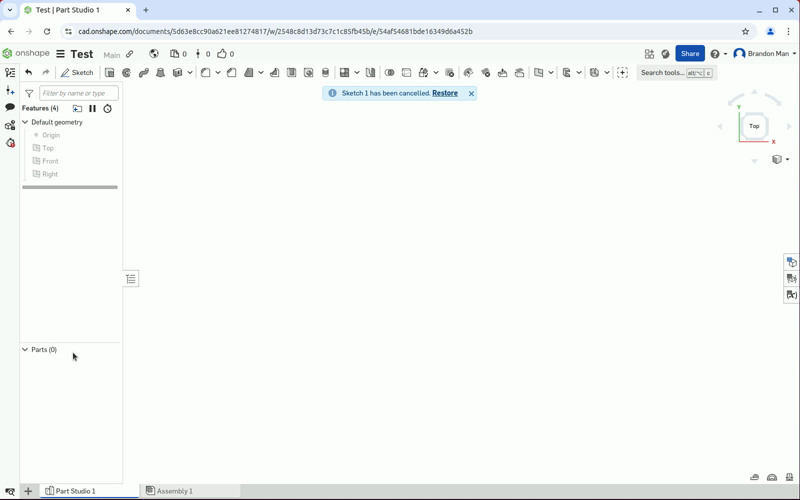
key(space)
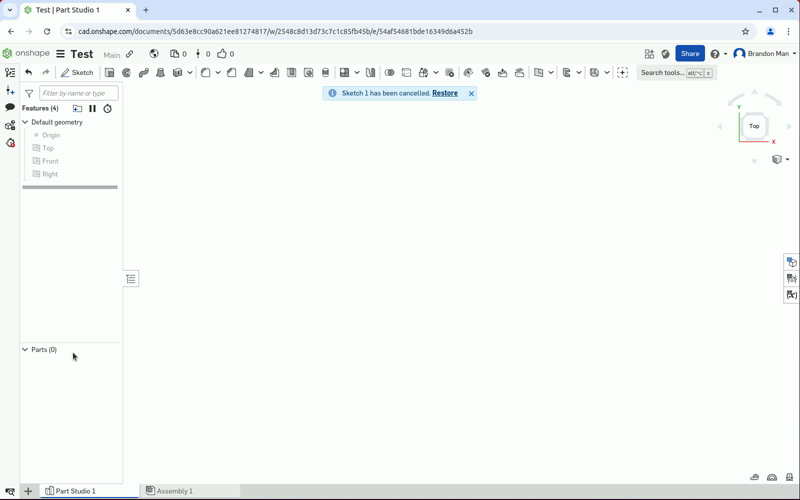
key_down(shift)
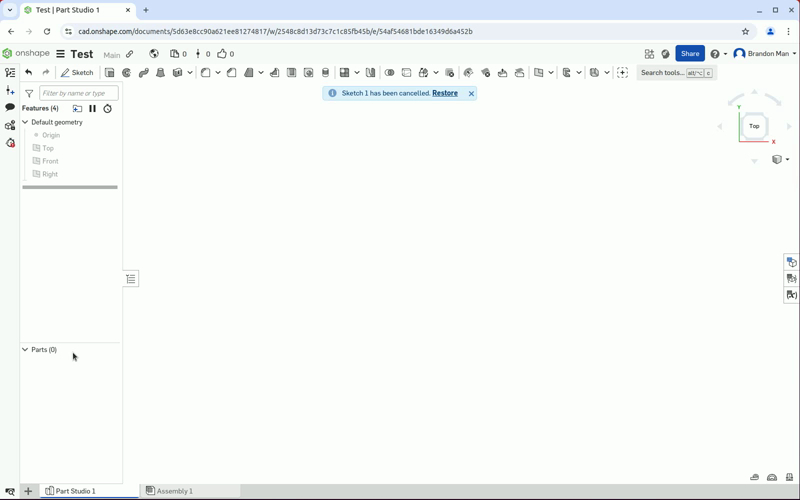
key(up)
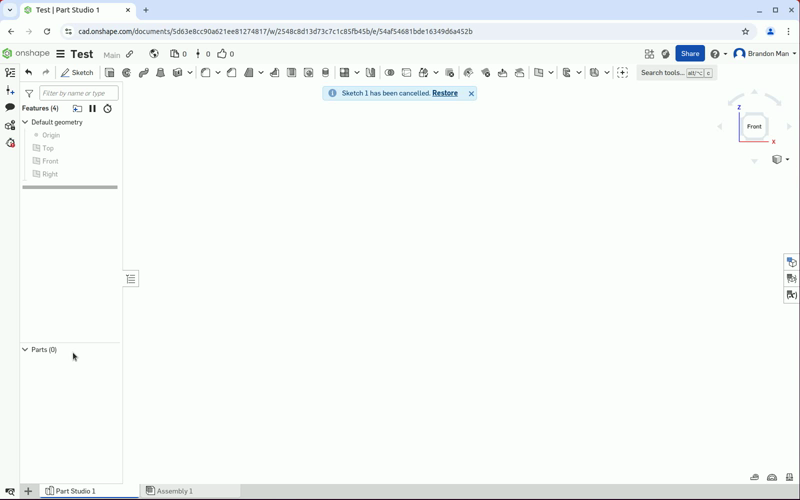
key_up(shift)
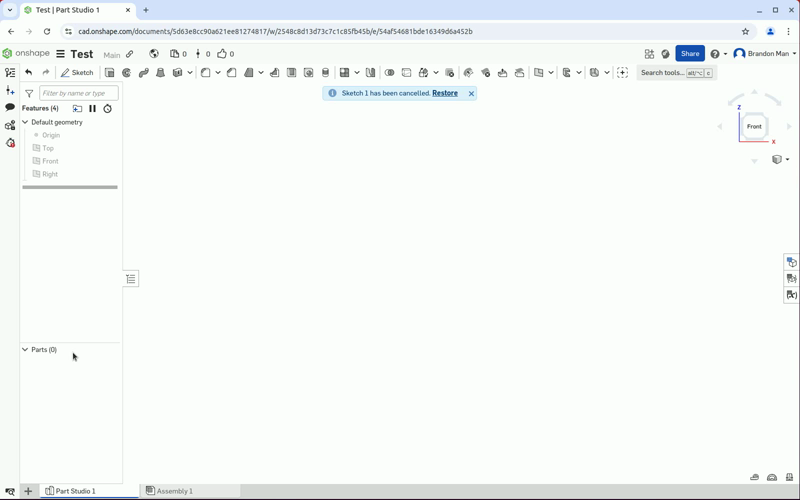
mouse_move(73, 352)
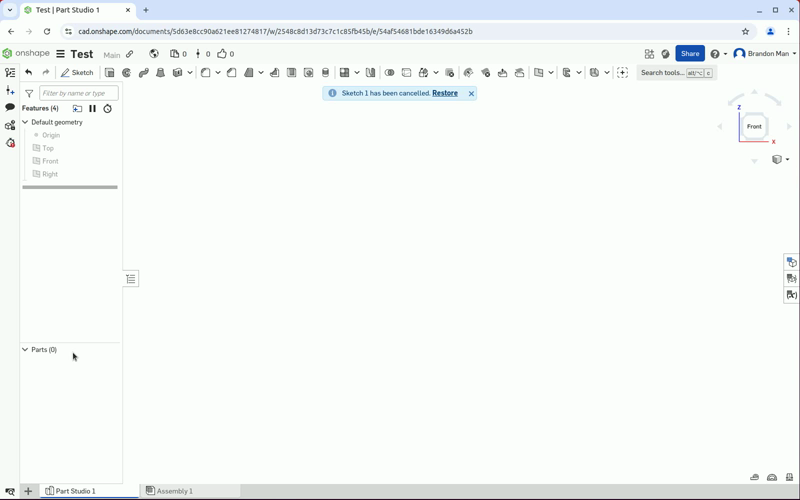
key(shift+y)
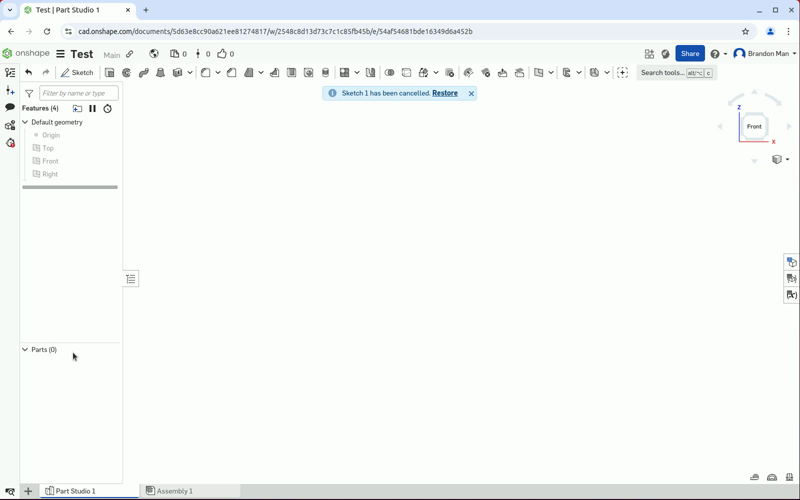
key(shift+s)
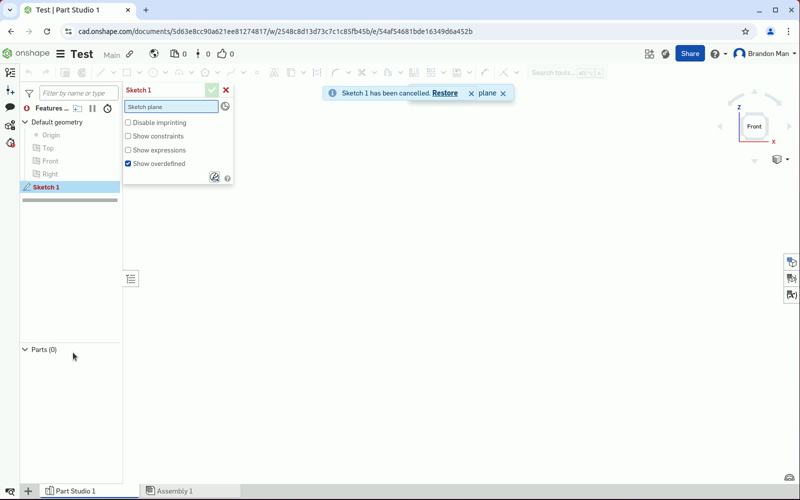
mouse_move(73, 163)
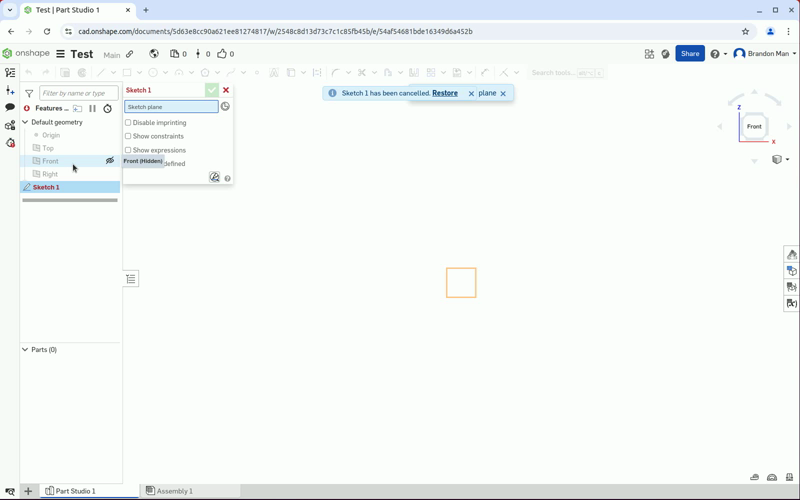
click(73, 163)
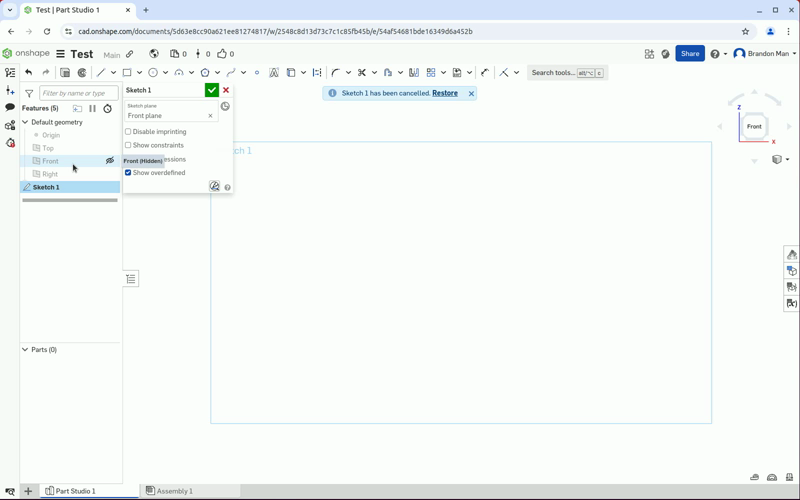
mouse_move(73, 352)
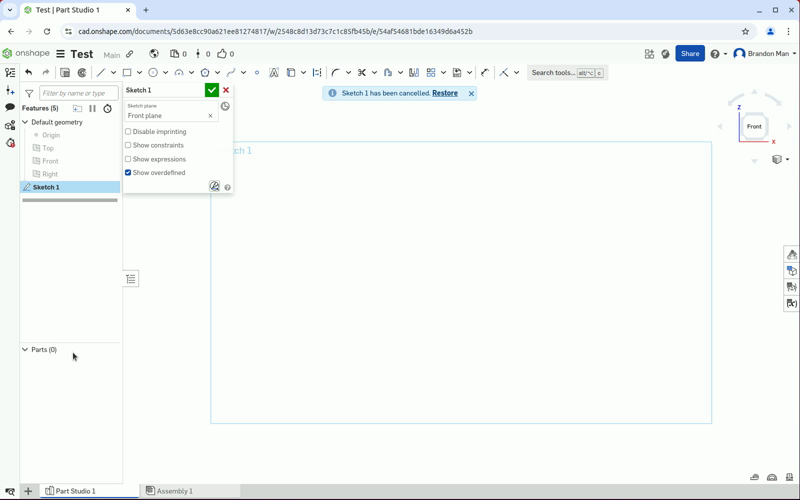
key(y)
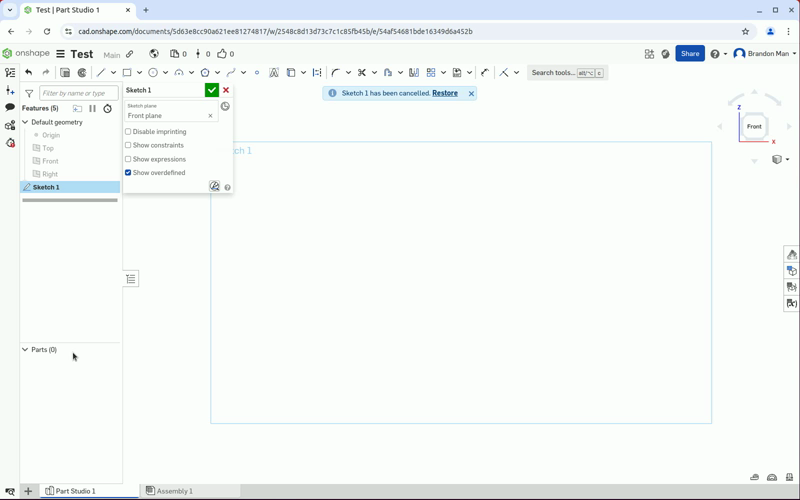
key(l)
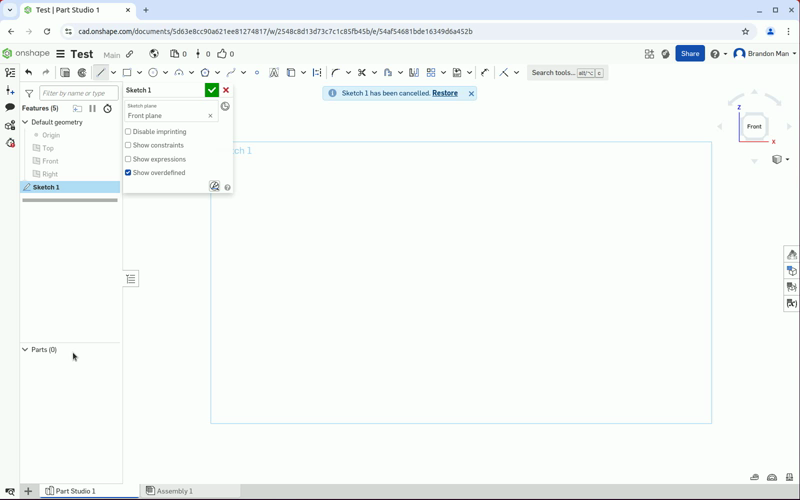
key_down(shift)
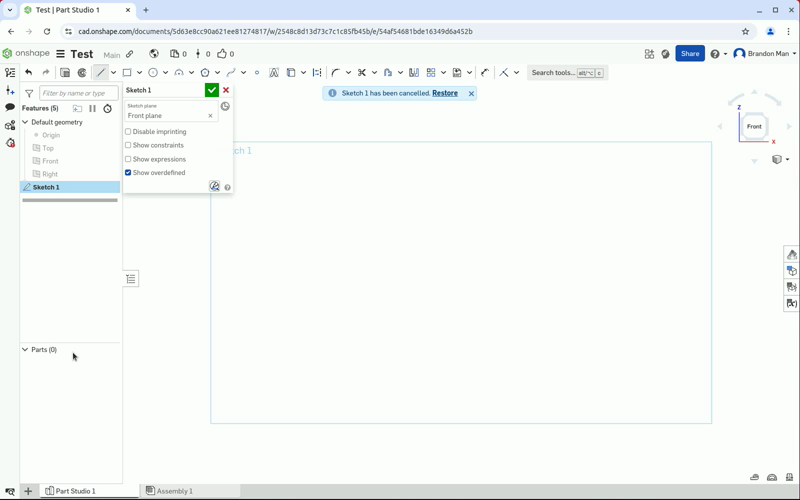
mouse_move(460, 282)
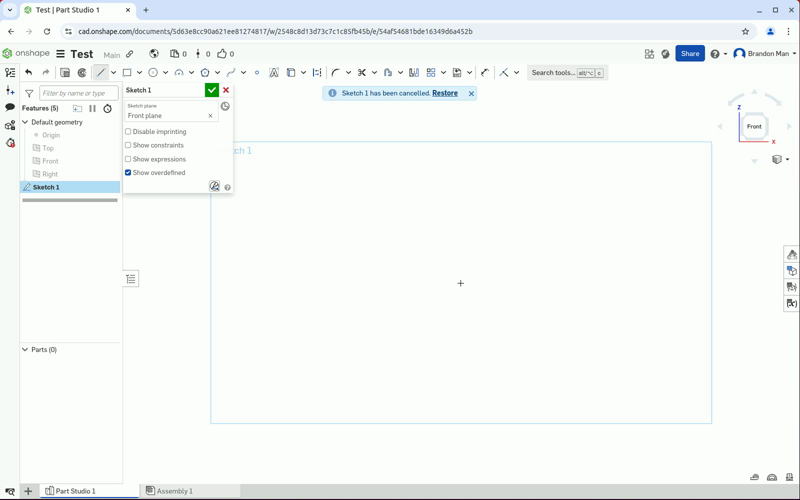
click(460, 282)
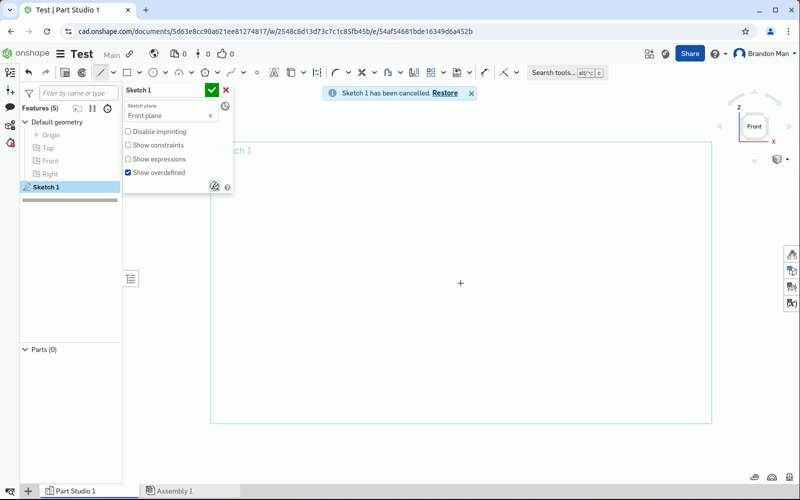
key_up(shift)
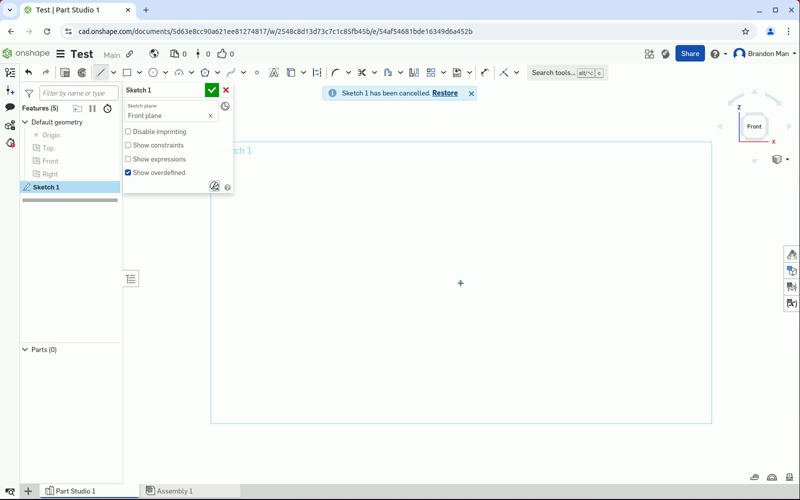
key_down(shift)
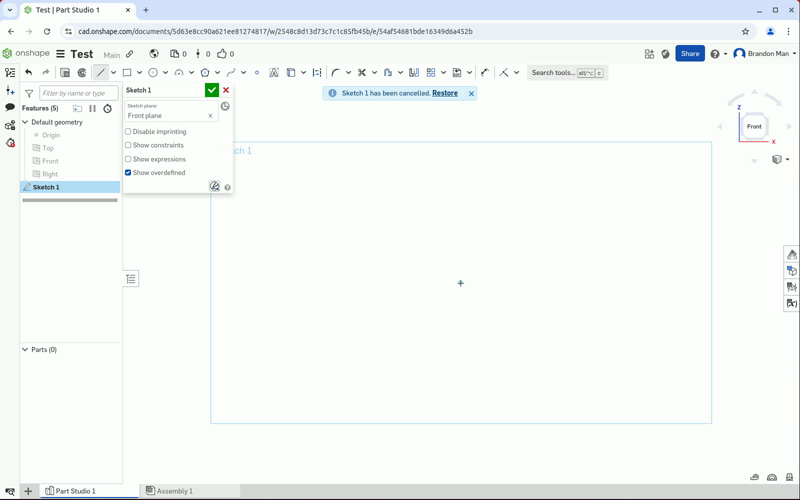
mouse_move(490, 282)
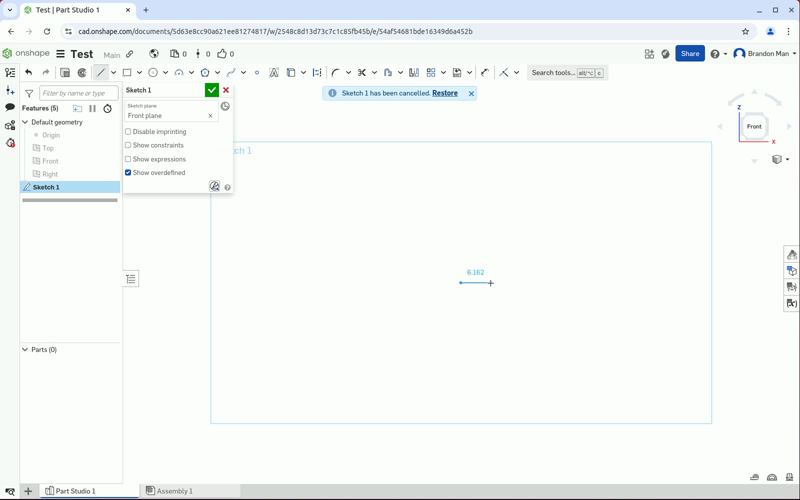
mouse_move(479, 282)
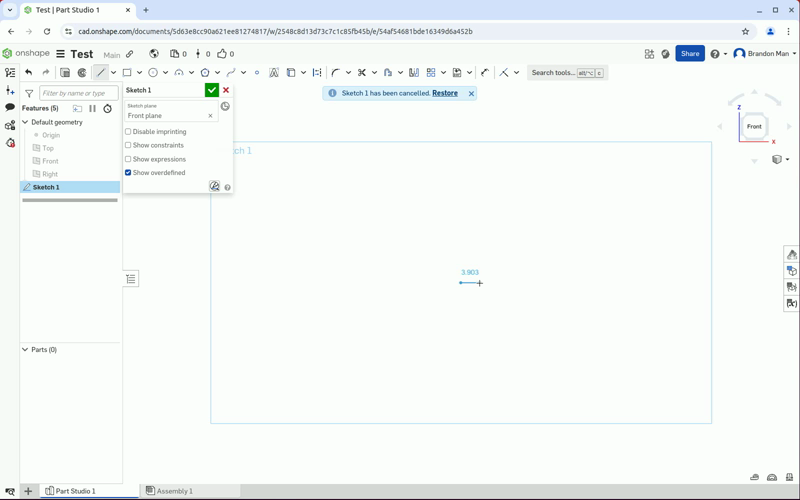
click(479, 282)
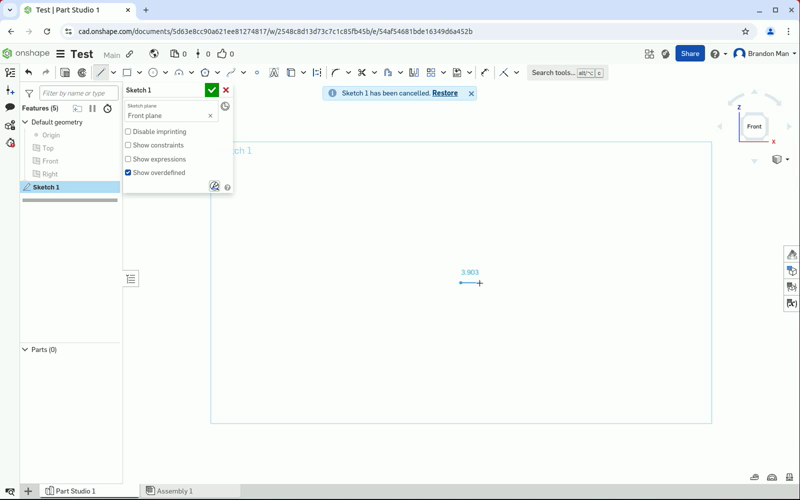
key_up(shift)
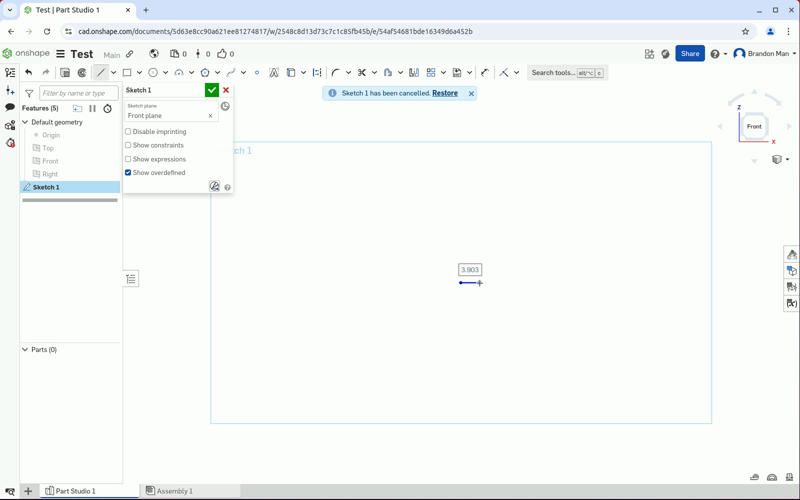
key_down(shift)
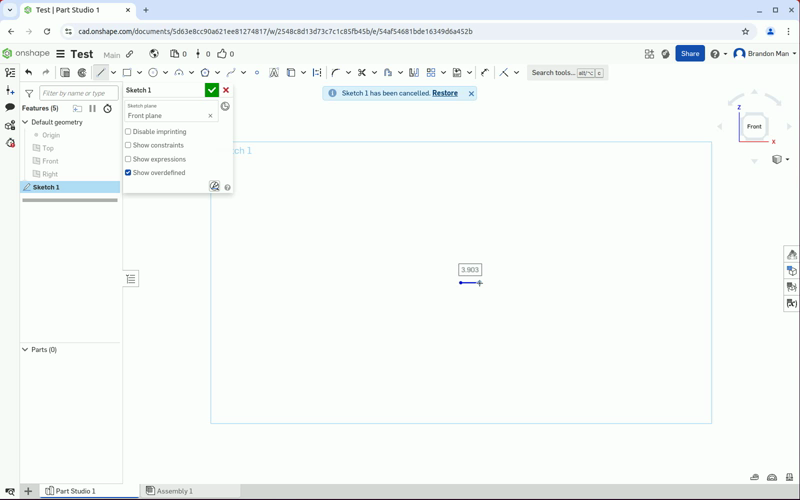
mouse_move(509, 282)
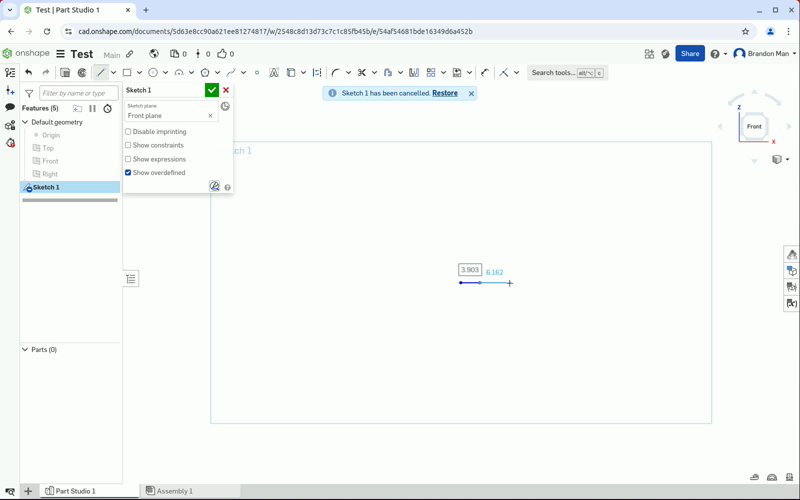
mouse_move(479, 271)
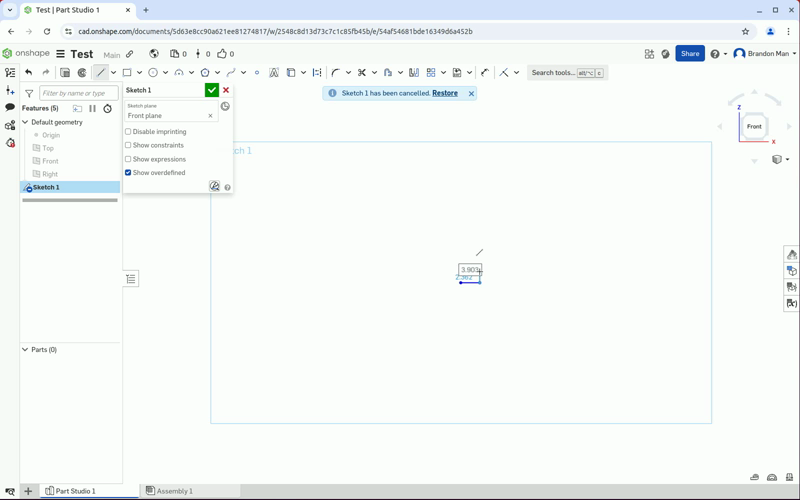
click(479, 271)
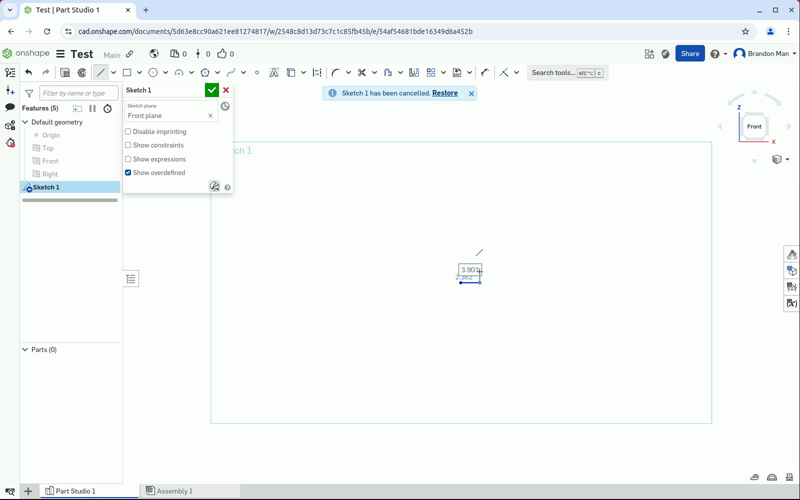
key_up(shift)
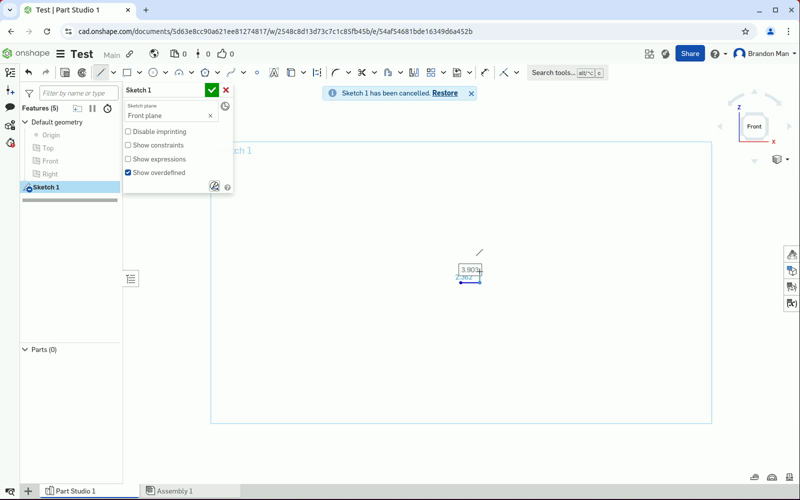
key_down(shift)
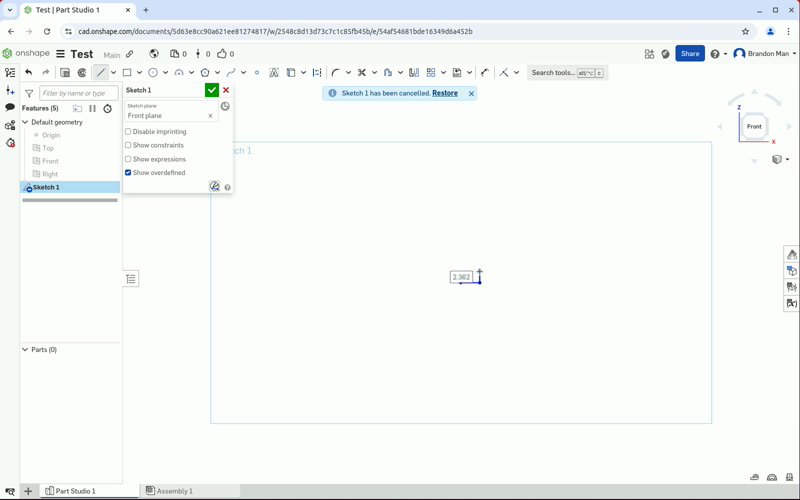
mouse_move(573, 271)
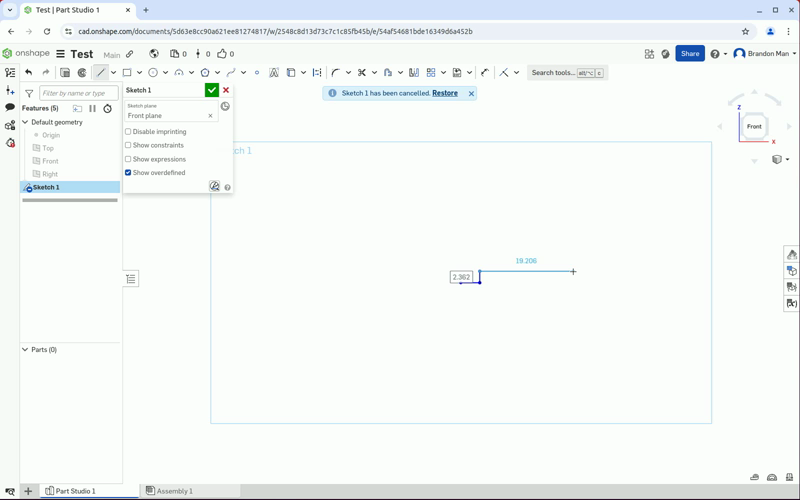
click(573, 271)
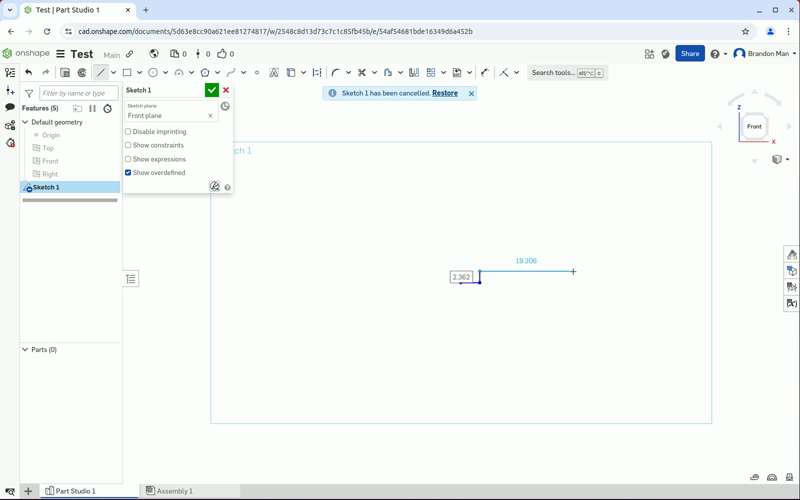
key_up(shift)
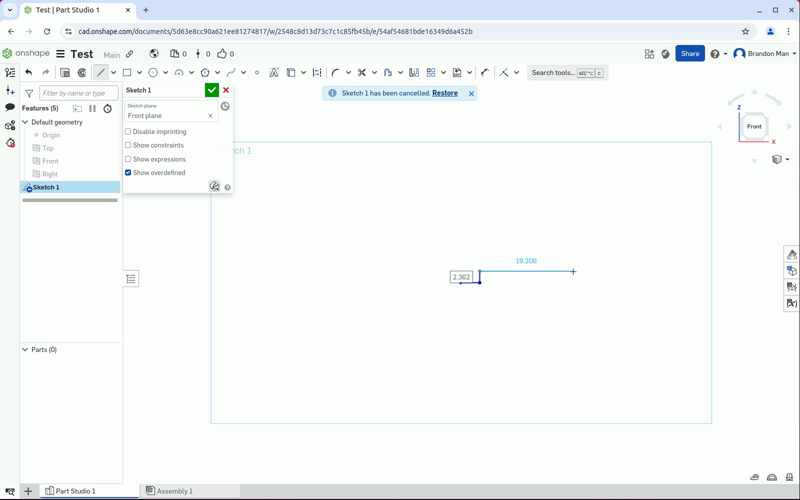
key_down(shift)
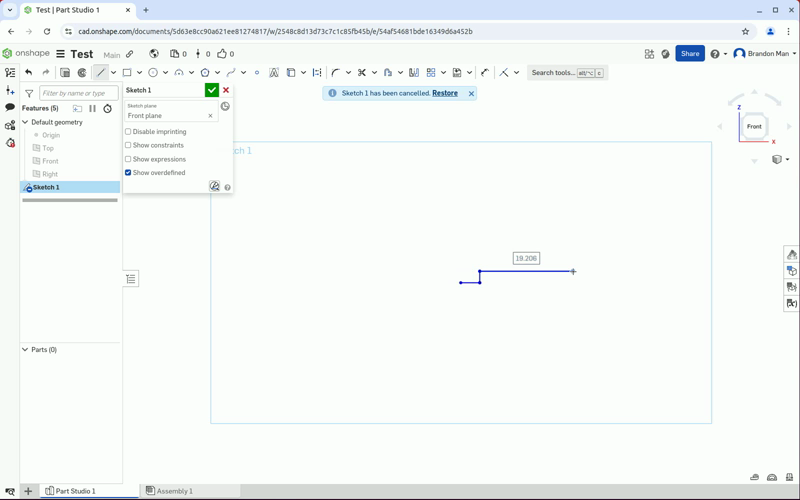
mouse_move(573, 207)
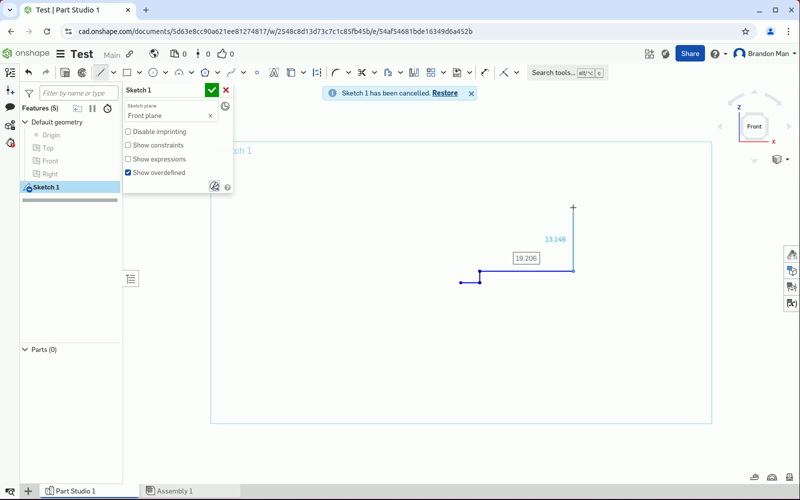
click(573, 207)
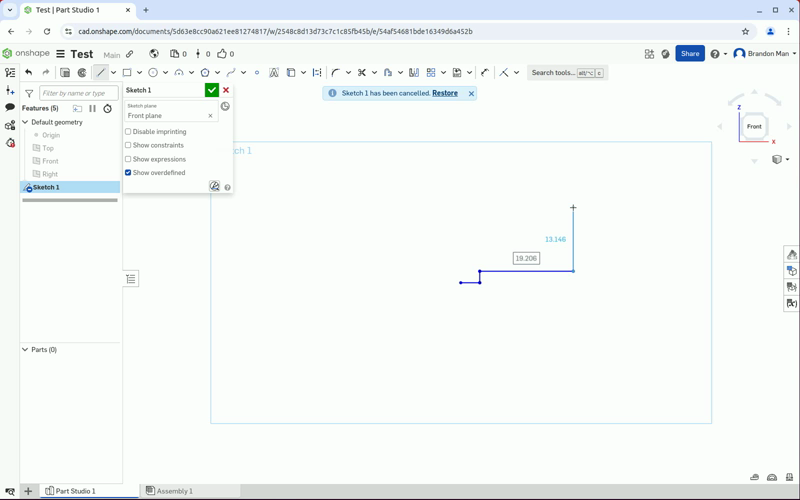
key_up(shift)
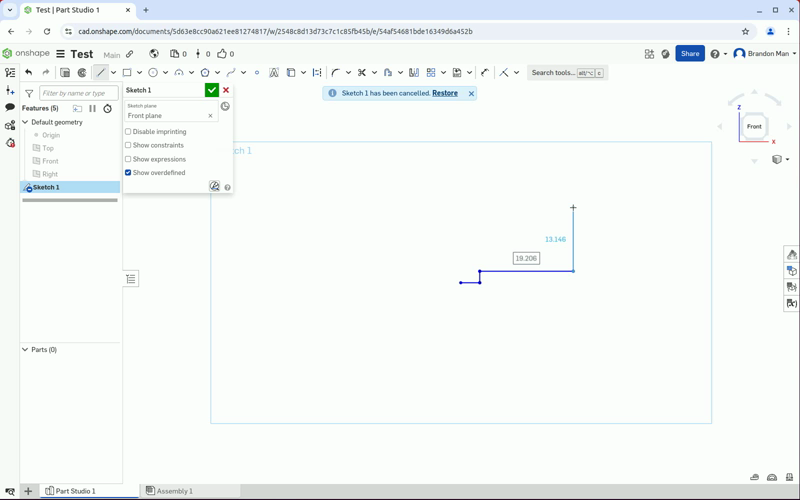
key_down(shift)
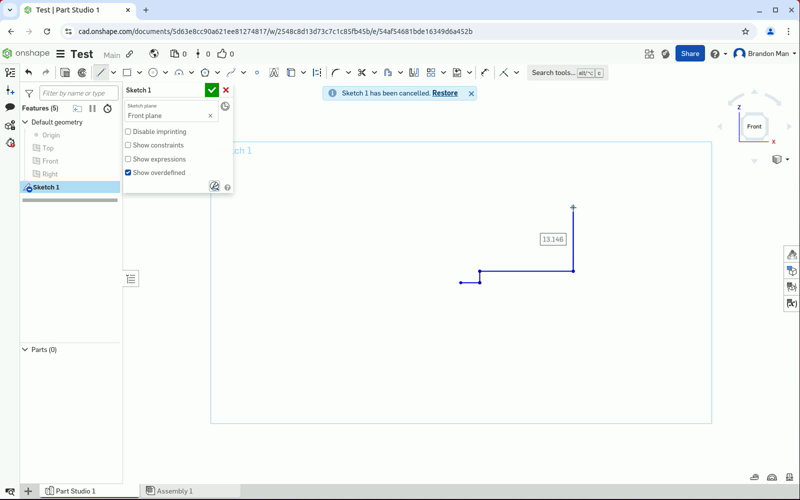
mouse_move(589, 207)
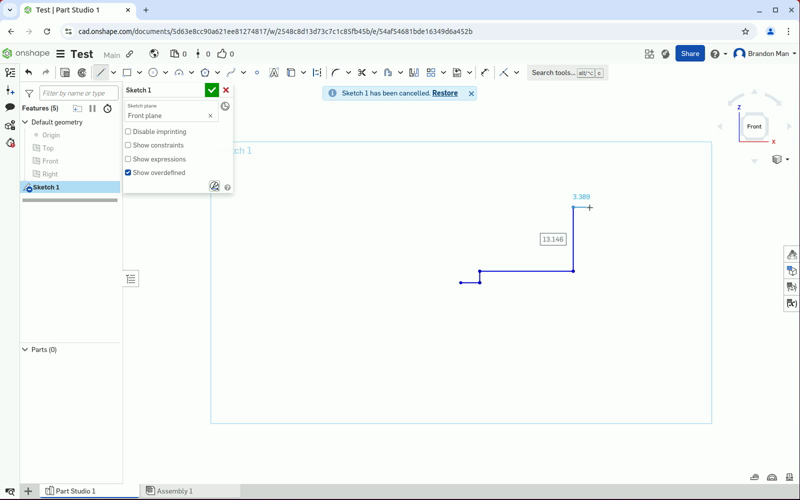
mouse_move(517, 208)
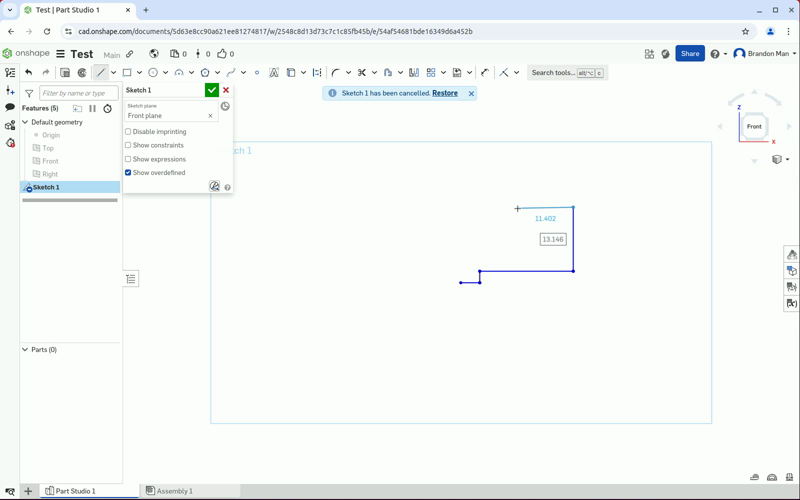
click(517, 208)
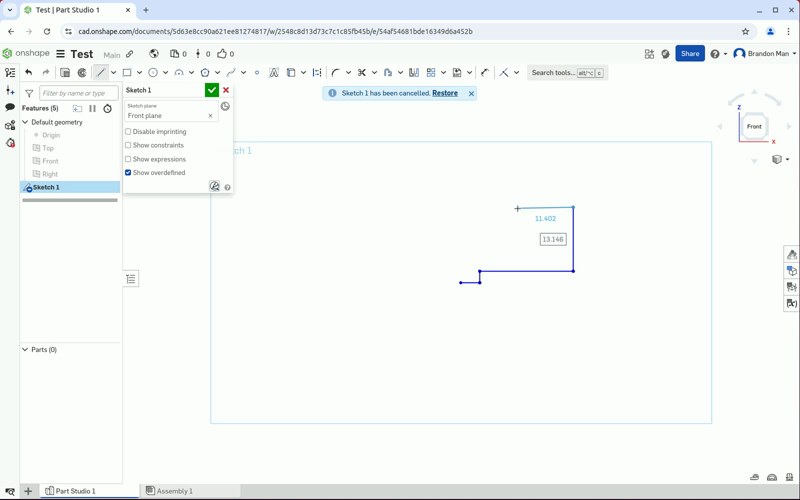
key_up(shift)
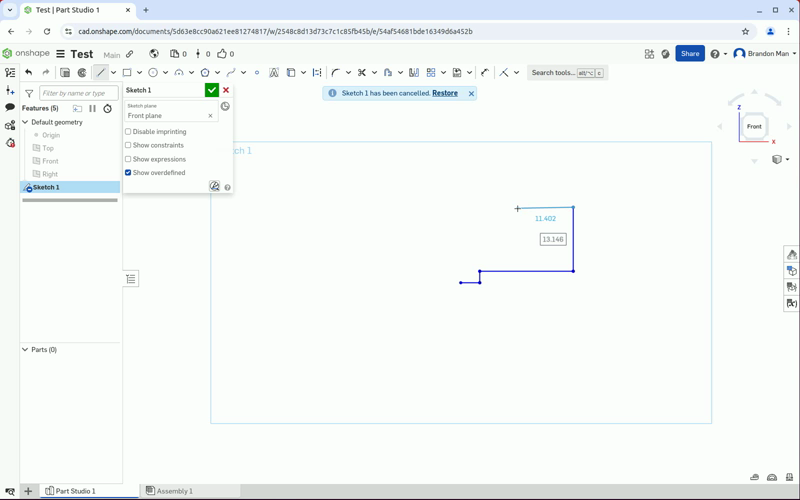
key_down(shift)
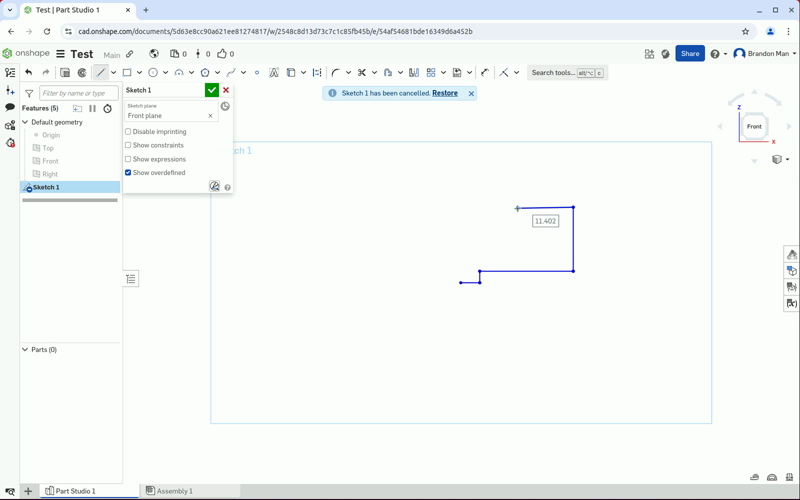
mouse_move(547, 208)
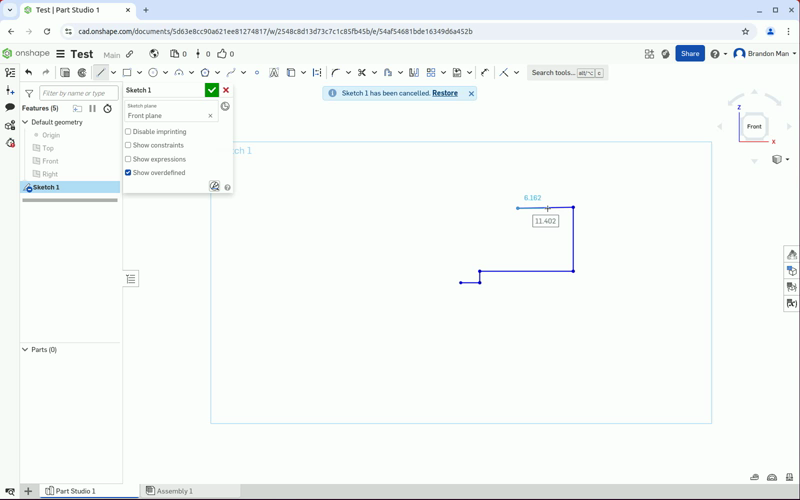
mouse_move(517, 256)
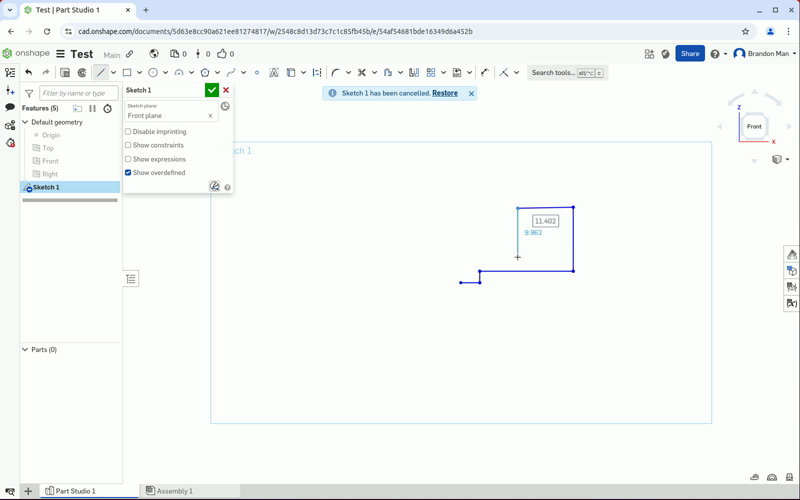
click(517, 256)
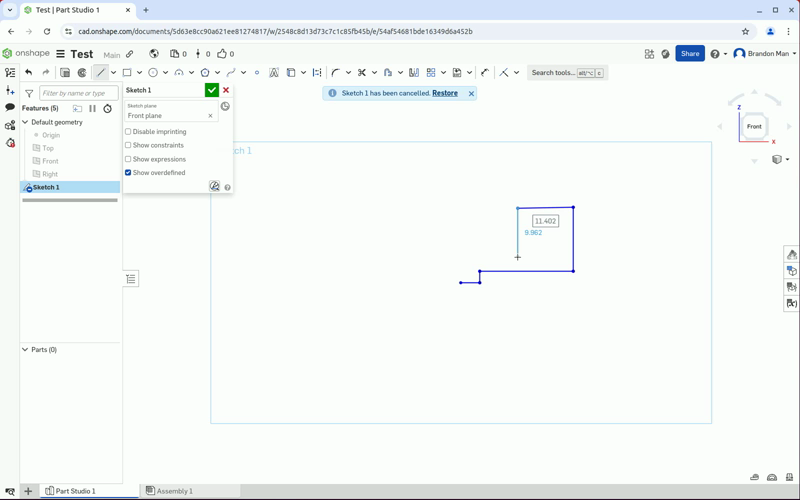
key_up(shift)
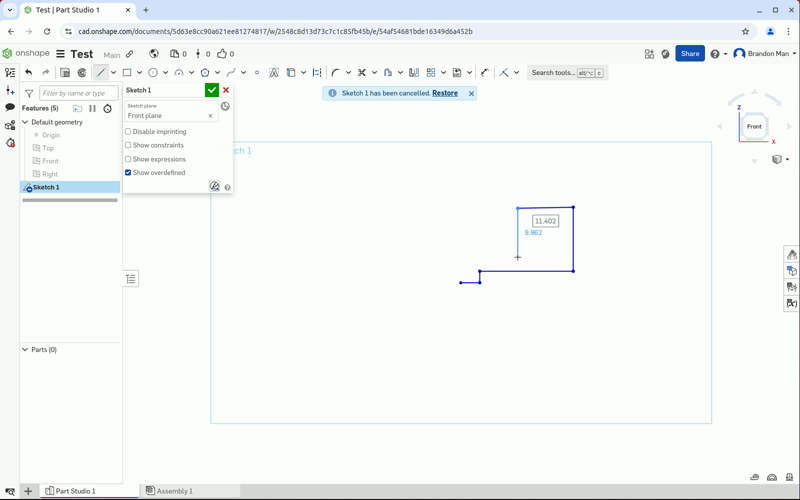
key_down(shift)
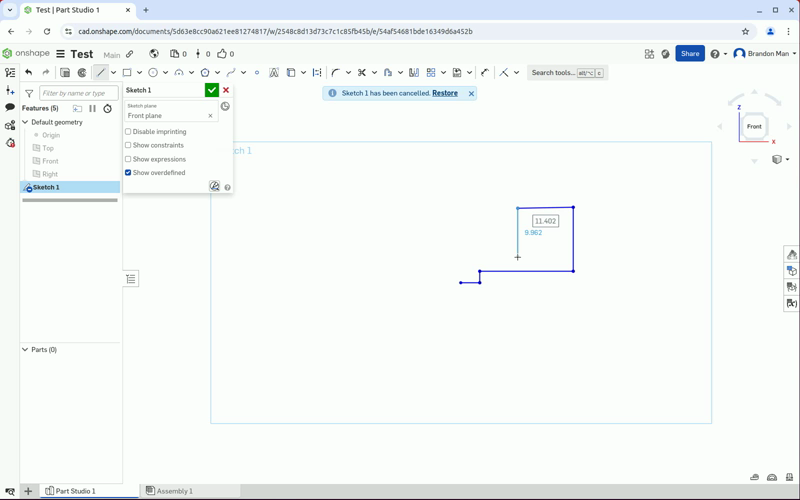
mouse_move(547, 256)
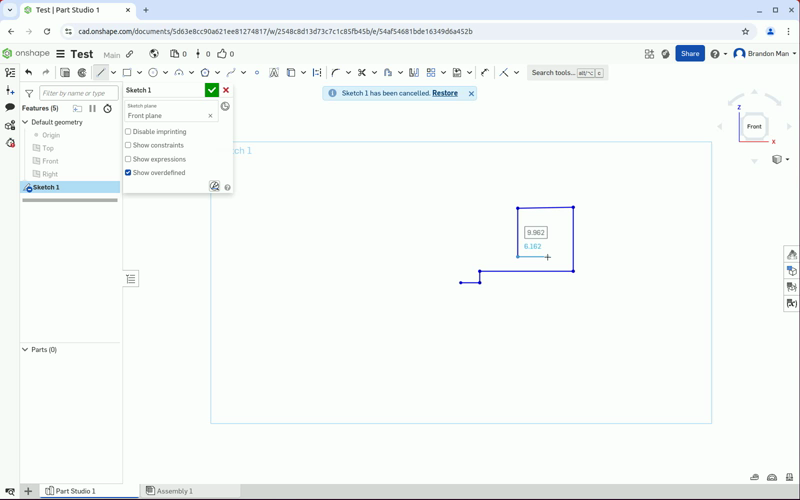
mouse_move(460, 256)
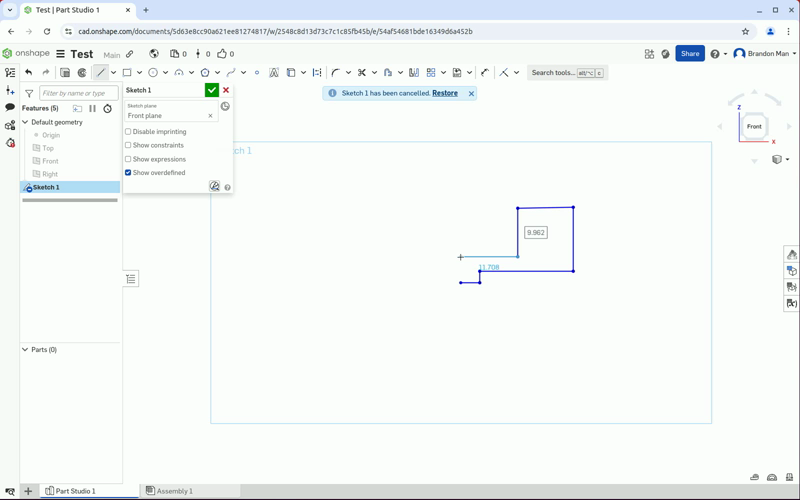
click(460, 256)
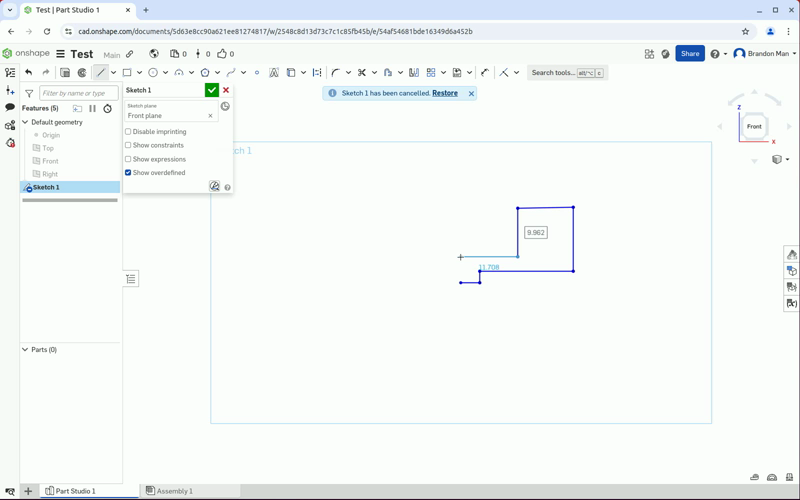
key_up(shift)
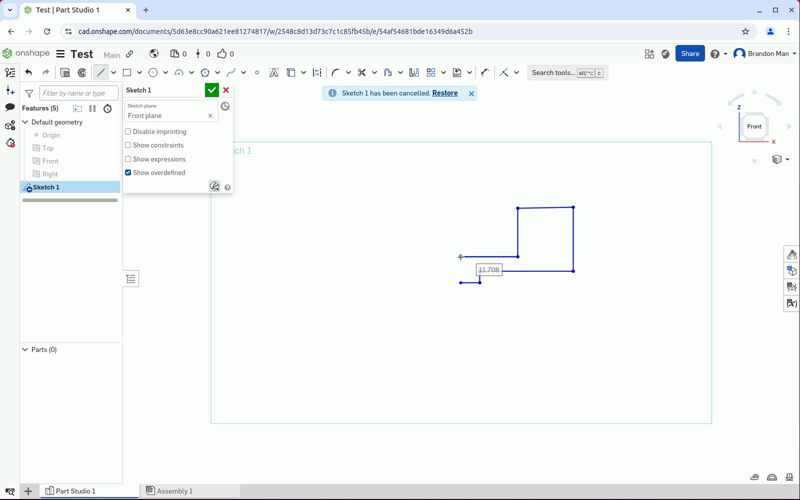
mouse_move(490, 256)
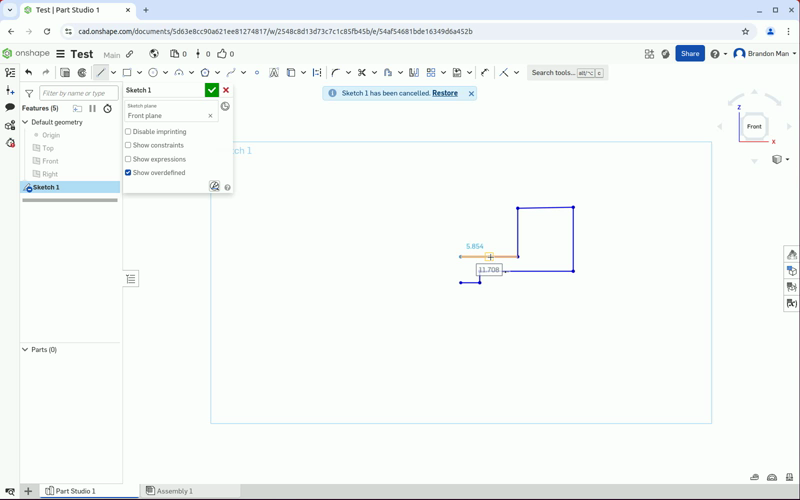
key_down(shift)
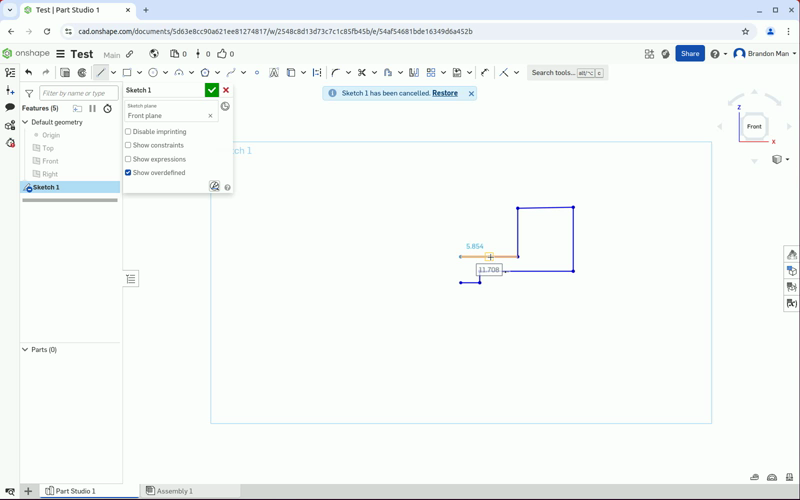
mouse_move(460, 282)
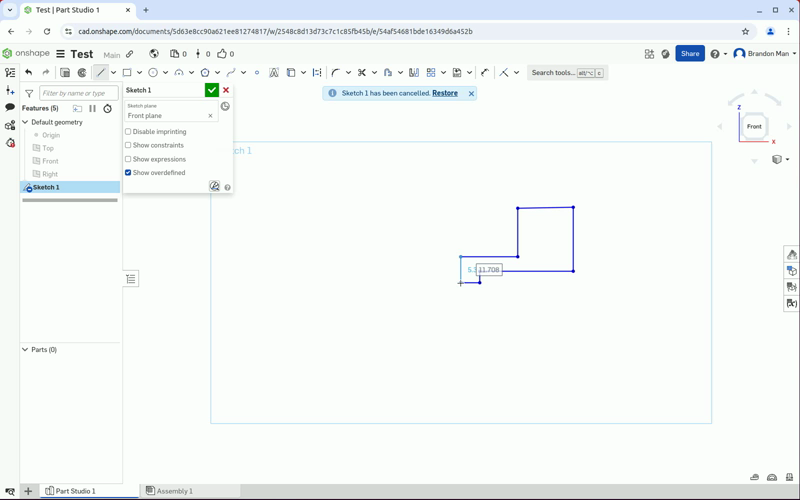
key_up(shift)
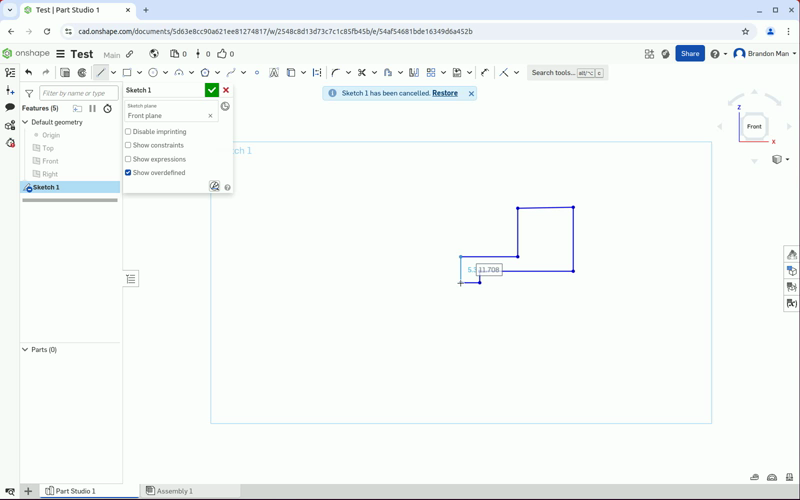
click(460, 282)
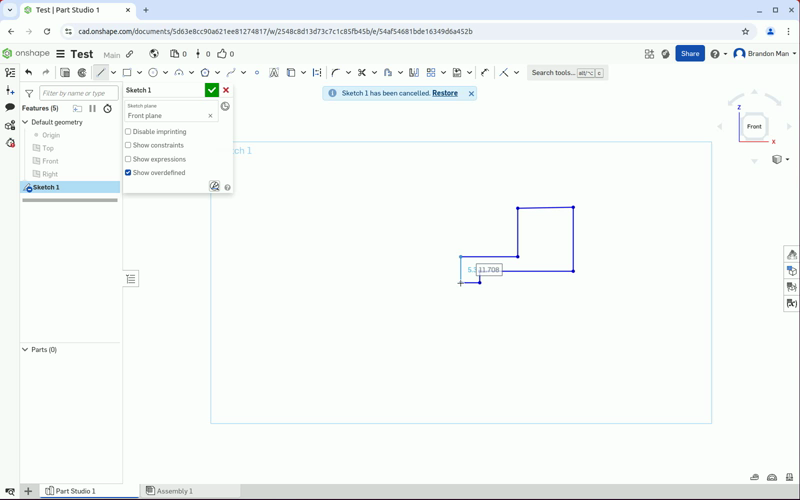
key(esc)
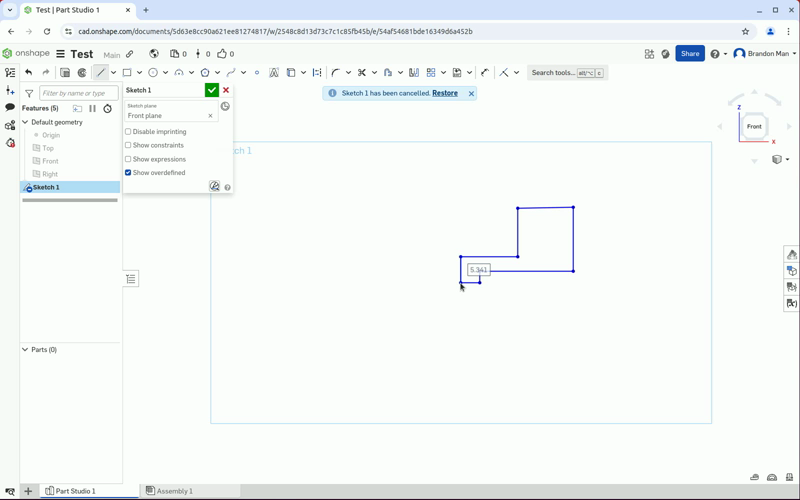
mouse_move(545, 216)
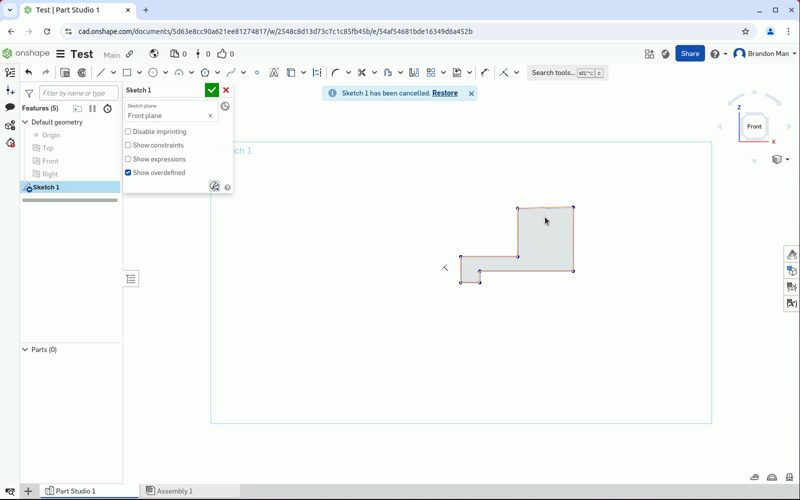
click(545, 216)
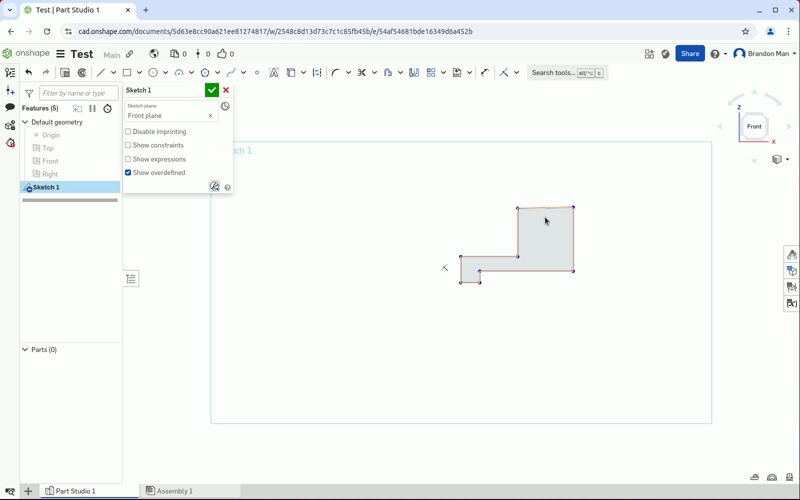
mouse_move(73, 352)
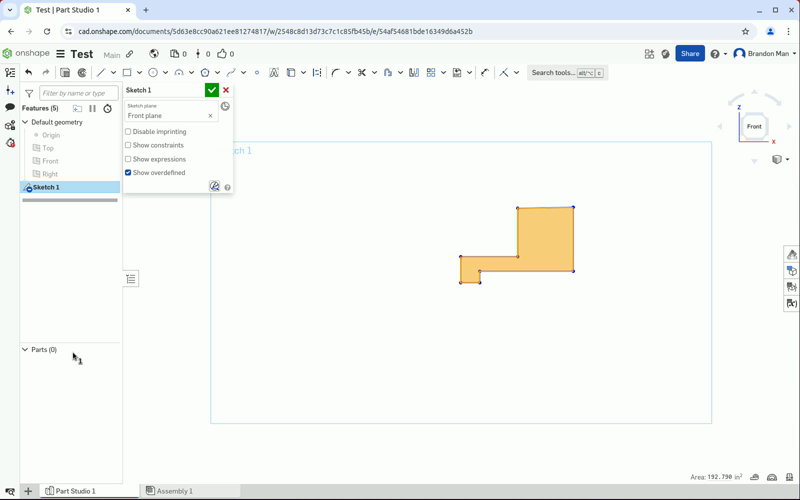
key(shift+y)
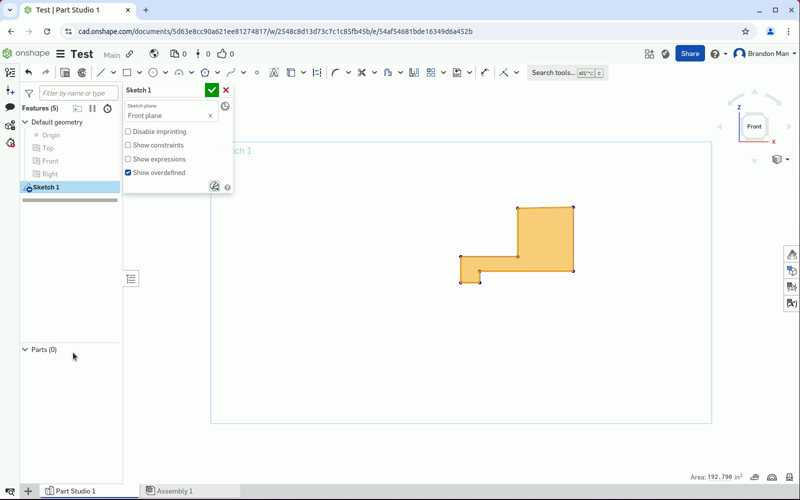
key(shift+e)
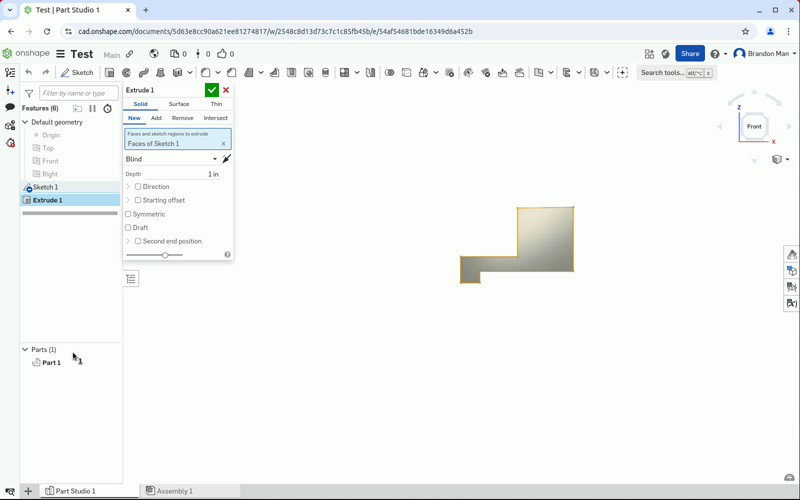
mouse_move(143, 106)
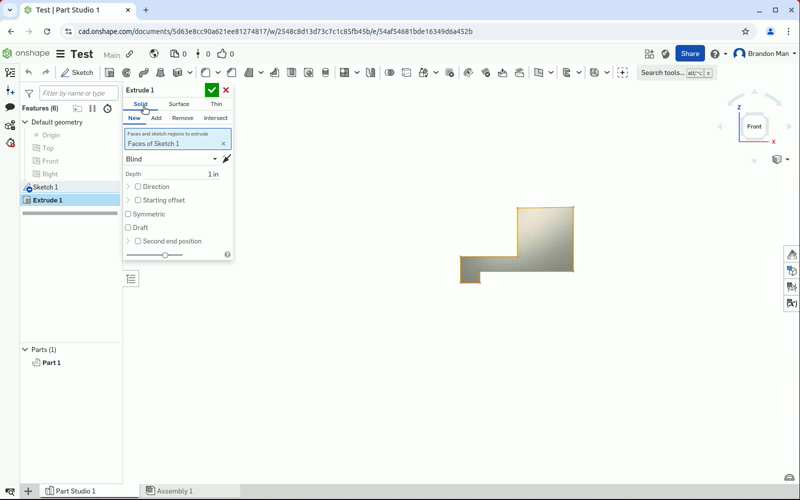
click(143, 106)
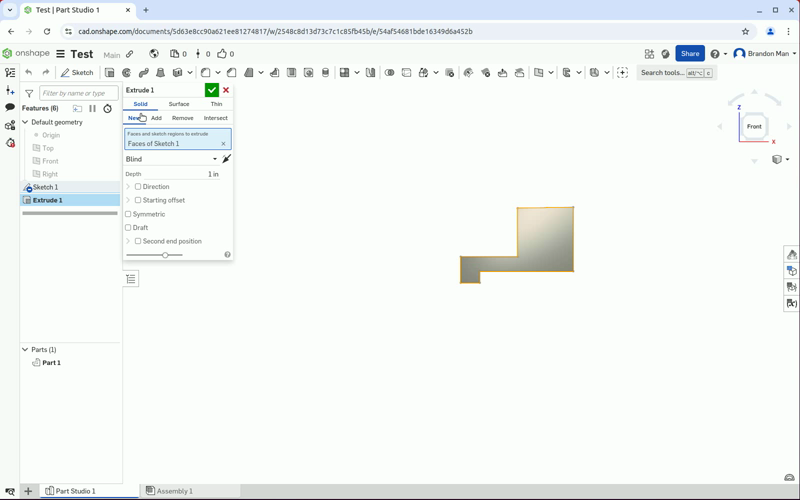
mouse_move(137, 120)
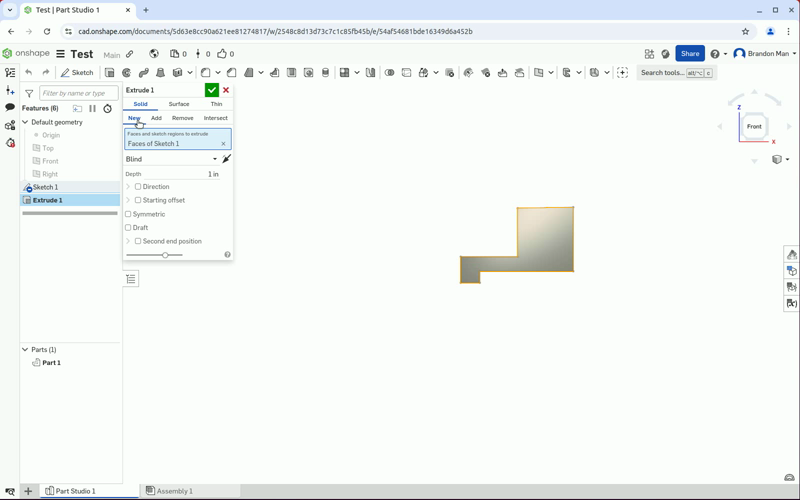
click(137, 120)
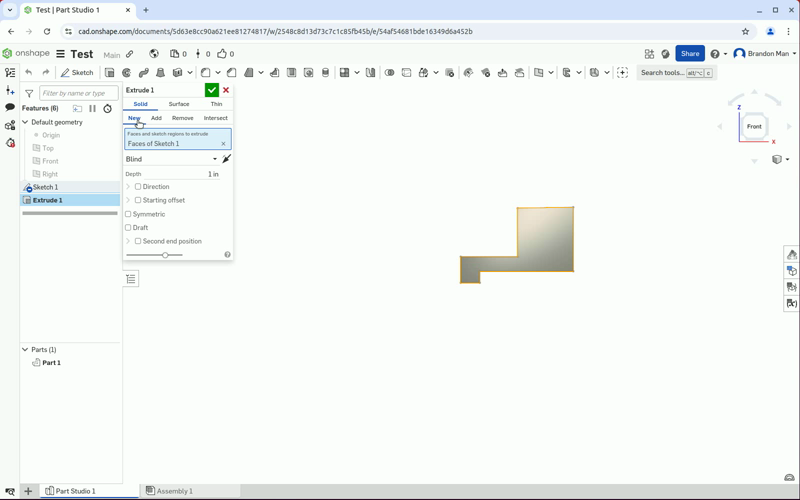
key(tab, 4)
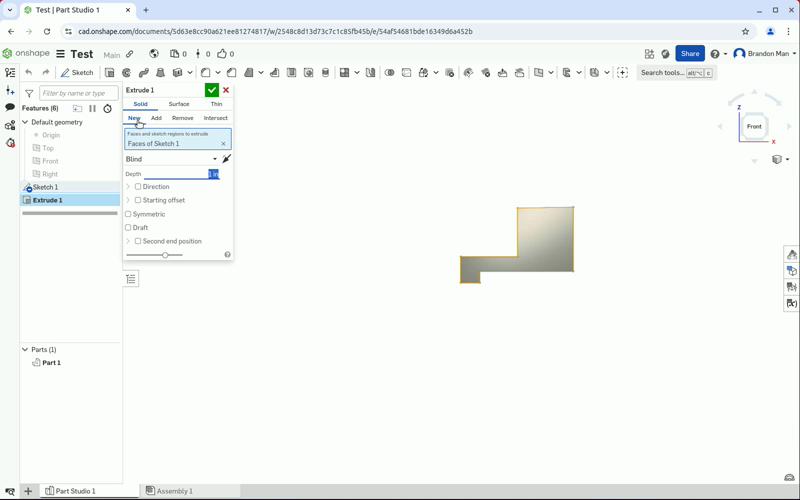
text(-15.405)
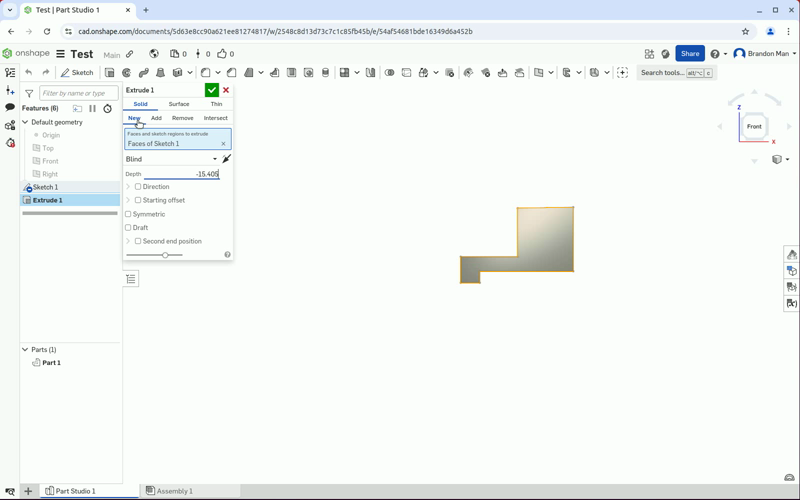
key(enter)
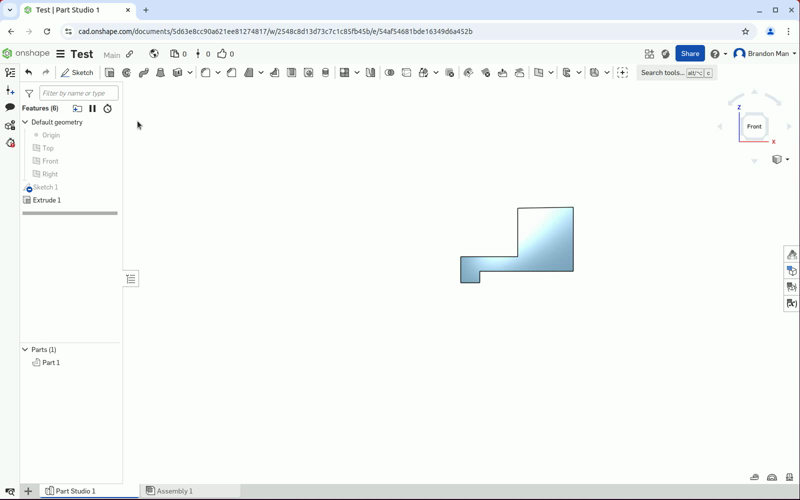
key(shift+h)
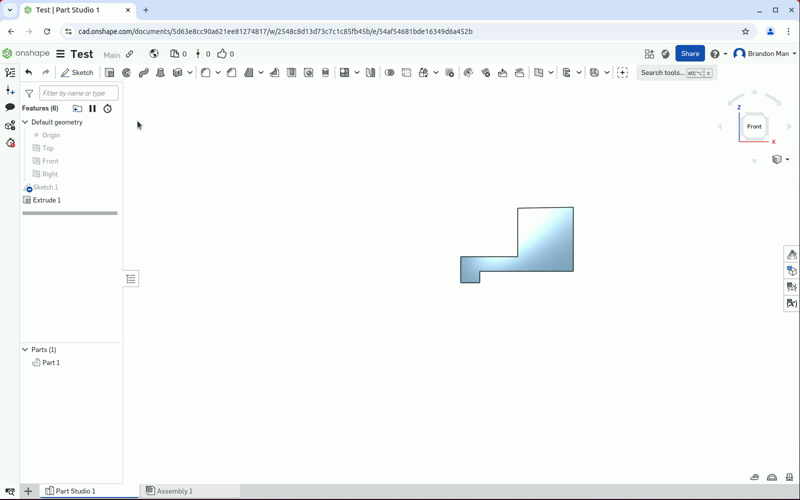
key(shift+h)
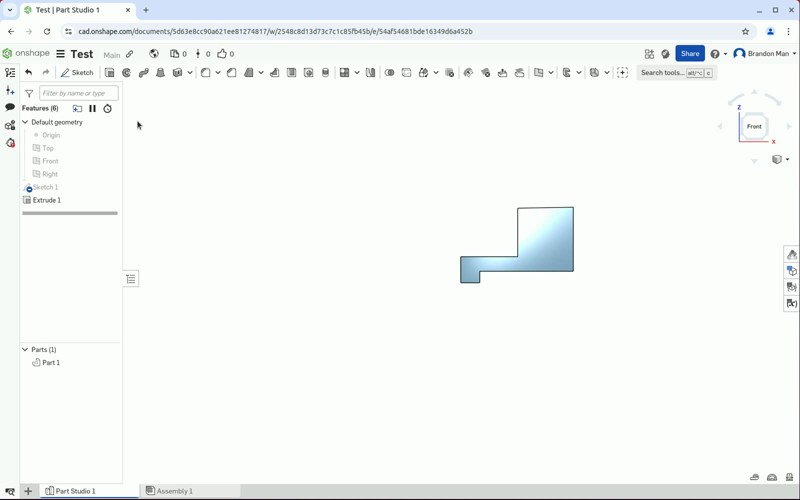
mouse_move(73, 189)
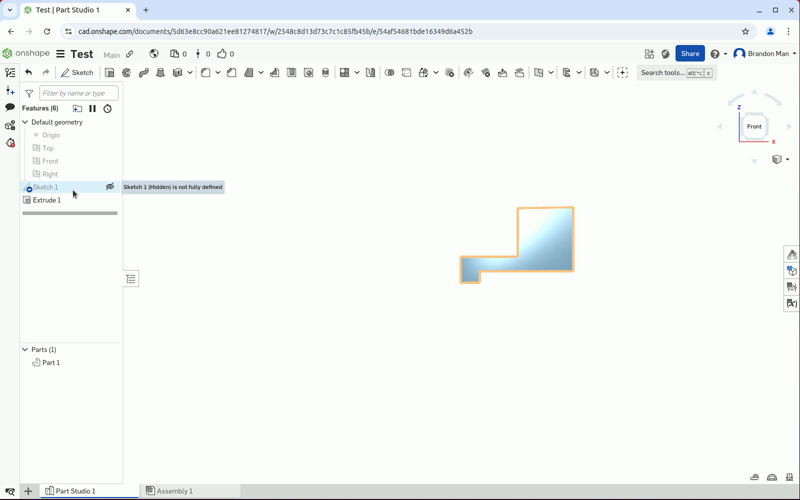
click(73, 189)
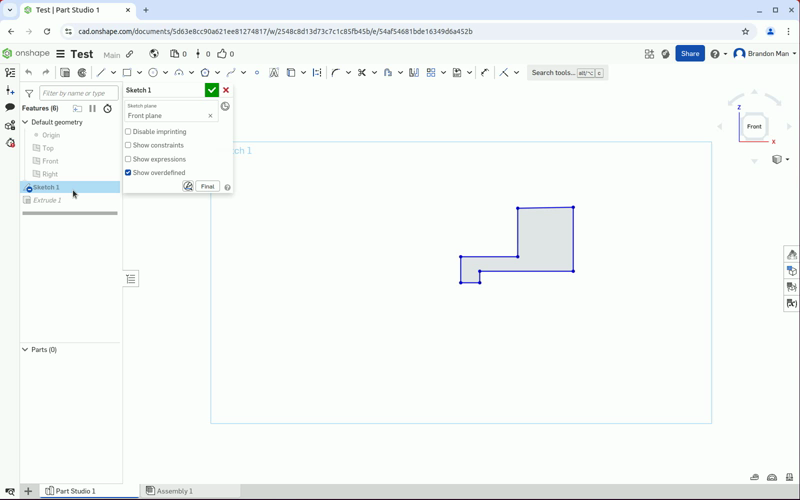
mouse_move(229, 92)
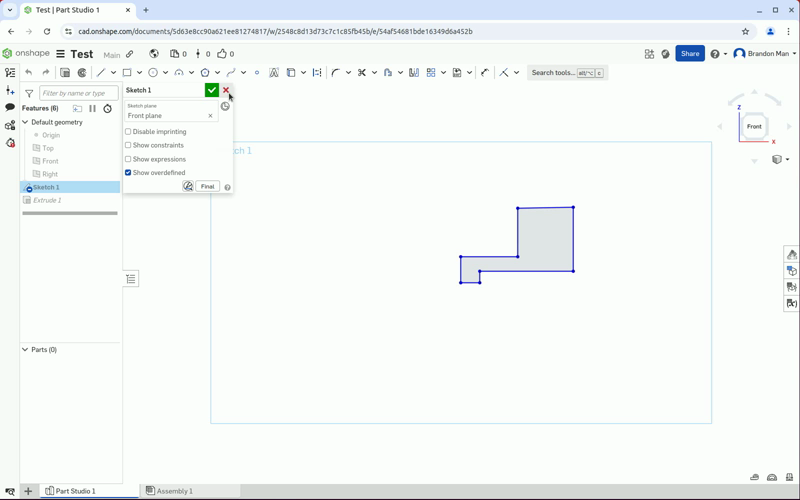
click(229, 92)
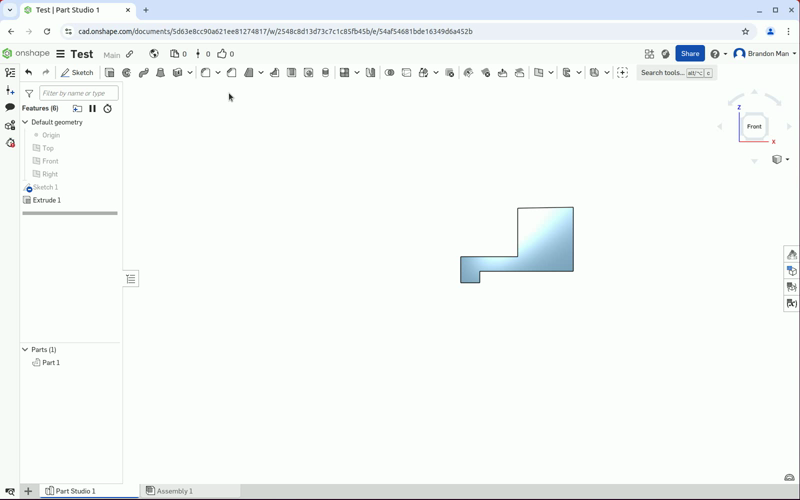
mouse_move(73, 352)
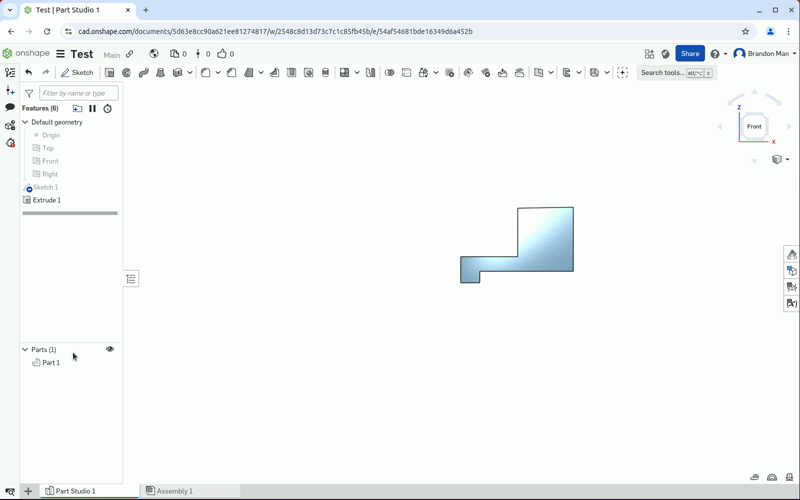
key(y)
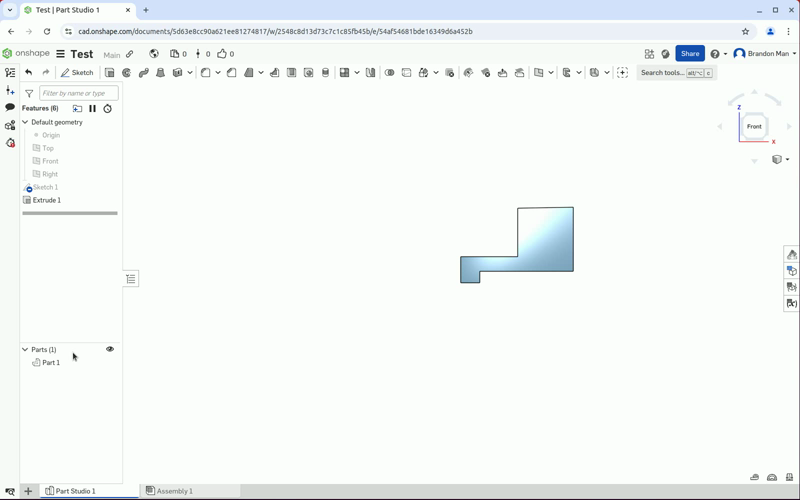
key(shift+p)
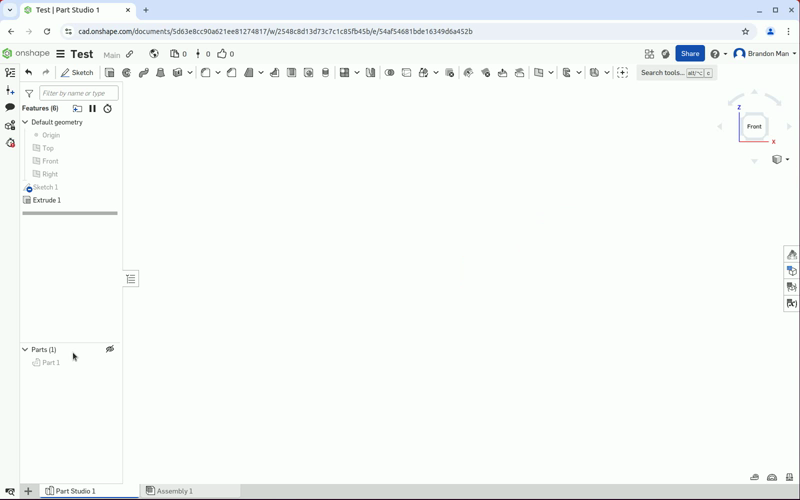
key(space)
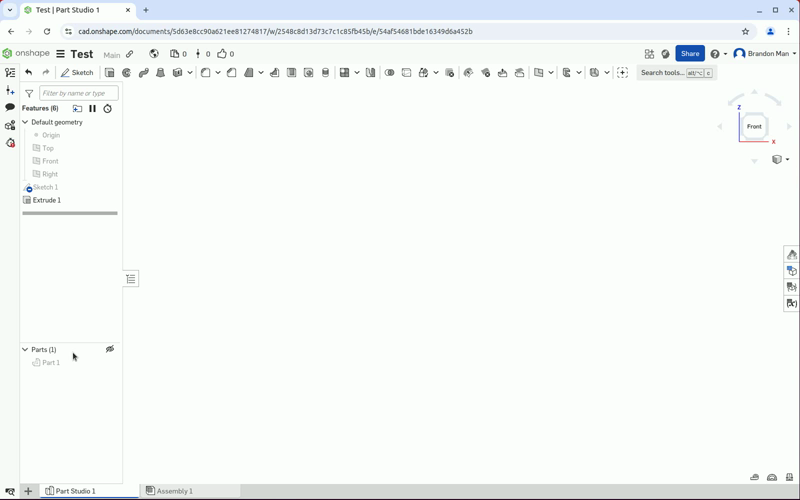
key_down(shift)
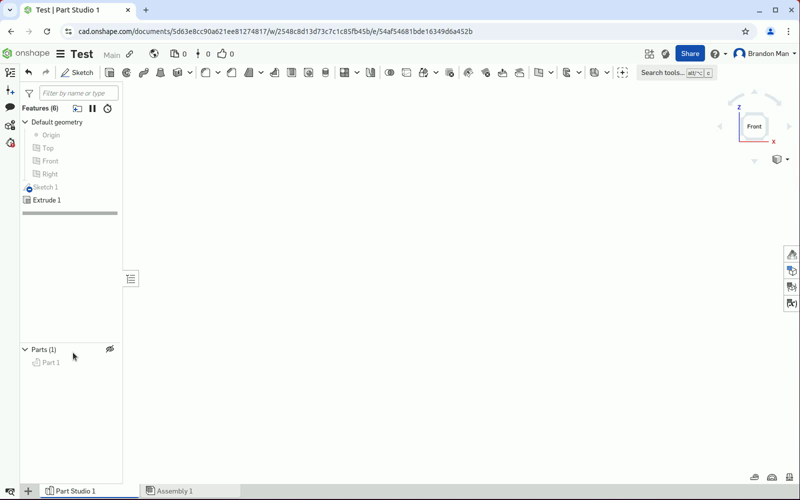
key(down)
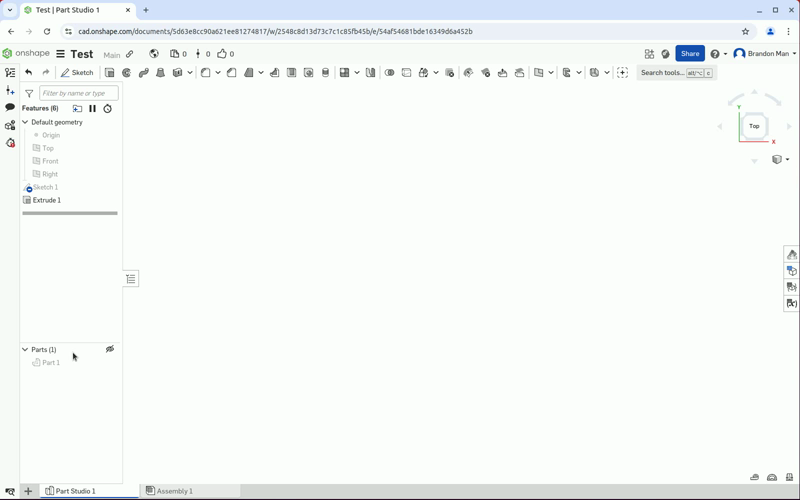
key_up(shift)
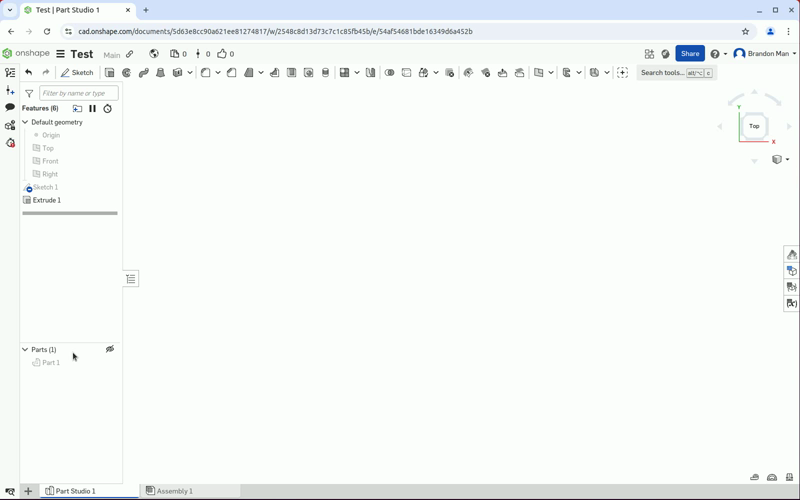
mouse_move(73, 352)
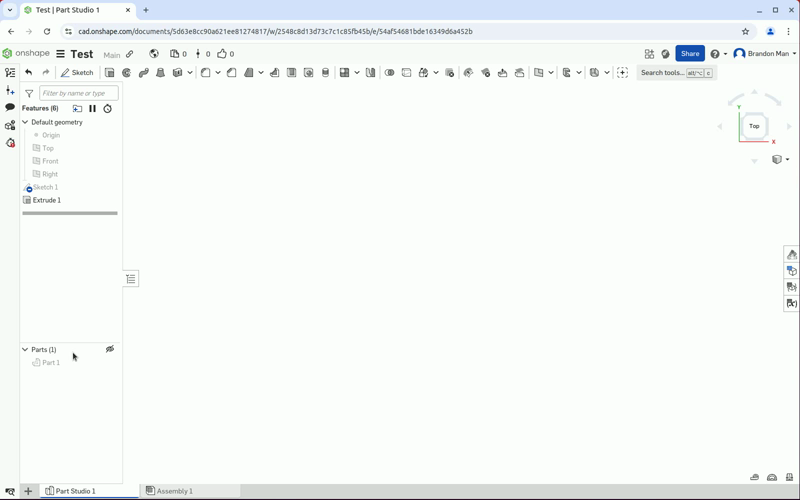
key(shift+y)
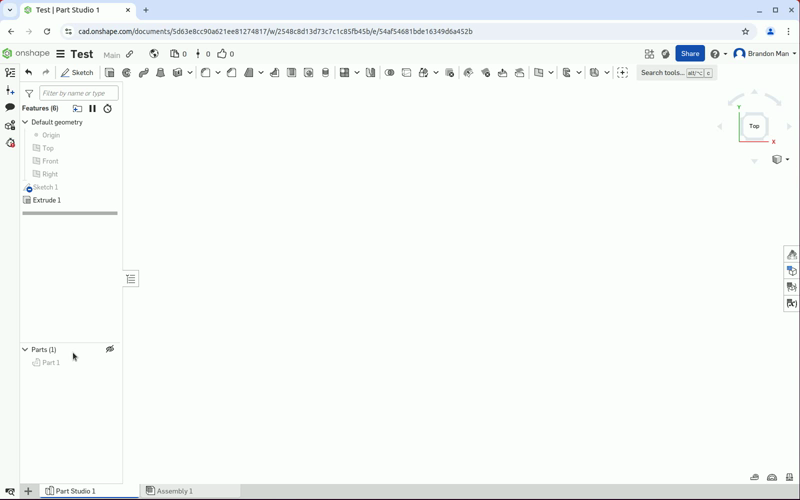
key(shift+s)
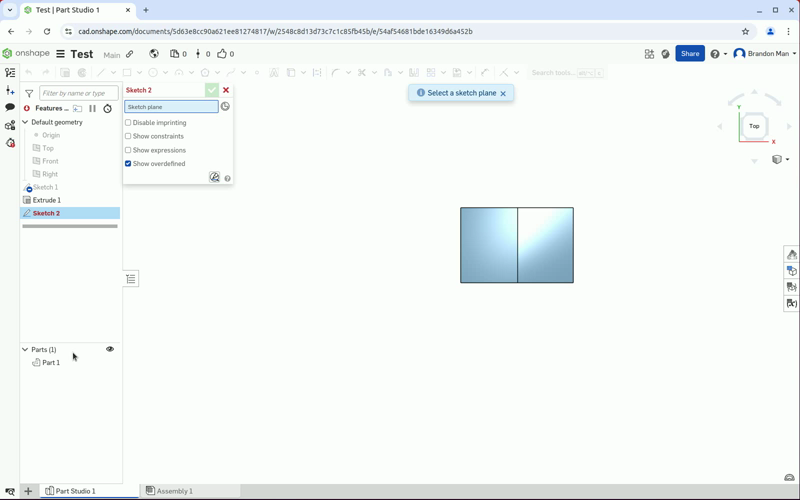
mouse_move(73, 150)
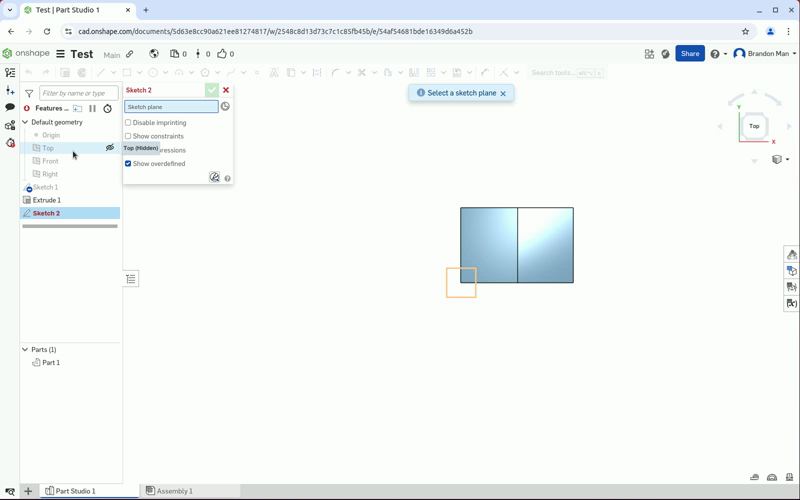
click(73, 150)
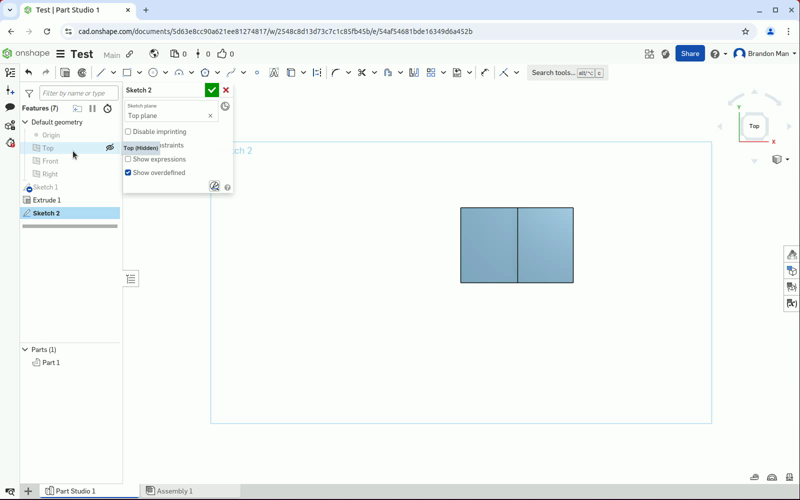
mouse_move(73, 352)
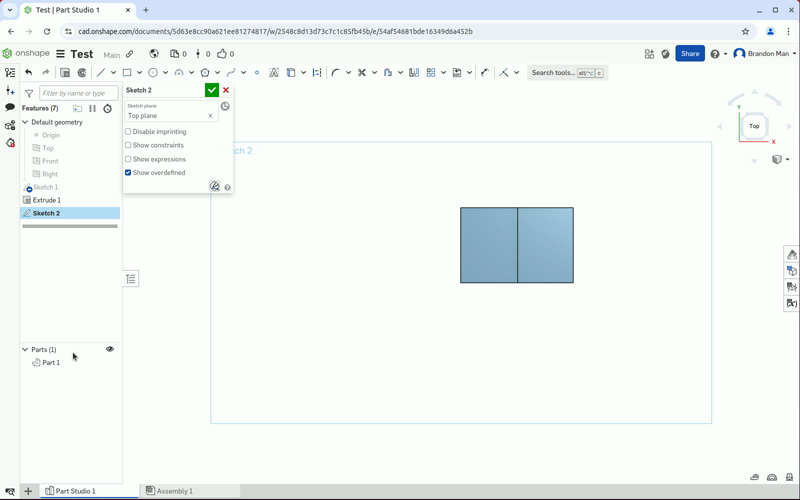
key(y)
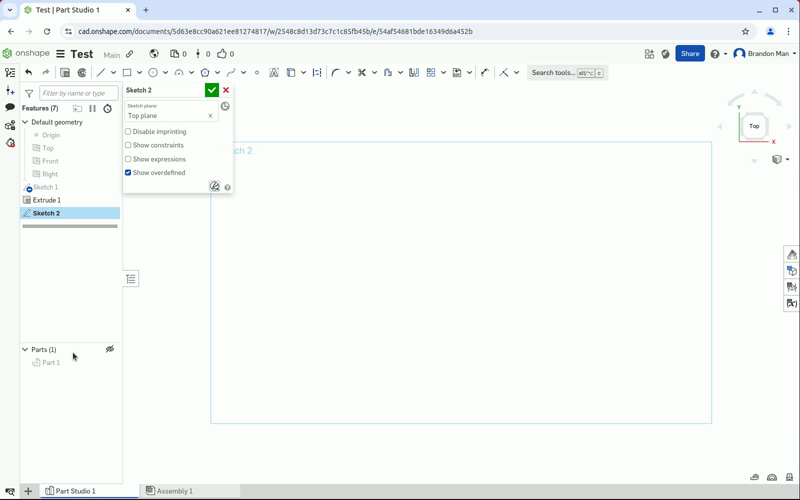
key(c)
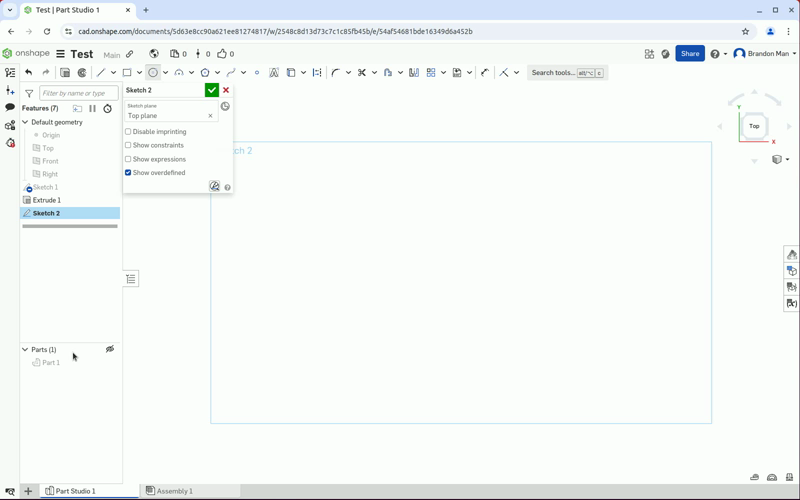
key_down(shift)
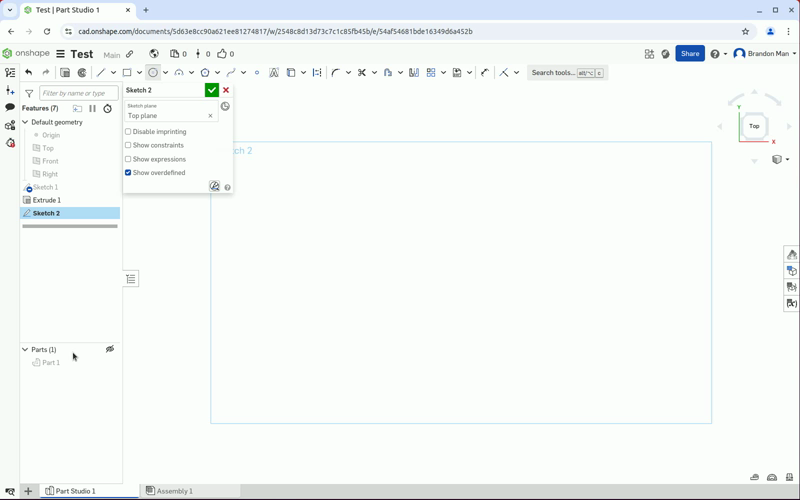
mouse_move(498, 241)
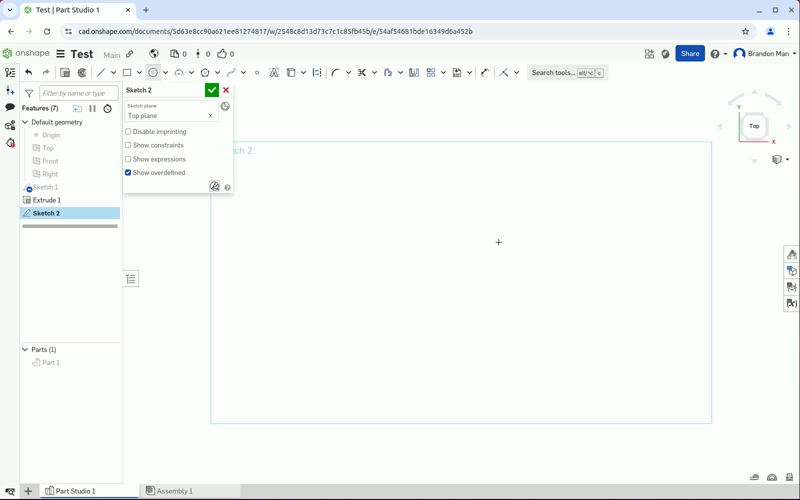
click(498, 241)
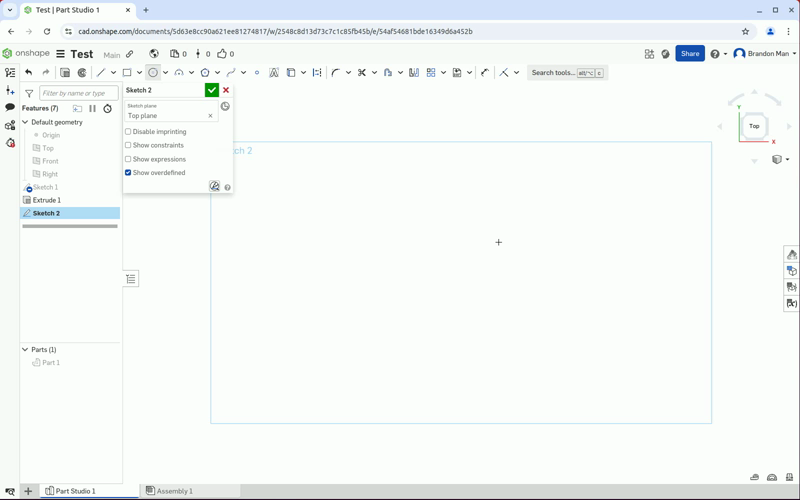
key_up(shift)
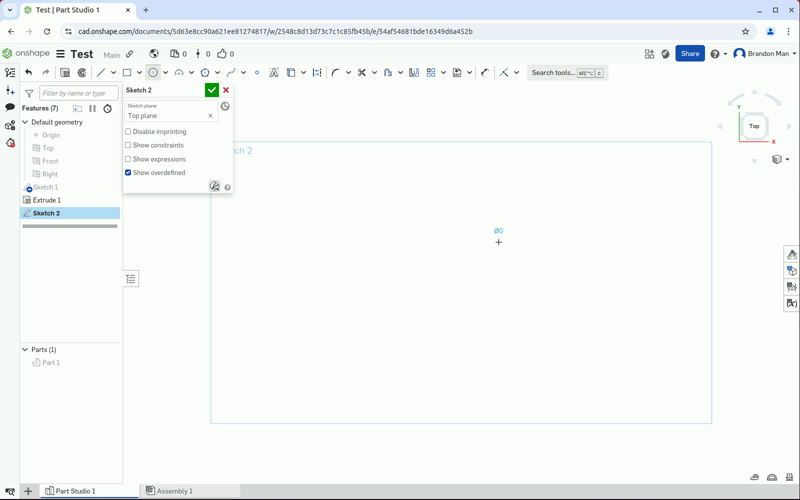
mouse_move(509, 241)
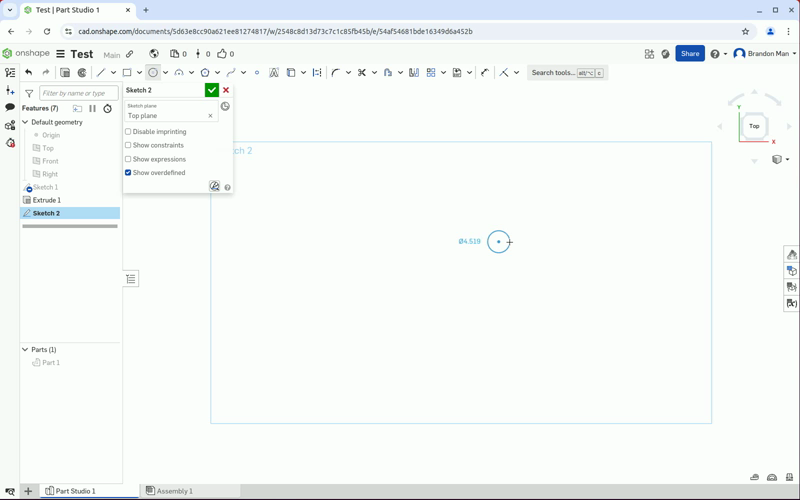
click(509, 241)
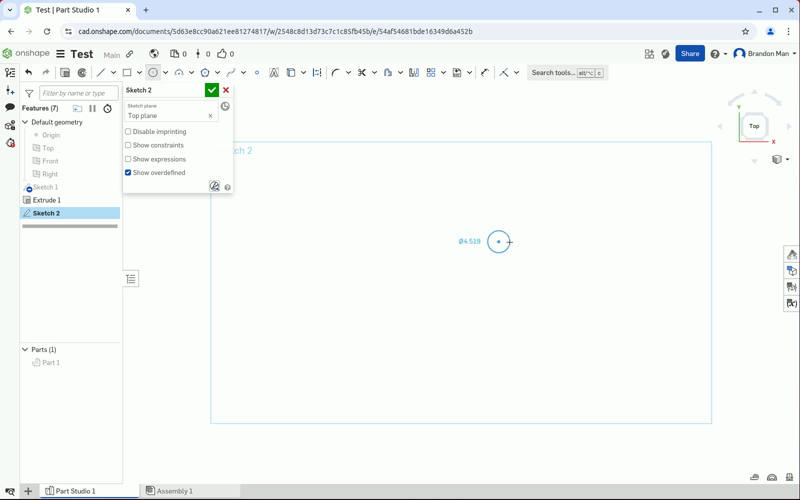
key(esc)
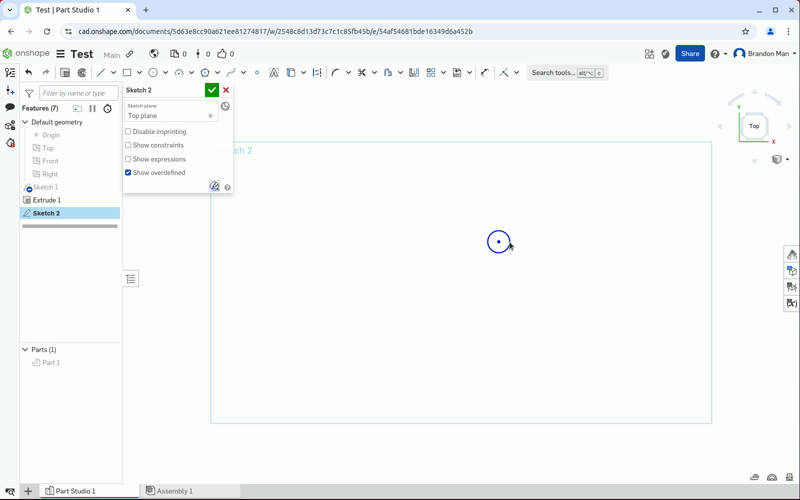
mouse_move(501, 241)
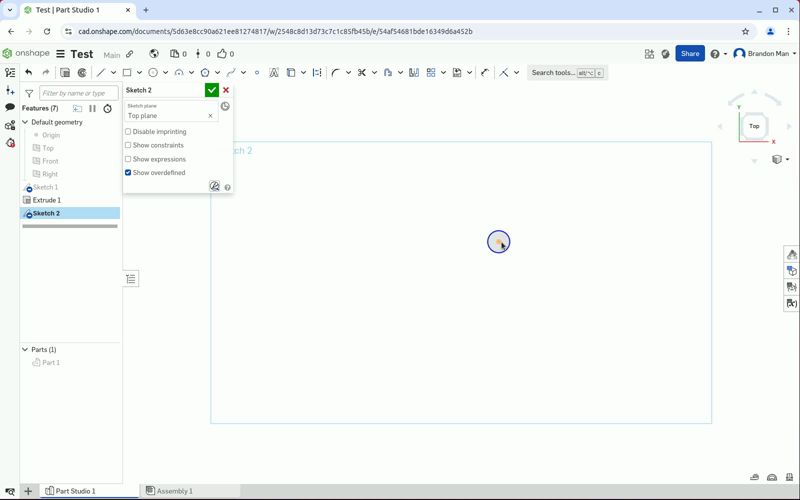
scroll(6)
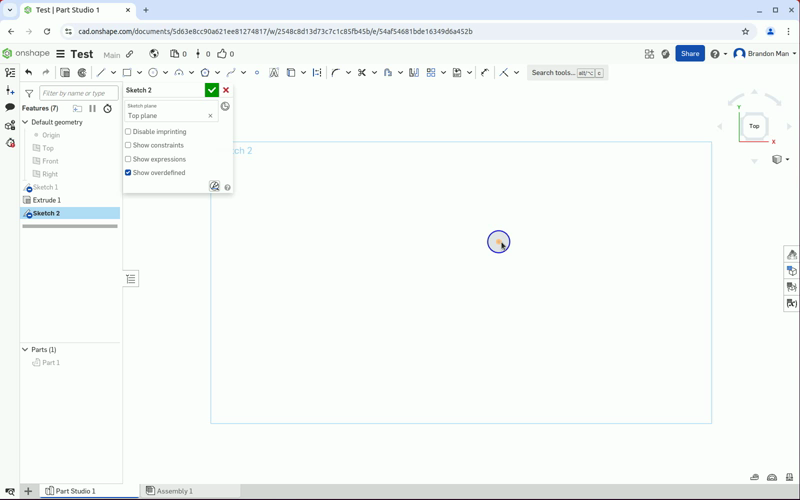
scroll(6)
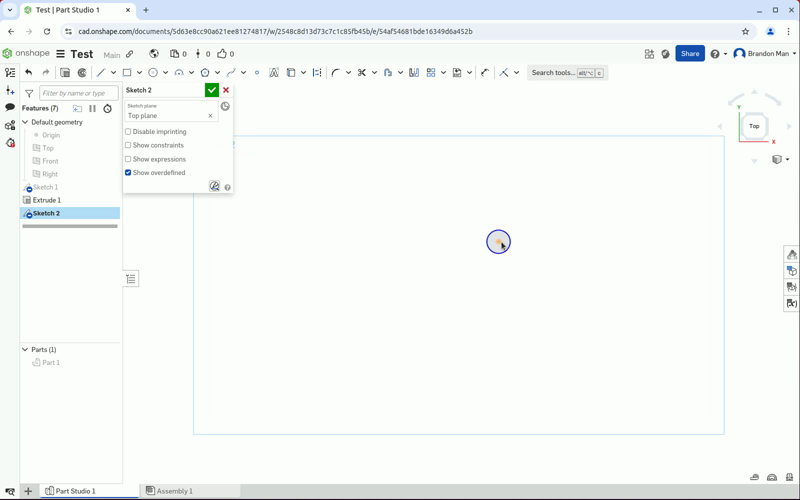
scroll(6)
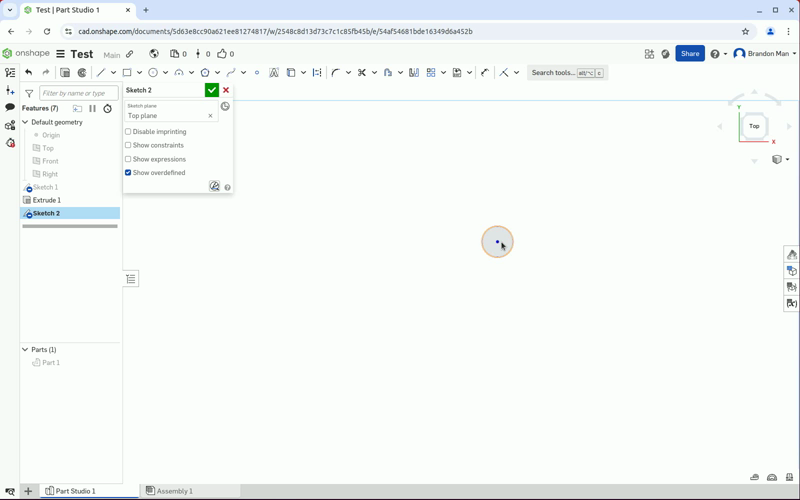
scroll(6)
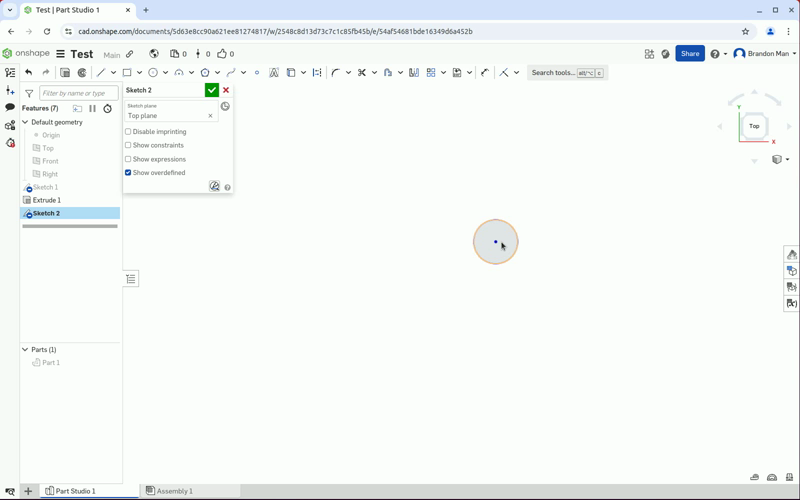
scroll(6)
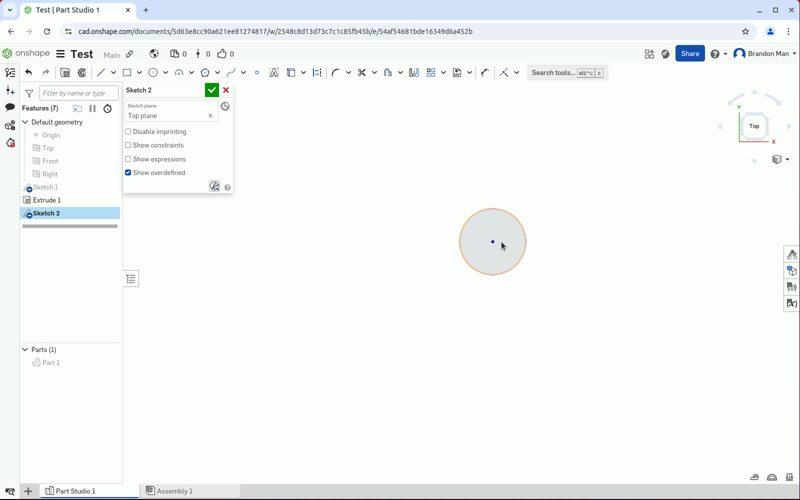
scroll(6)
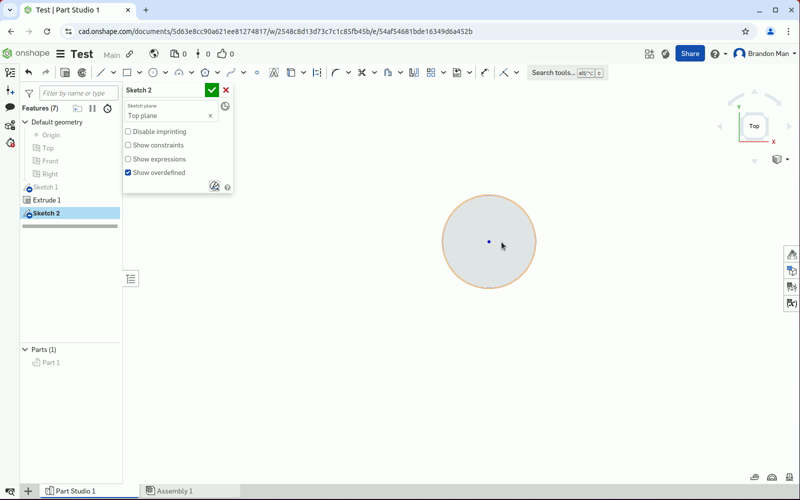
scroll(6)
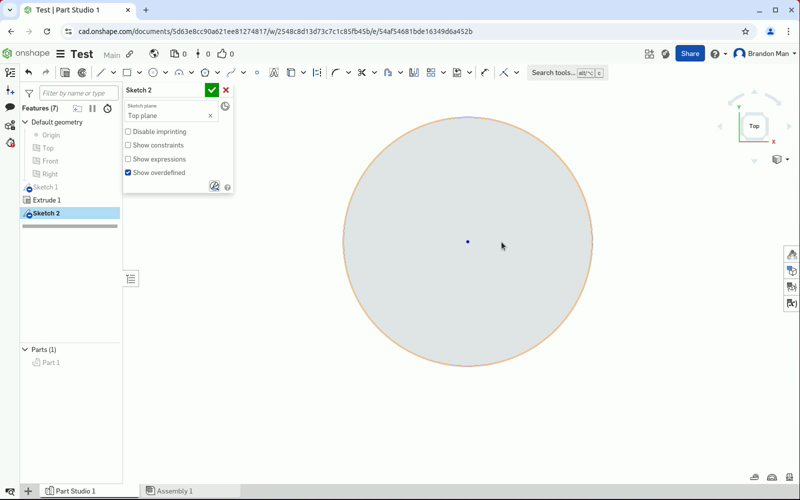
click(501, 241)
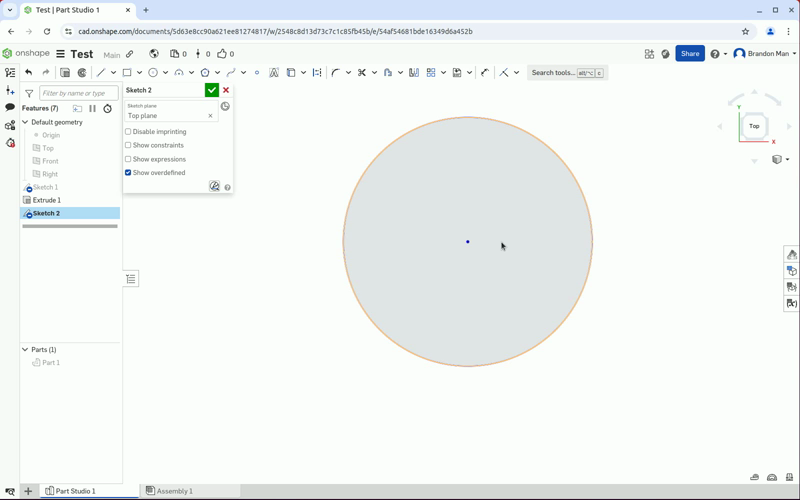
scroll(-6)
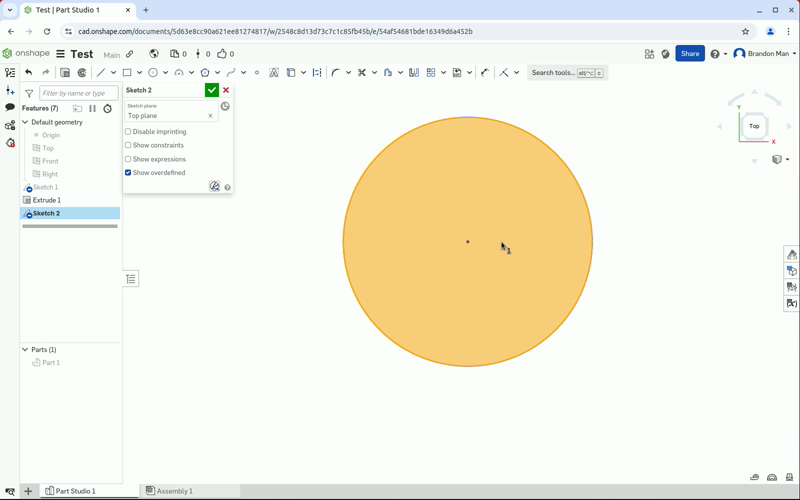
scroll(-6)
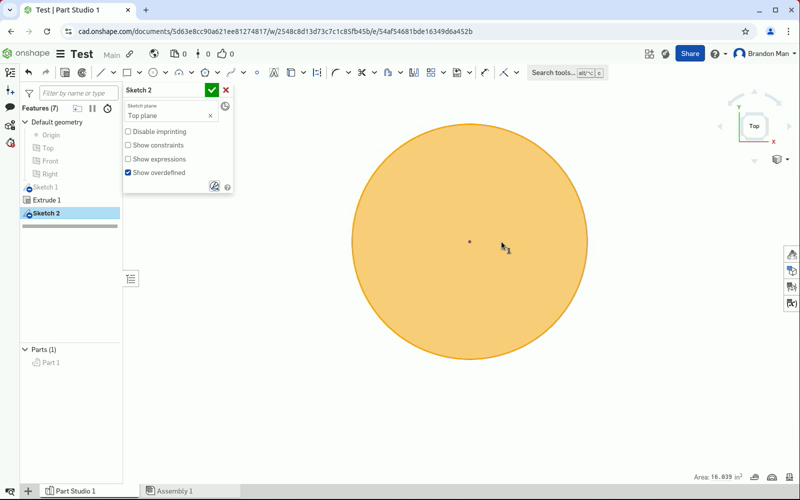
scroll(-6)
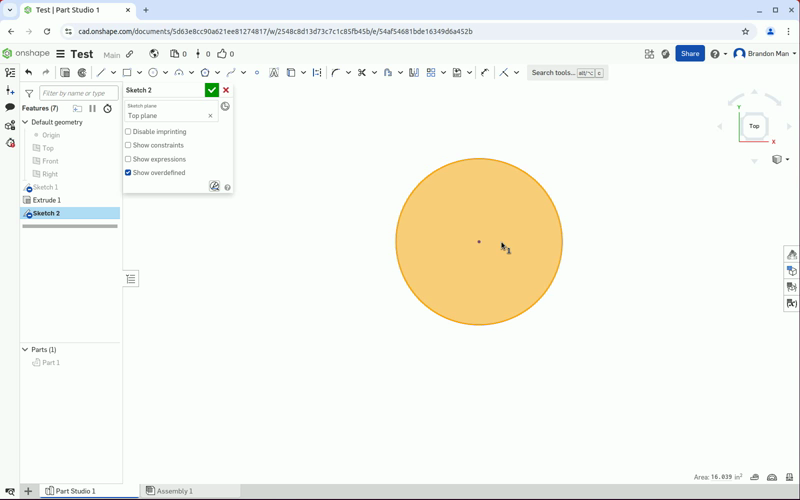
scroll(-6)
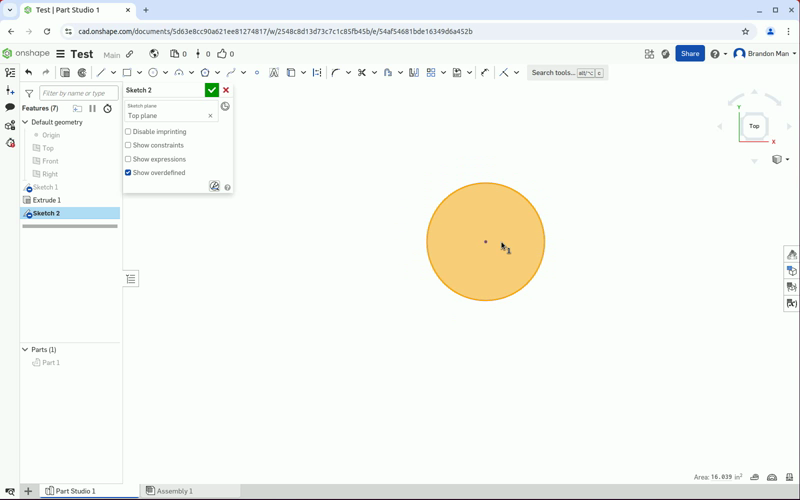
scroll(-6)
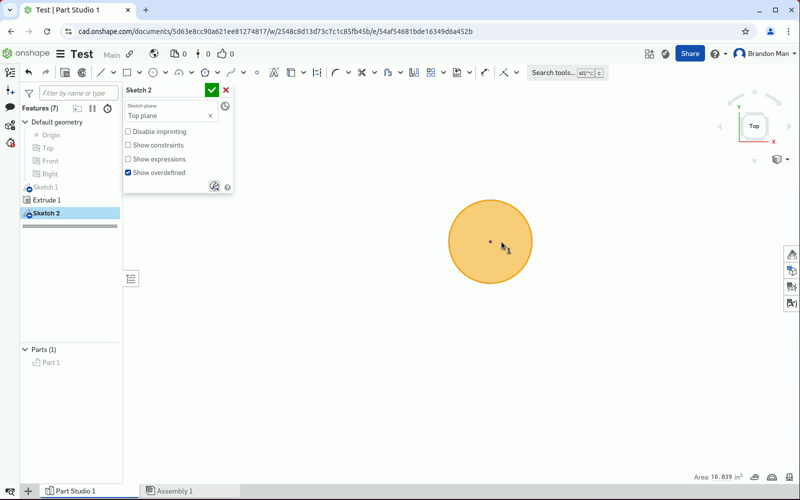
scroll(-6)
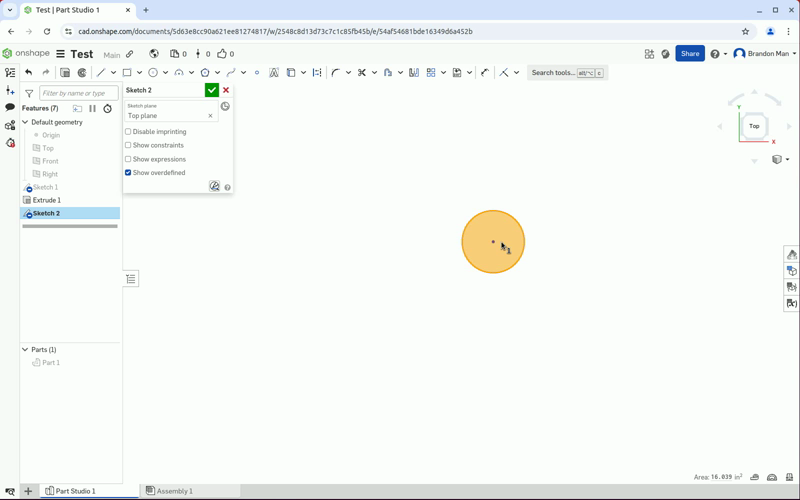
scroll(-6)
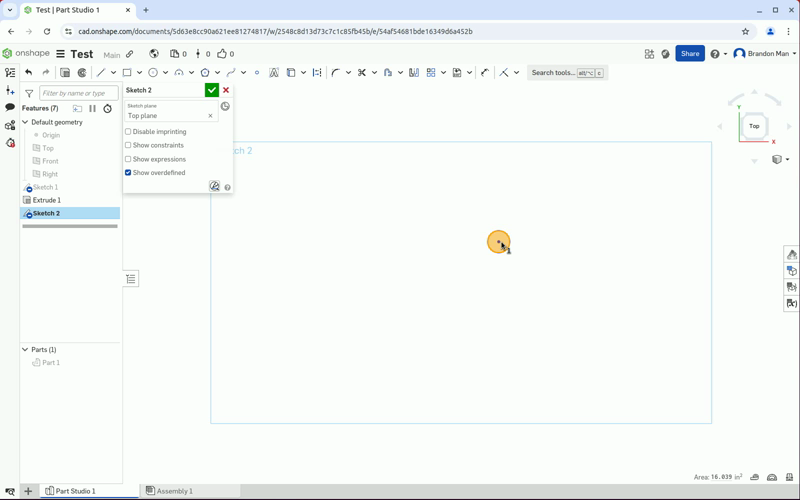
mouse_move(73, 352)
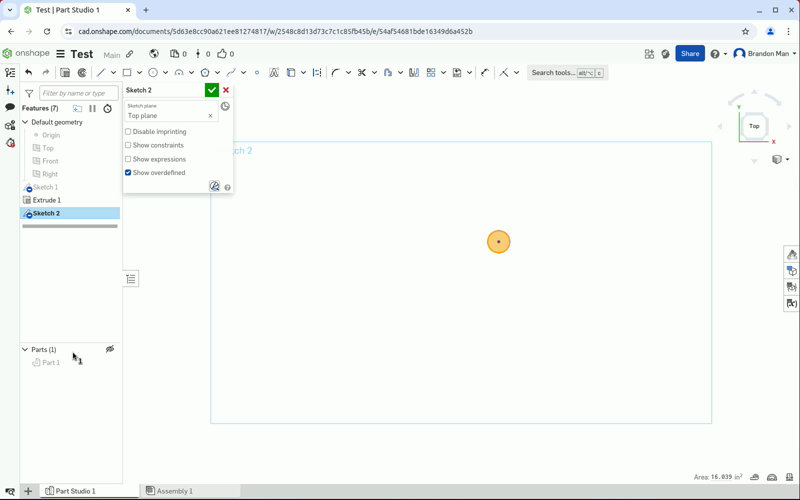
key(shift+y)
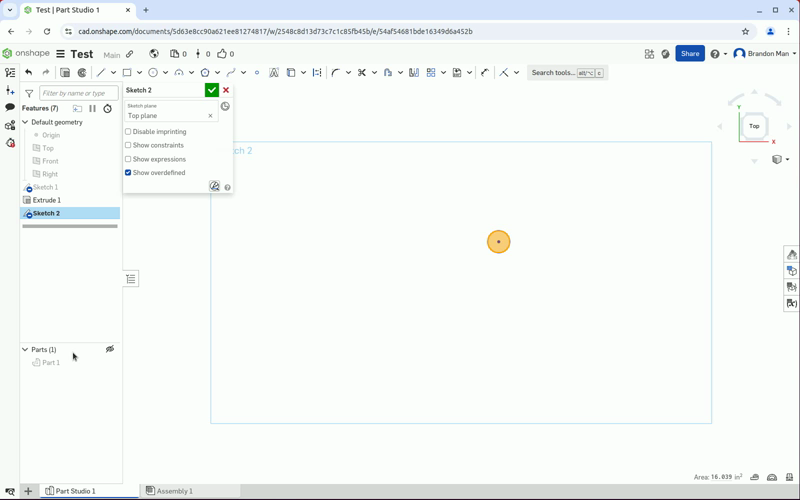
key(shift+e)
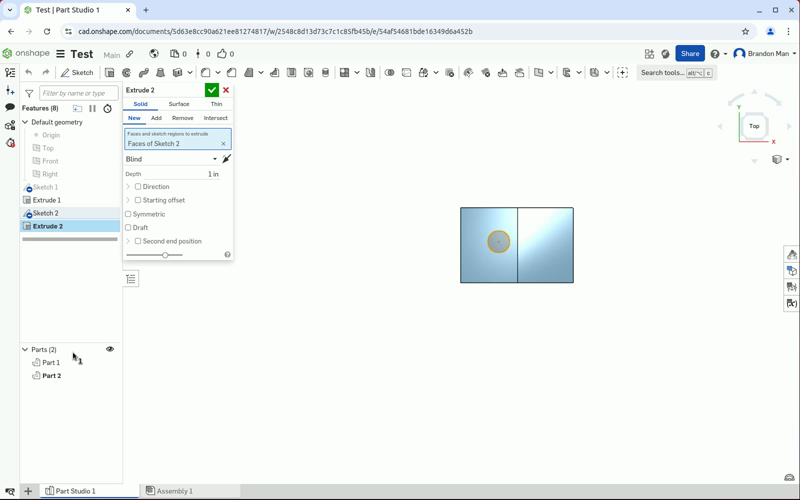
mouse_move(143, 106)
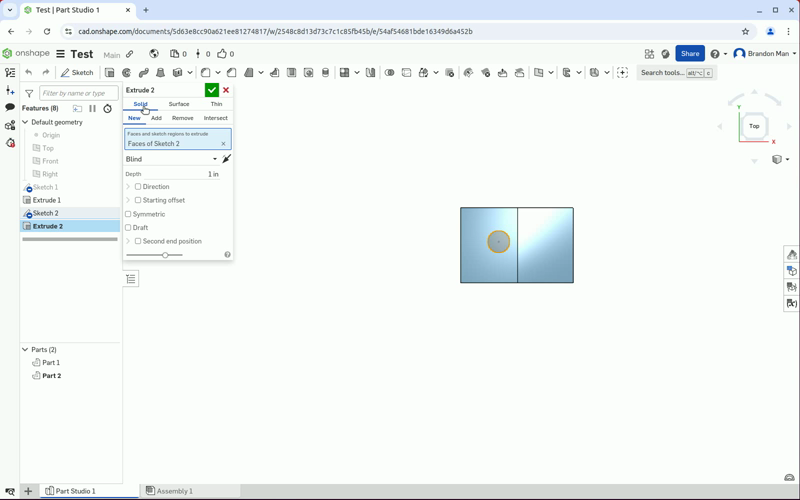
click(143, 106)
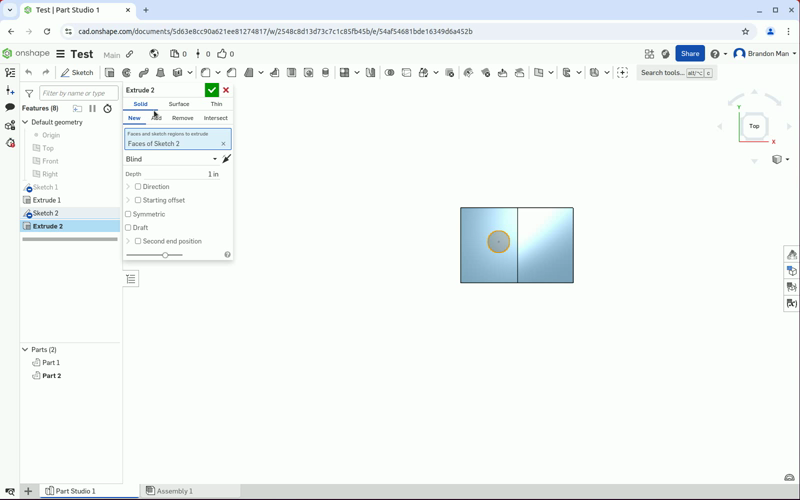
mouse_move(186, 120)
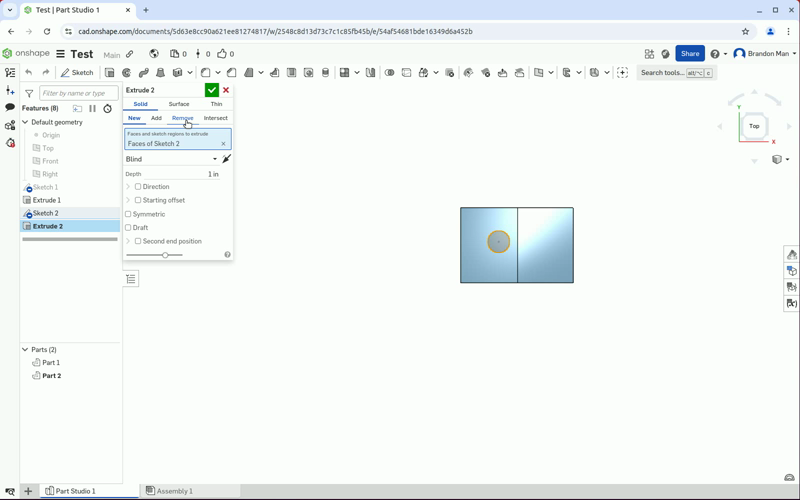
click(186, 120)
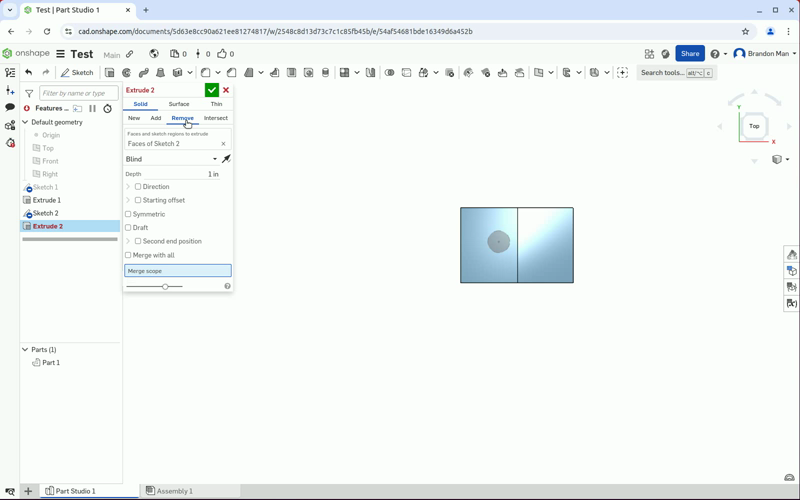
key(tab, 4)
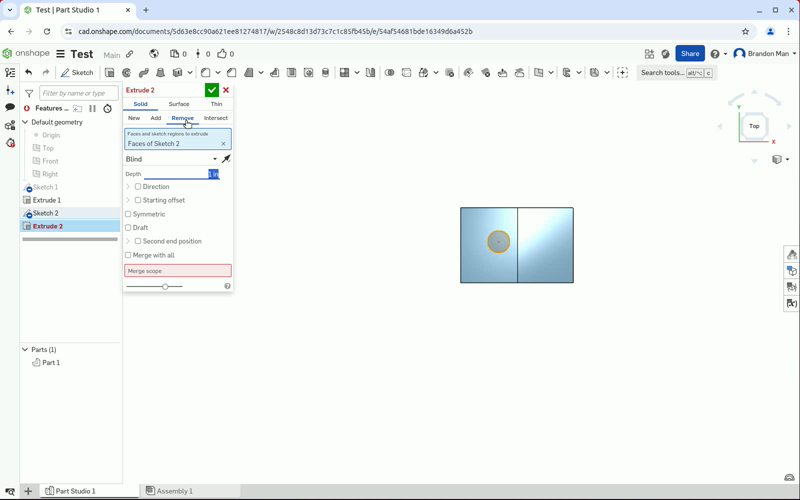
text(-26.96)
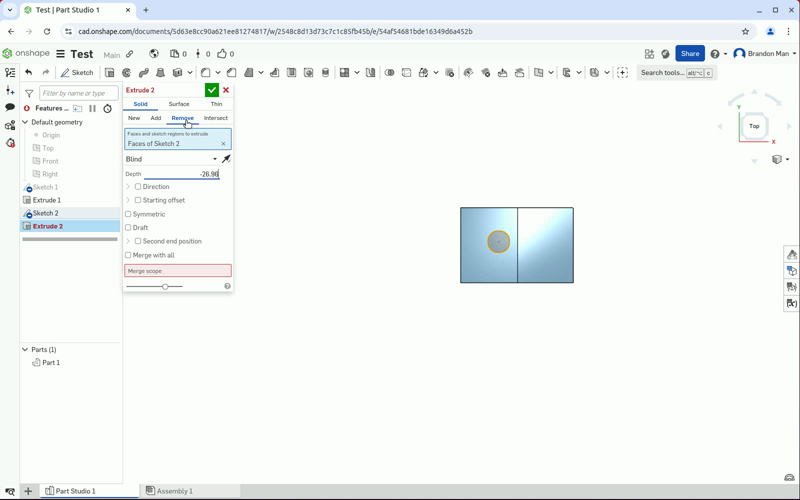
key(tab, 6)
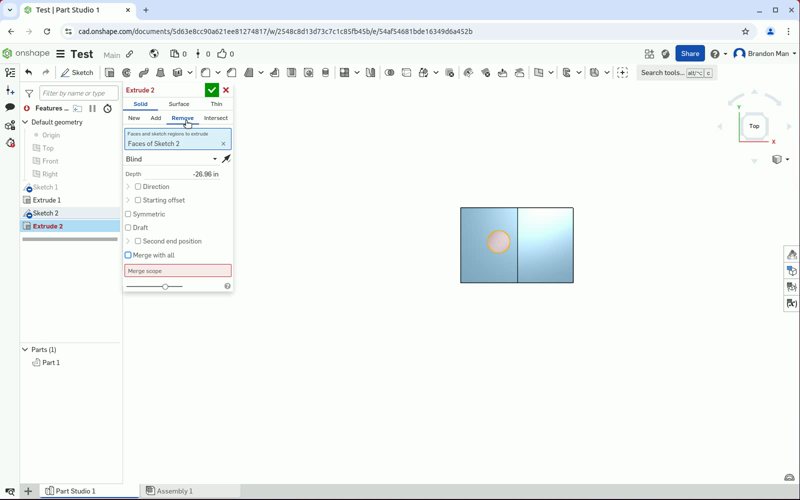
key(space)
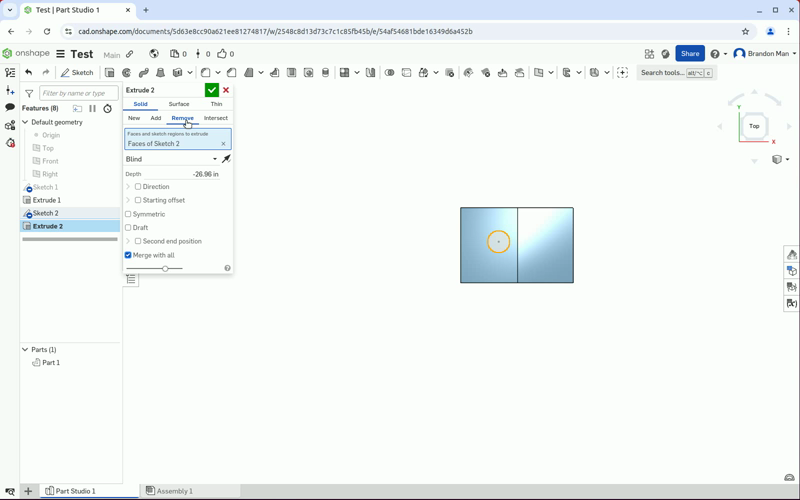
key(enter)
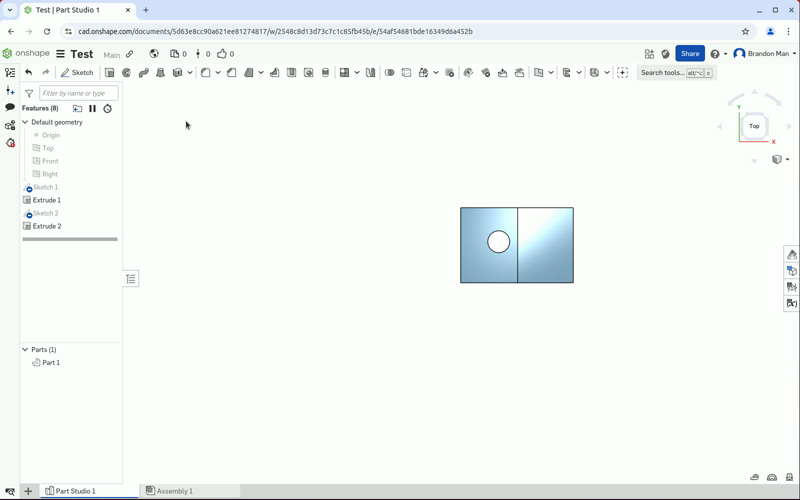
key(shift+h)
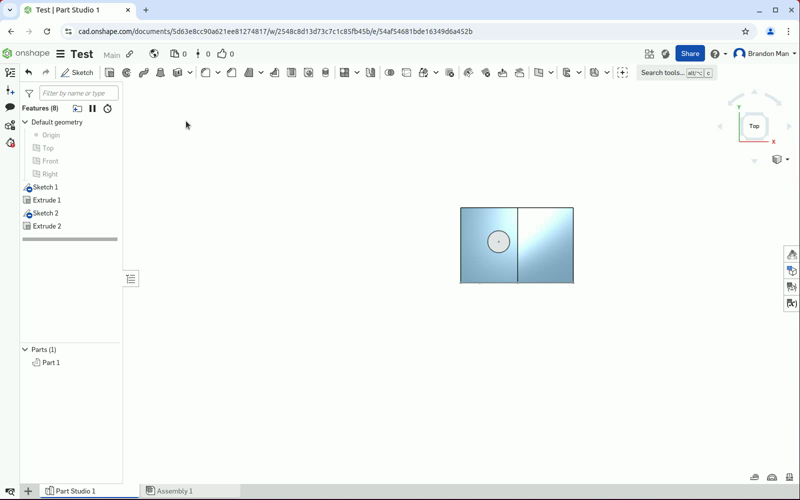
key(shift+h)
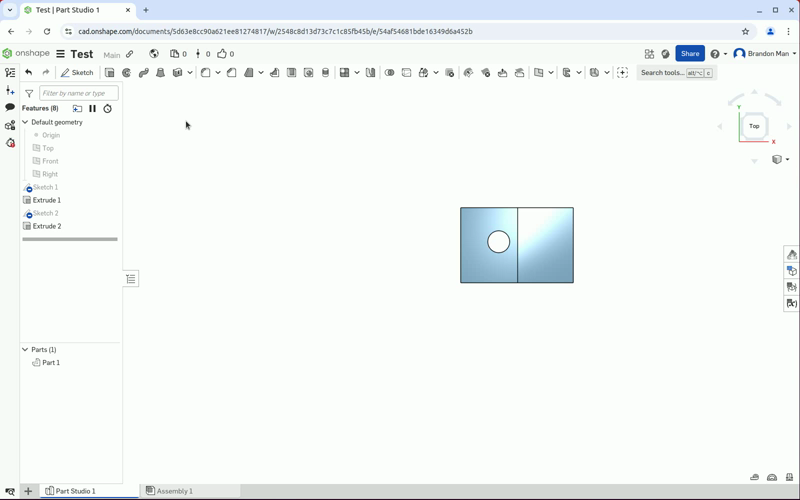
mouse_move(73, 189)
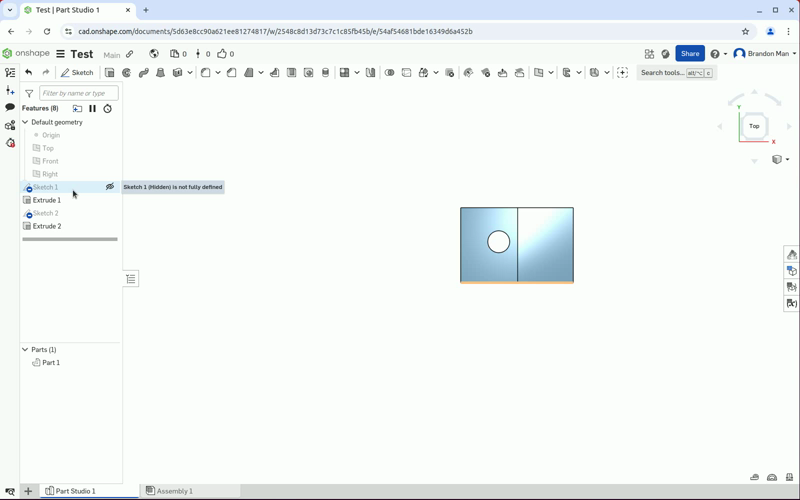
click(73, 189)
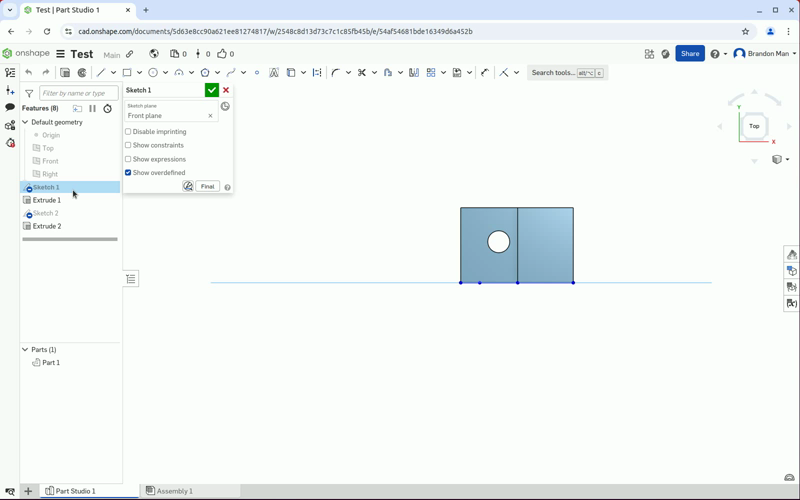
mouse_move(229, 92)
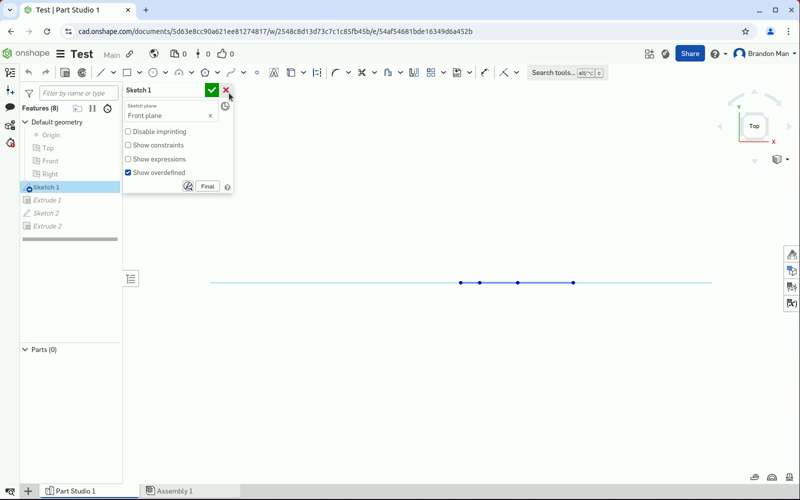
click(229, 92)
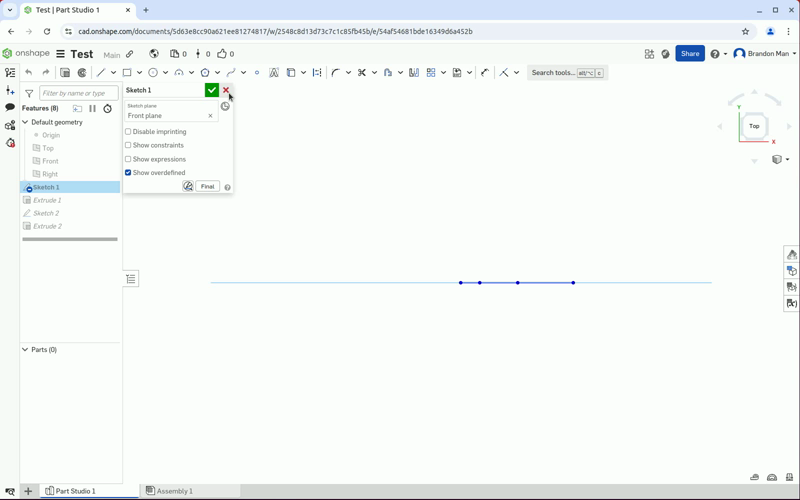
key(shift+s)
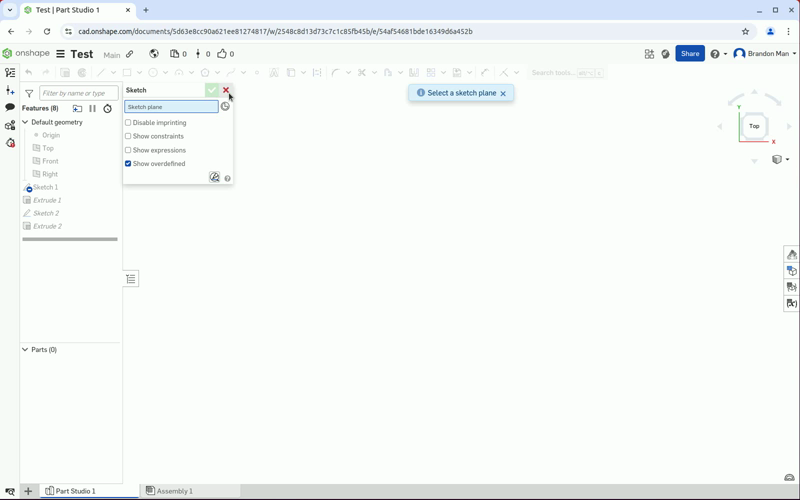
mouse_move(73, 150)
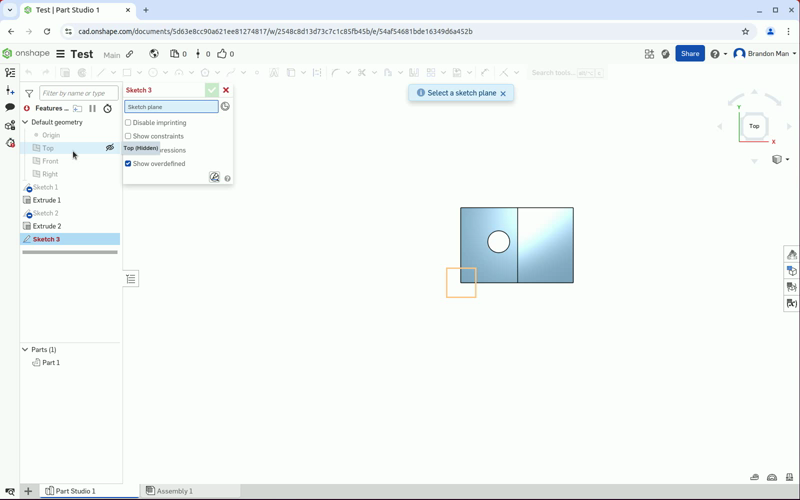
click(73, 150)
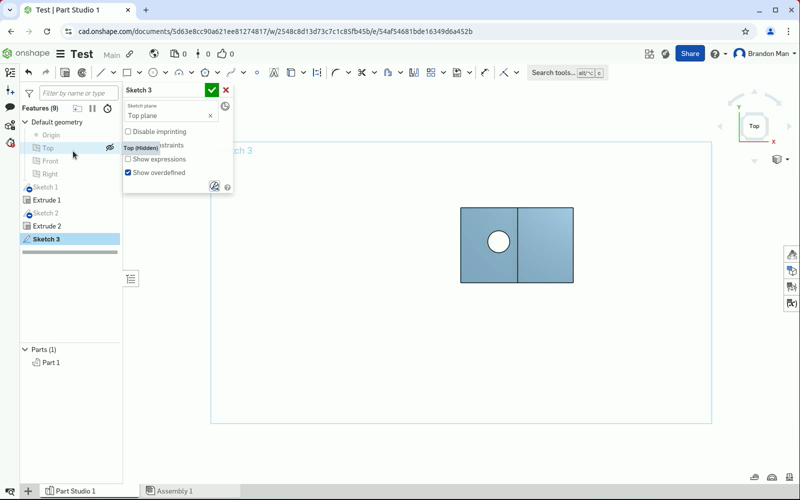
mouse_move(73, 352)
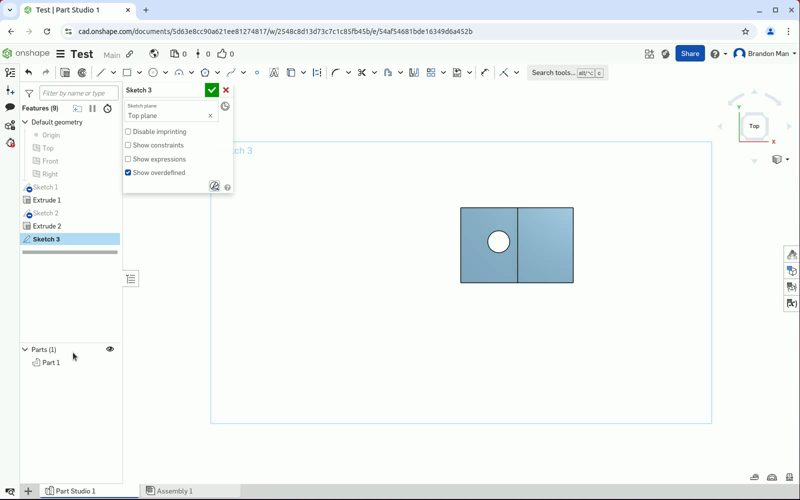
key(y)
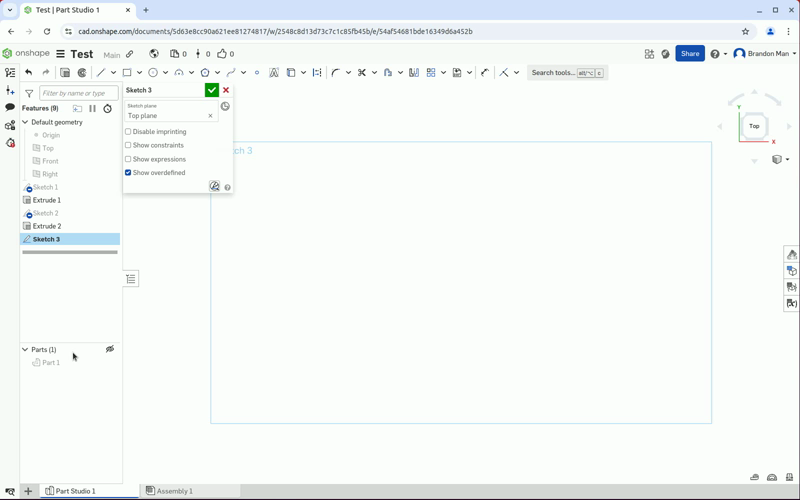
key(c)
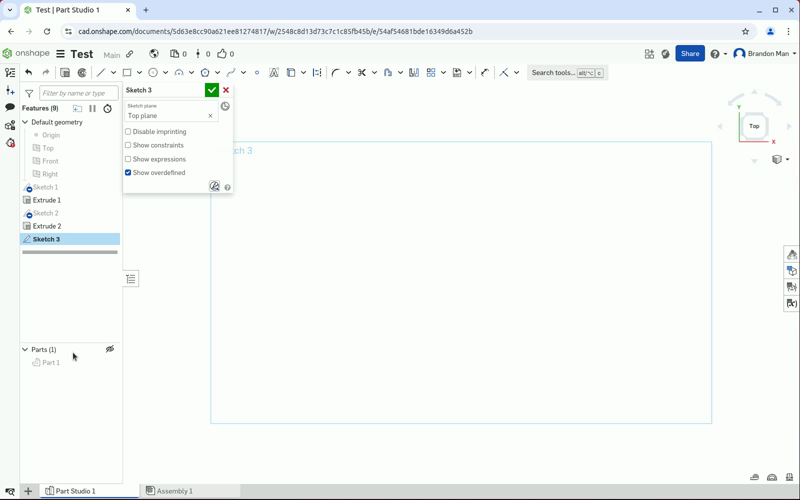
key_down(shift)
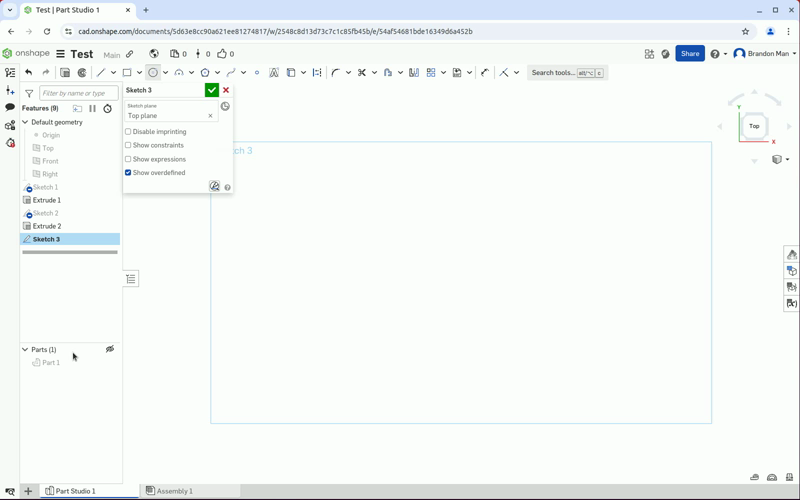
mouse_move(551, 253)
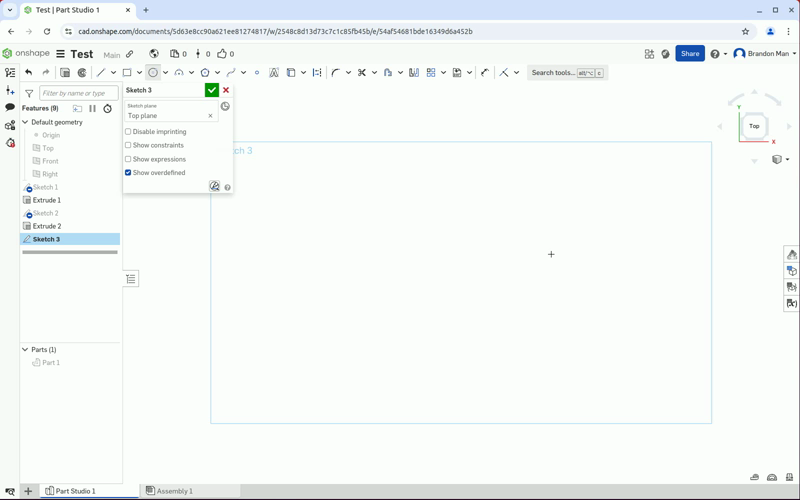
click(551, 253)
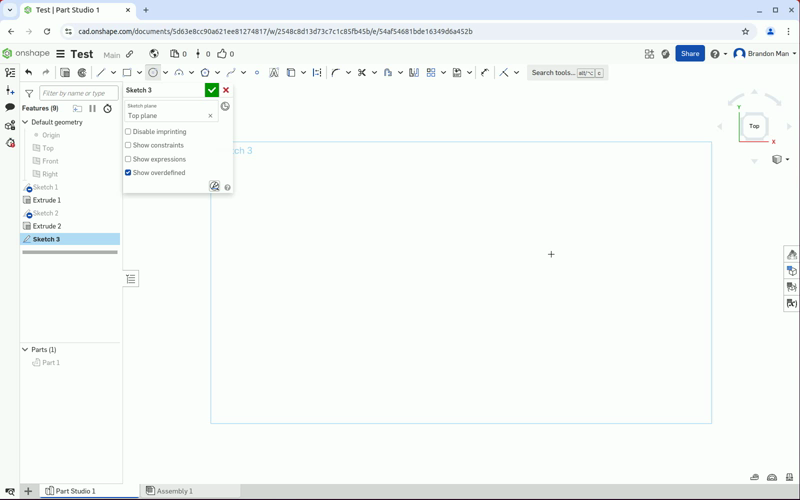
key_up(shift)
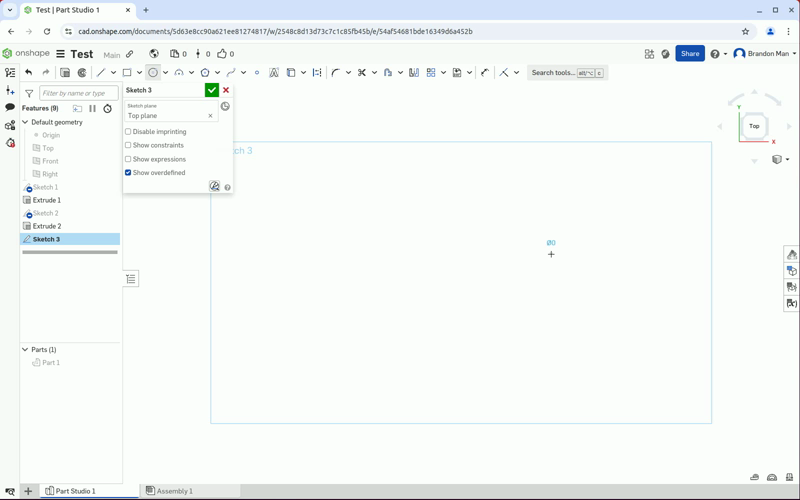
mouse_move(565, 253)
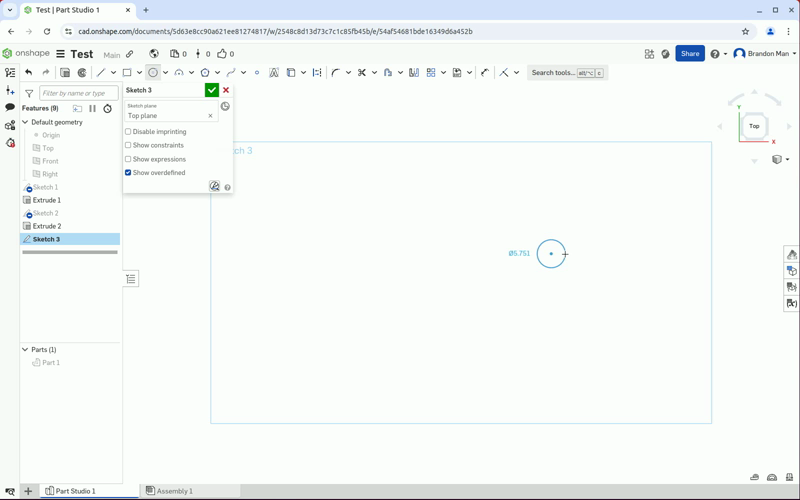
click(565, 253)
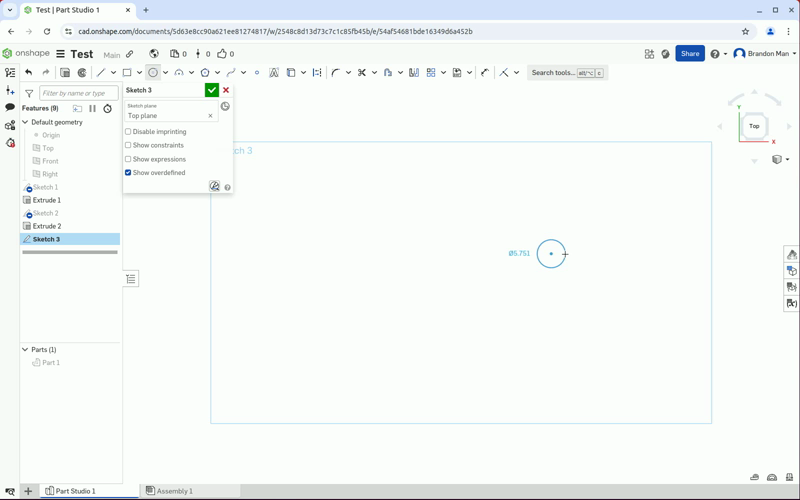
key(esc)
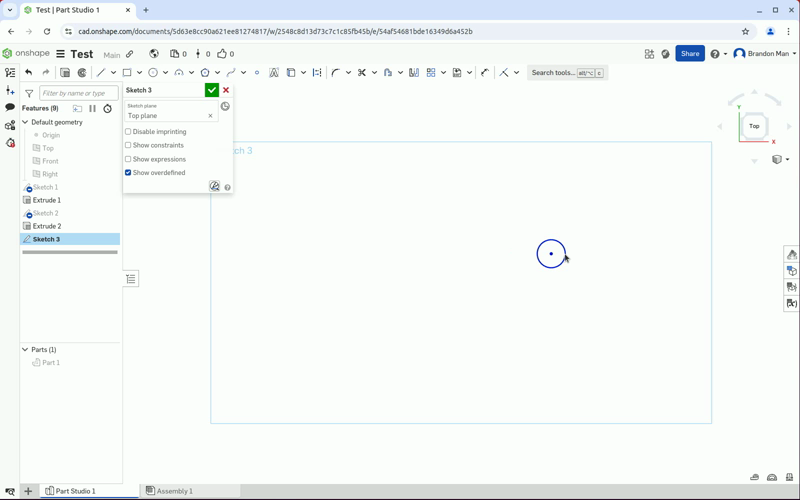
mouse_move(545, 248)
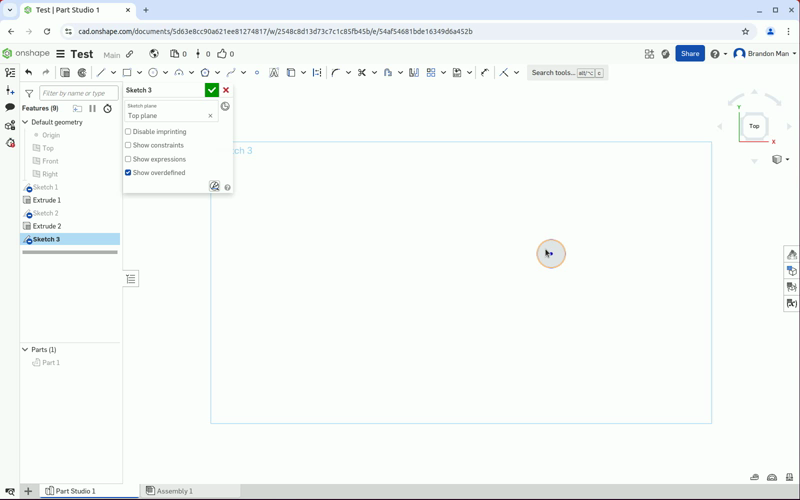
scroll(6)
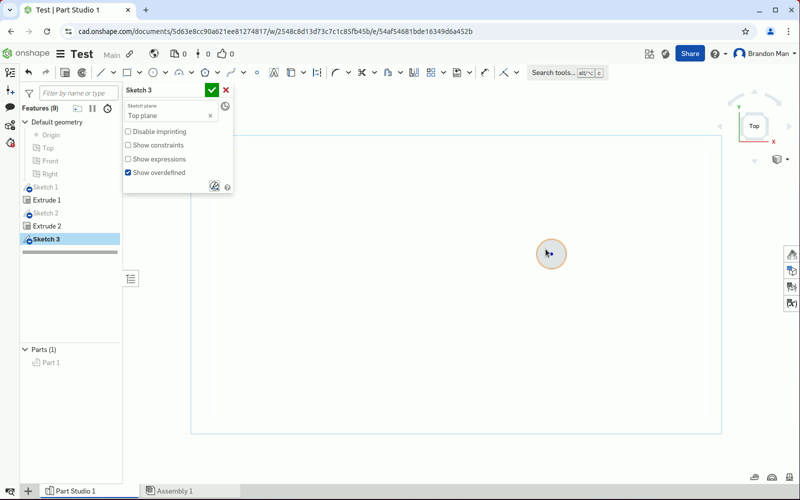
scroll(6)
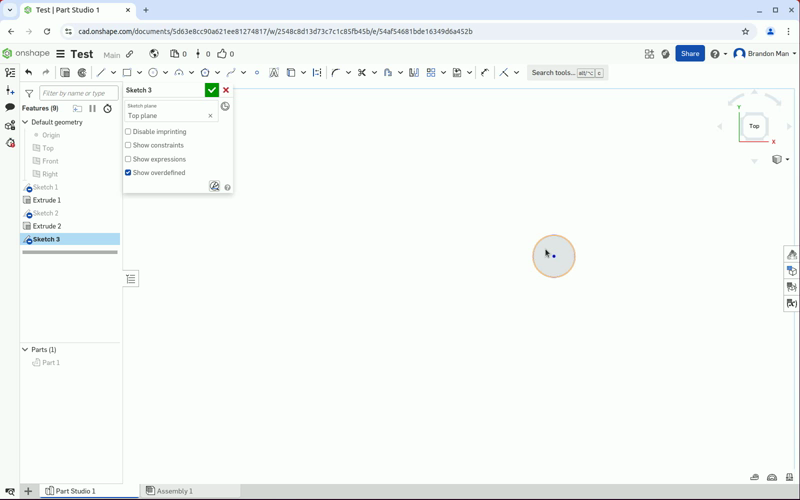
scroll(6)
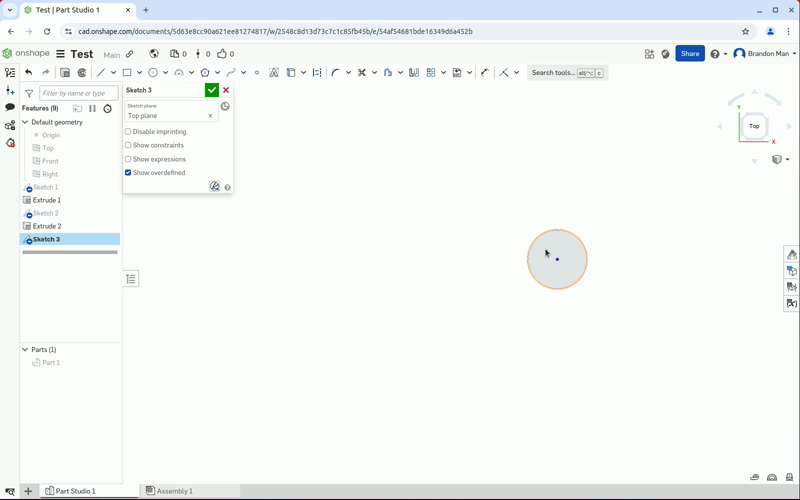
scroll(6)
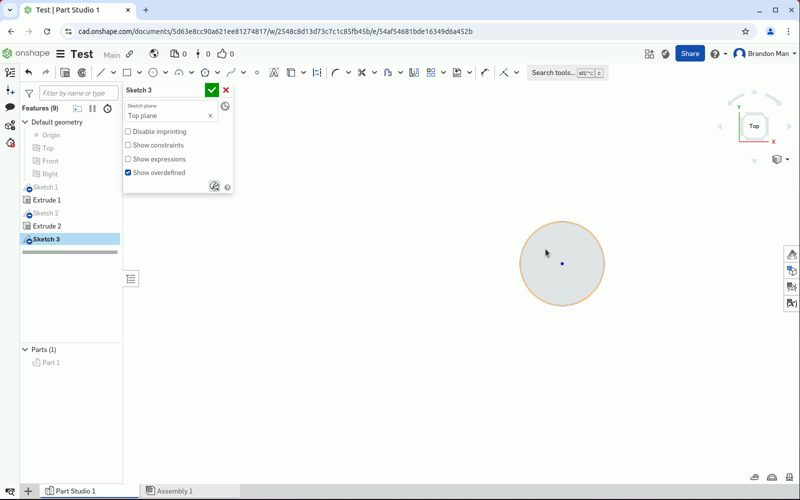
scroll(6)
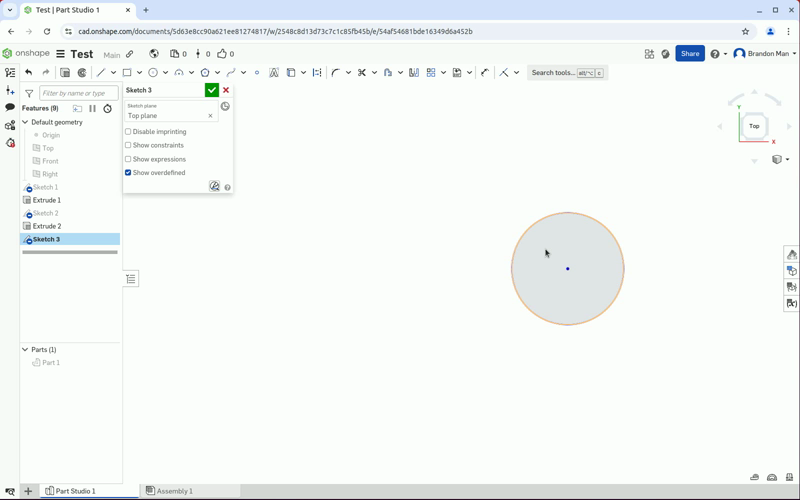
scroll(6)
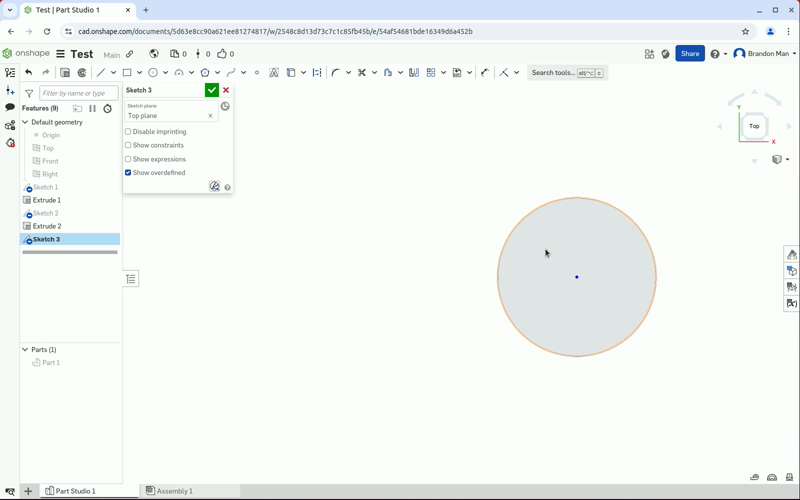
scroll(6)
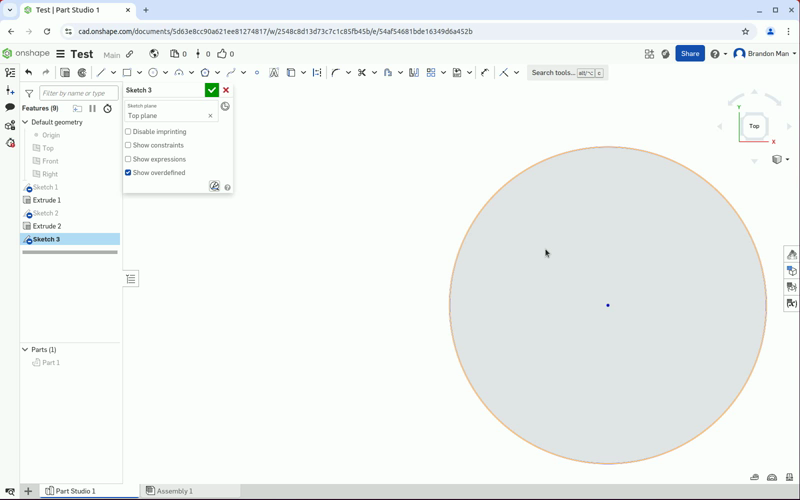
click(545, 248)
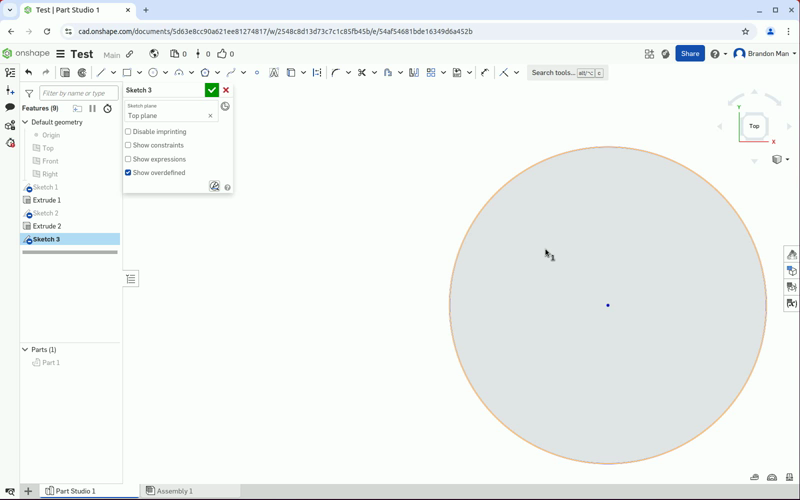
scroll(-6)
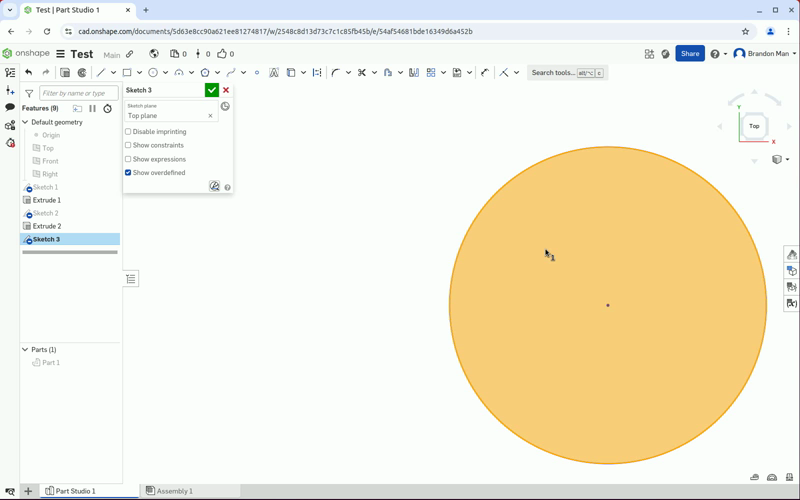
scroll(-6)
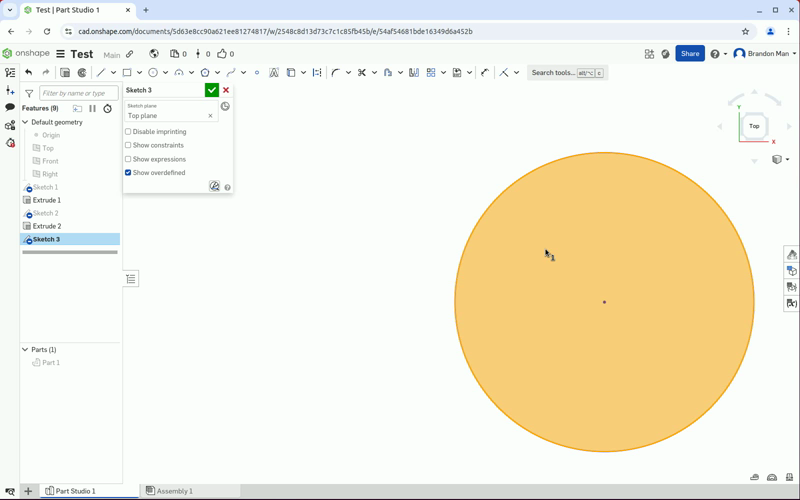
scroll(-6)
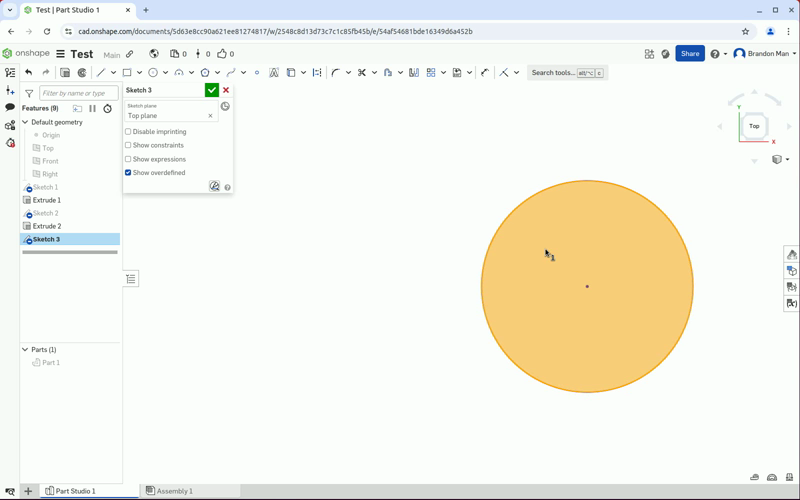
scroll(-6)
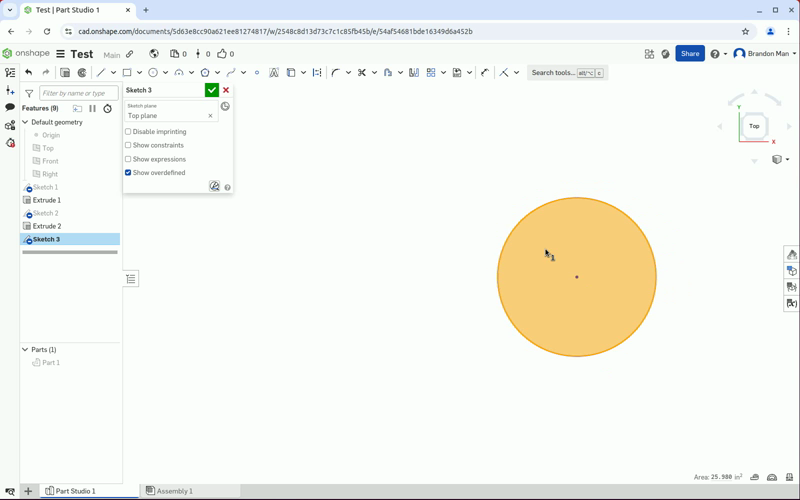
scroll(-6)
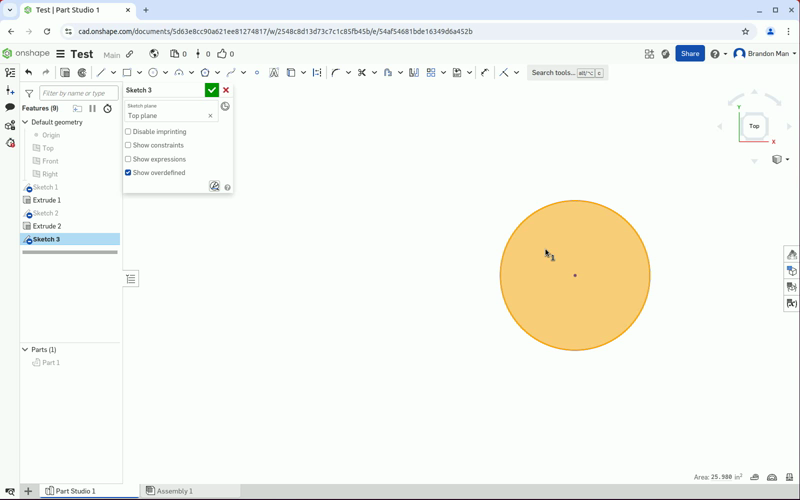
scroll(-6)
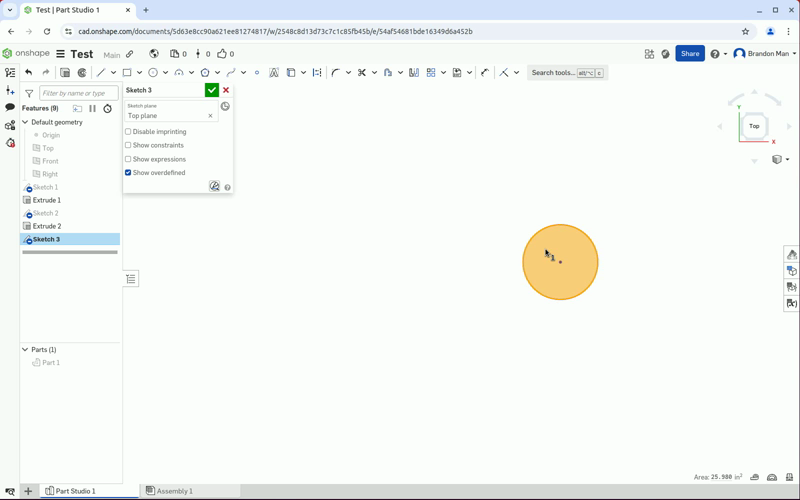
scroll(-6)
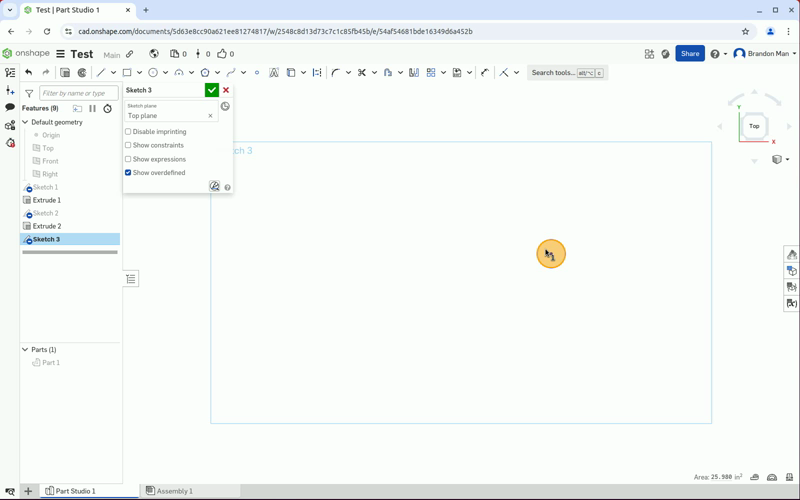
mouse_move(73, 352)
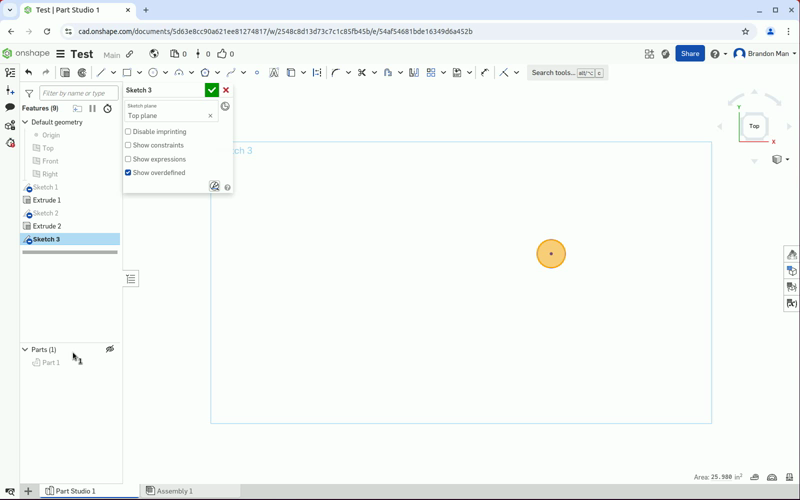
key(shift+y)
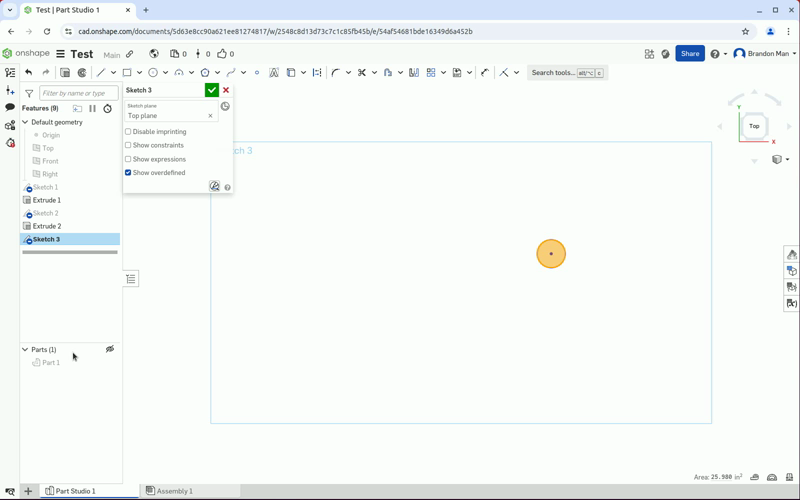
key(shift+e)
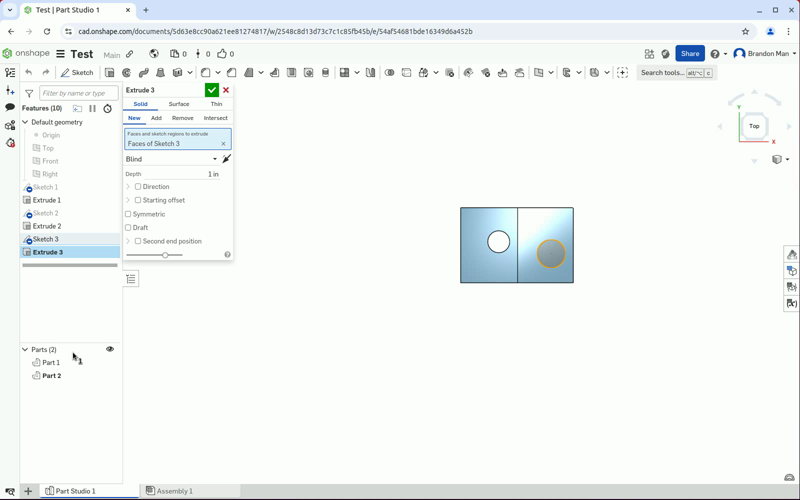
mouse_move(143, 106)
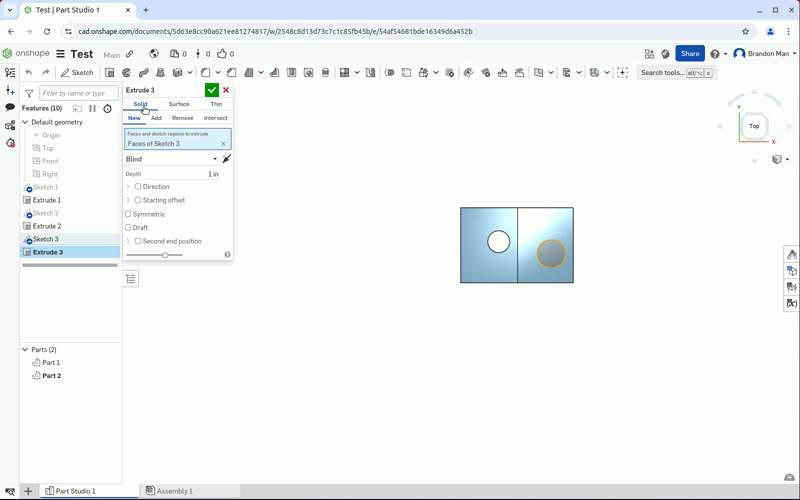
click(143, 106)
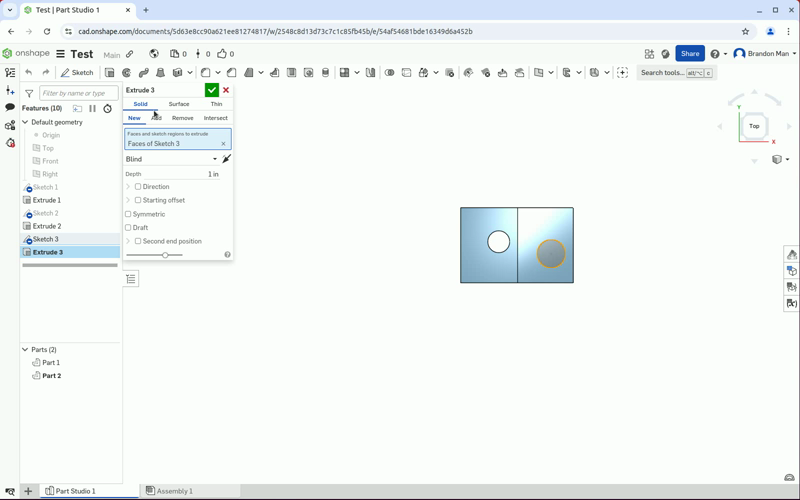
mouse_move(186, 120)
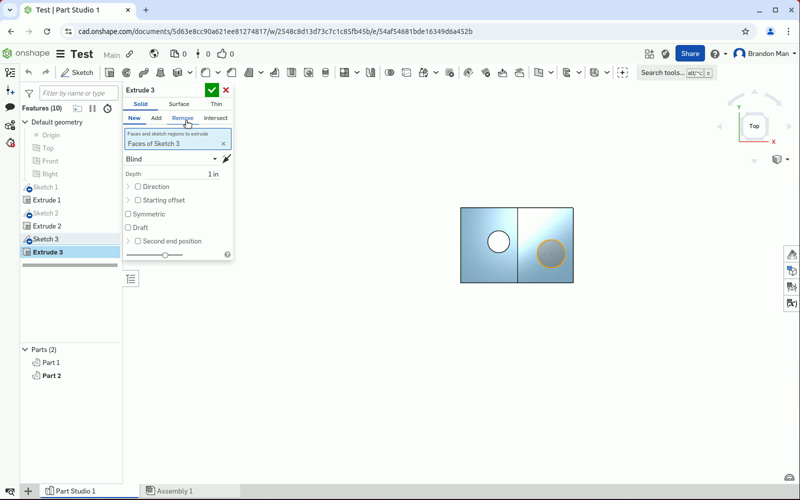
click(186, 120)
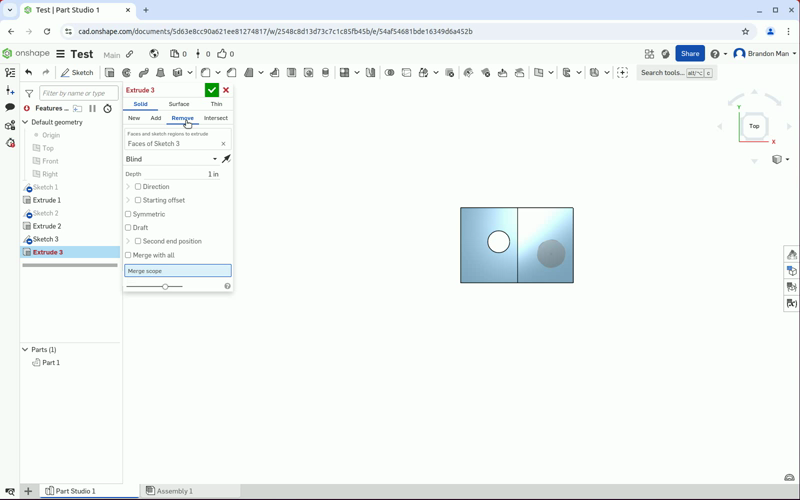
key(tab, 4)
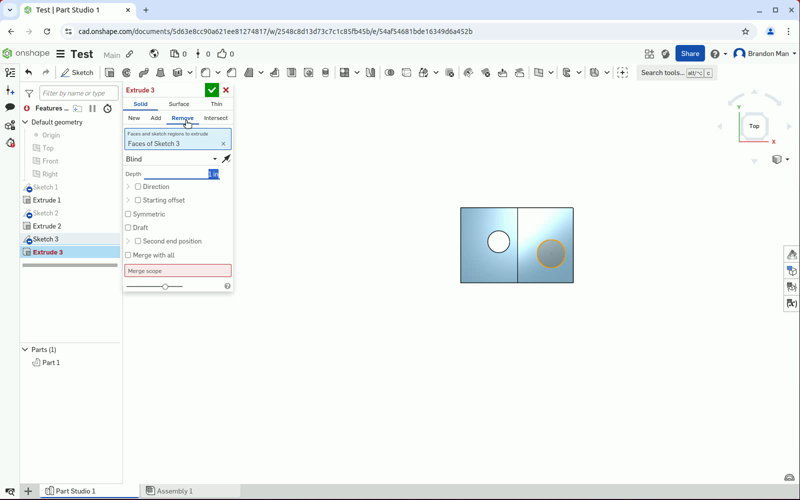
text(-26.96)
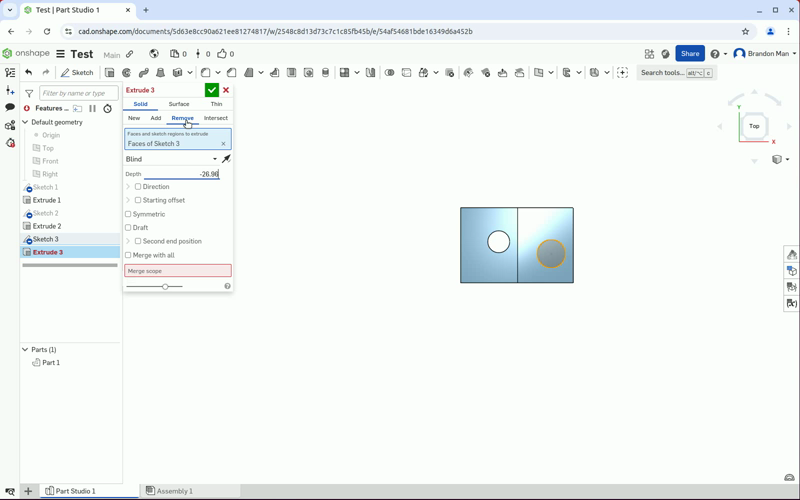
key(tab, 6)
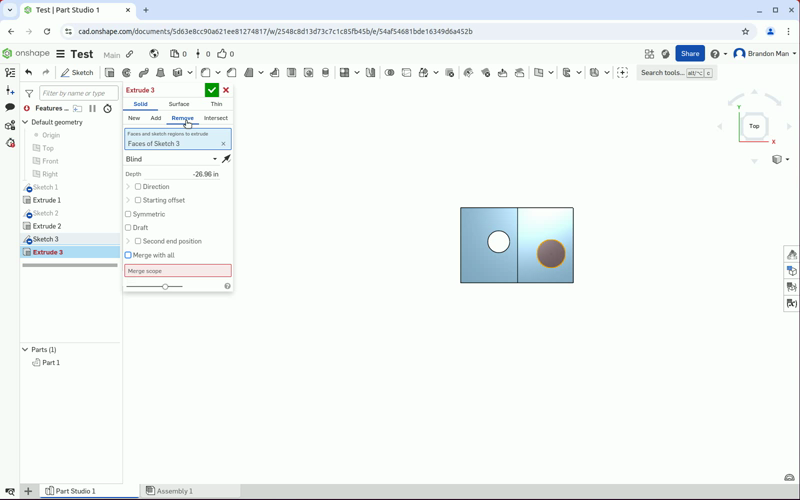
key(space)
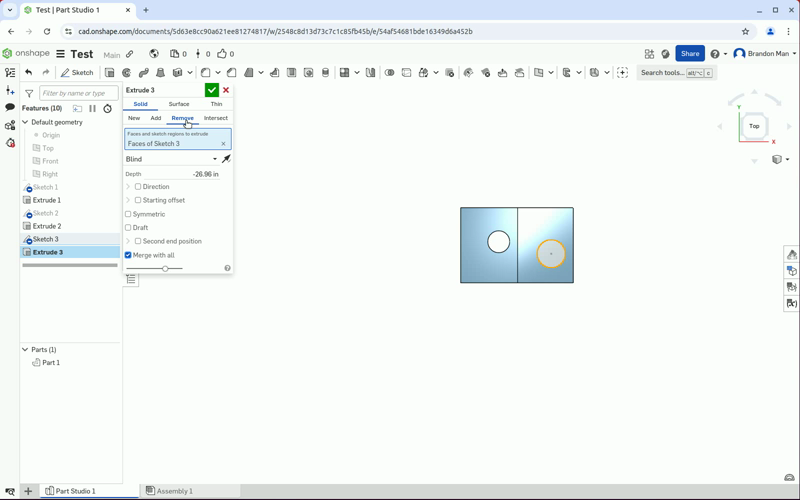
key(enter)
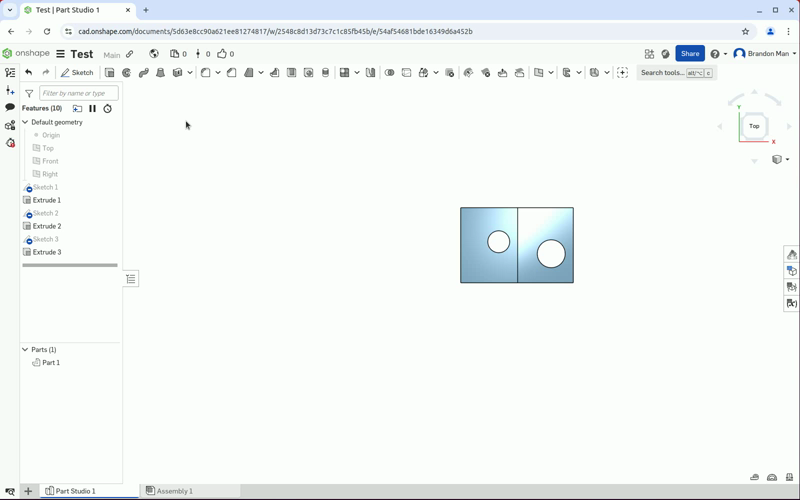
key(shift+h)
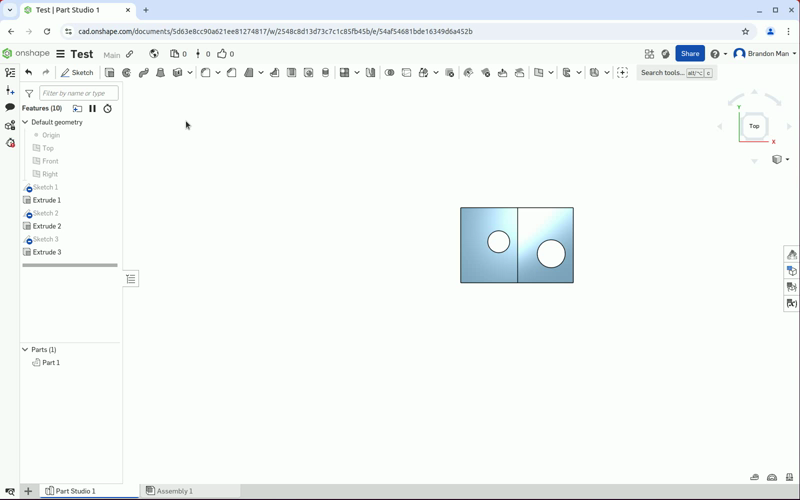
key(shift+h)
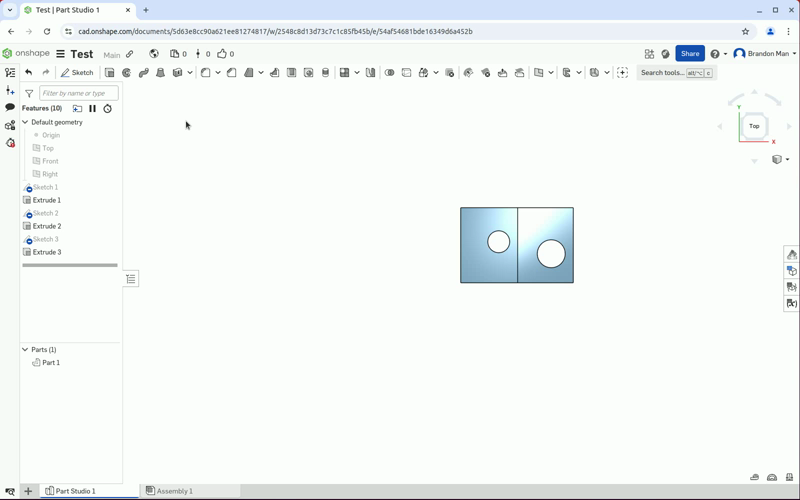
mouse_move(73, 189)
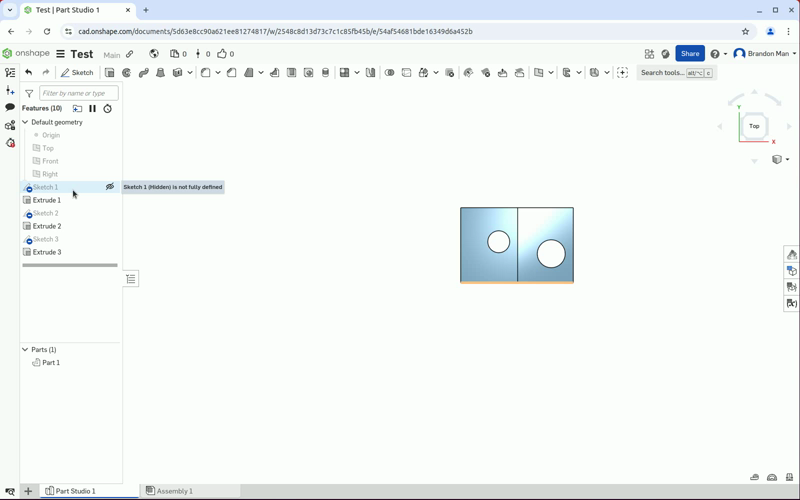
click(73, 189)
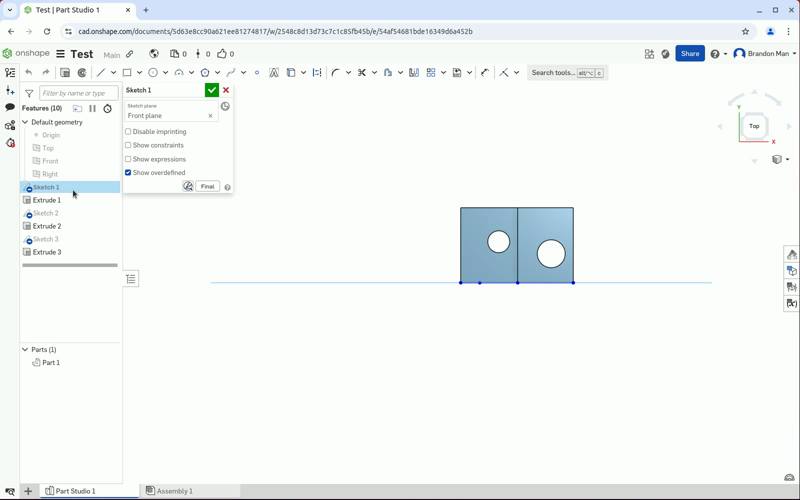
mouse_move(229, 92)
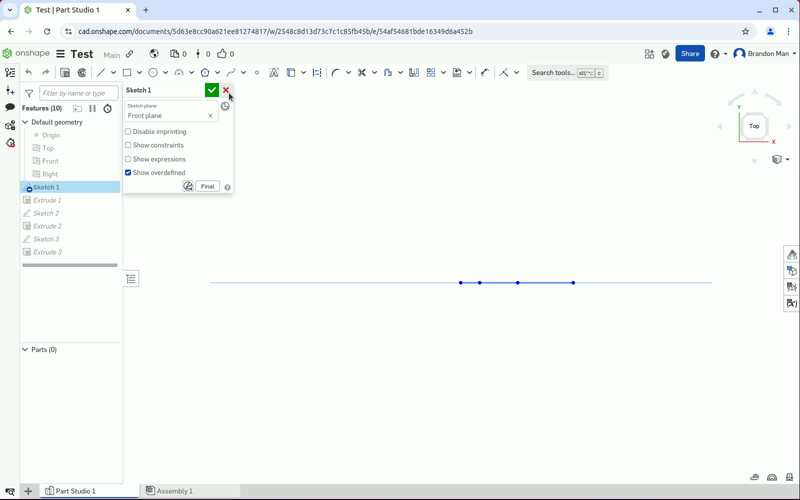
click(229, 92)
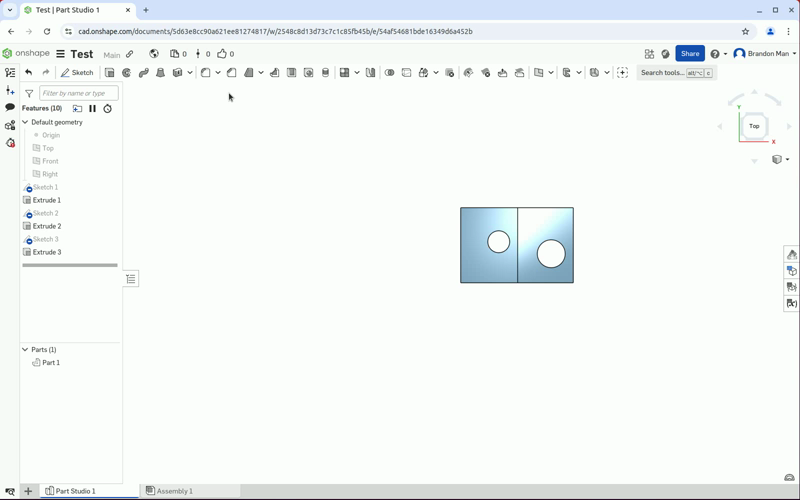
mouse_move(73, 352)
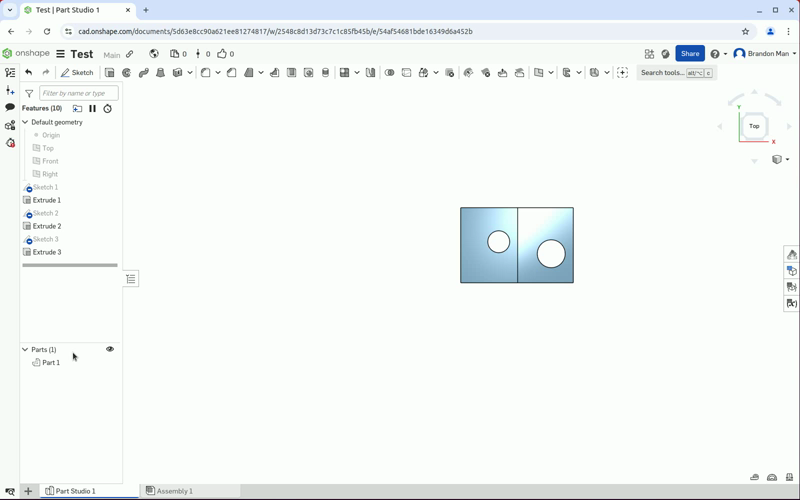
key(y)
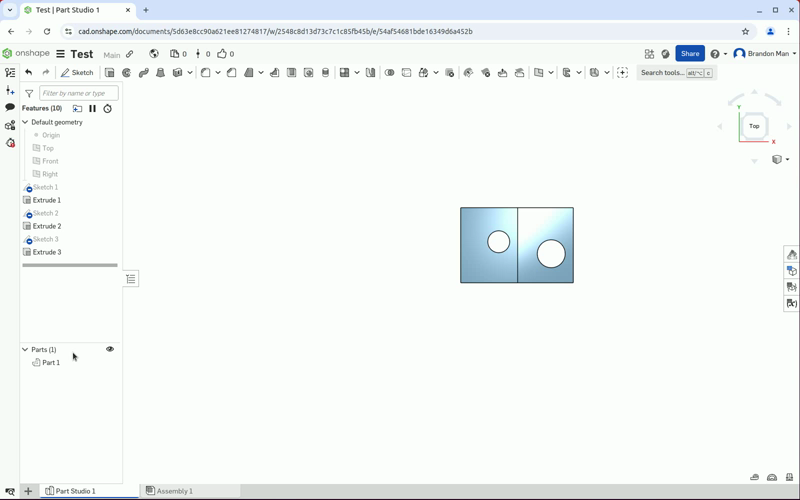
key(shift+p)
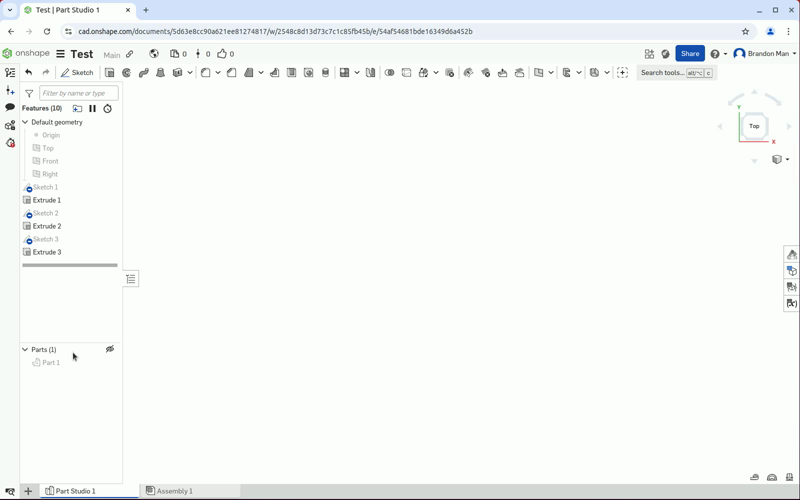
key(space)
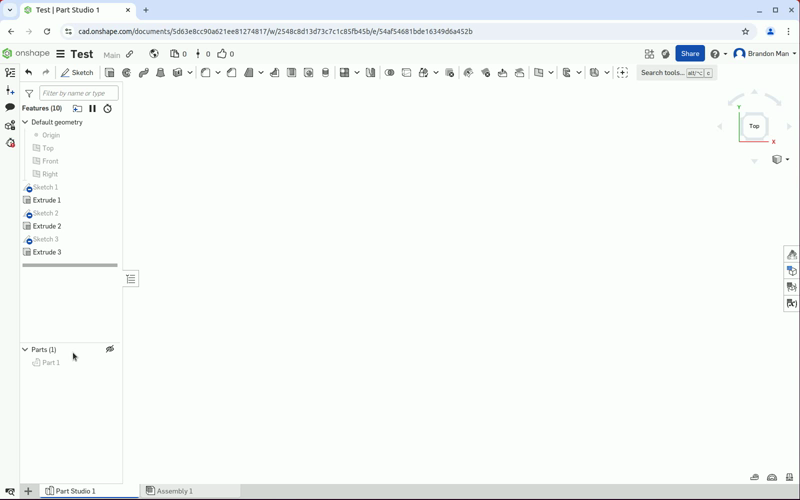
key_down(shift)
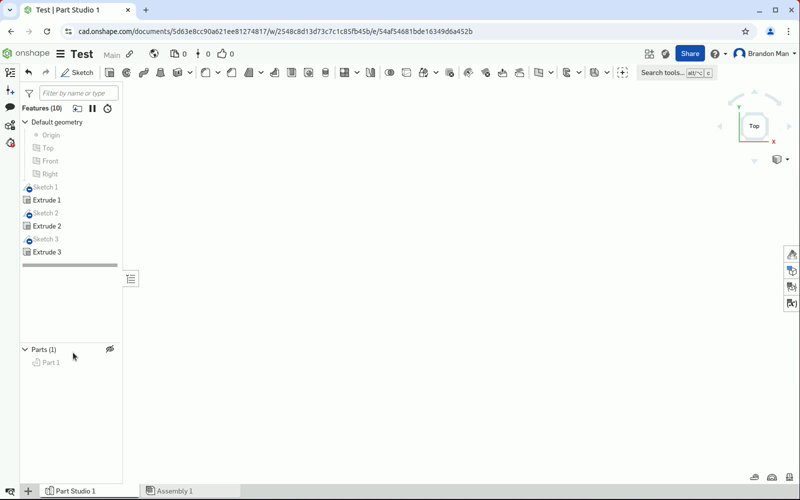
key(up)
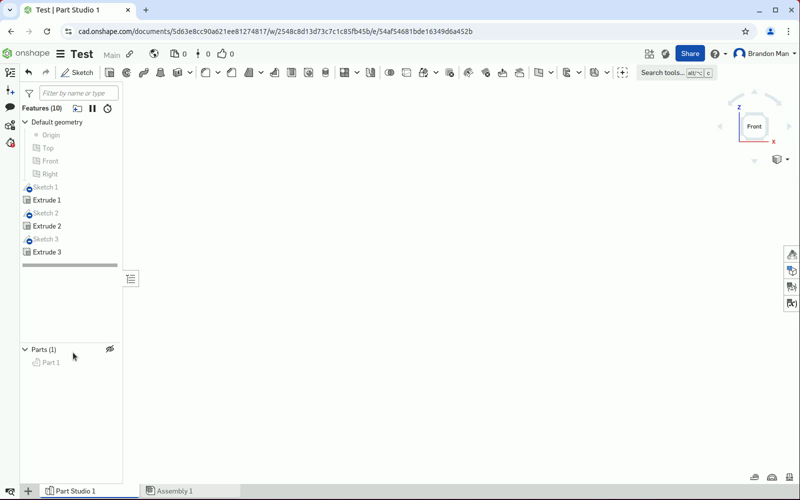
key_up(shift)
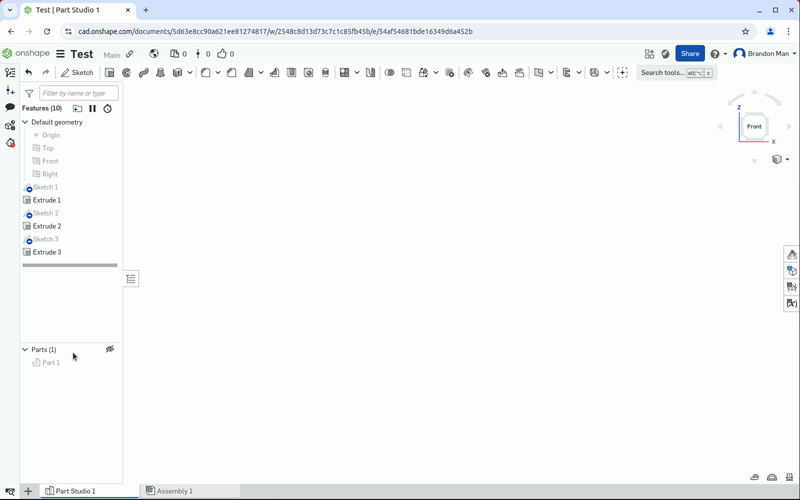
key(space)
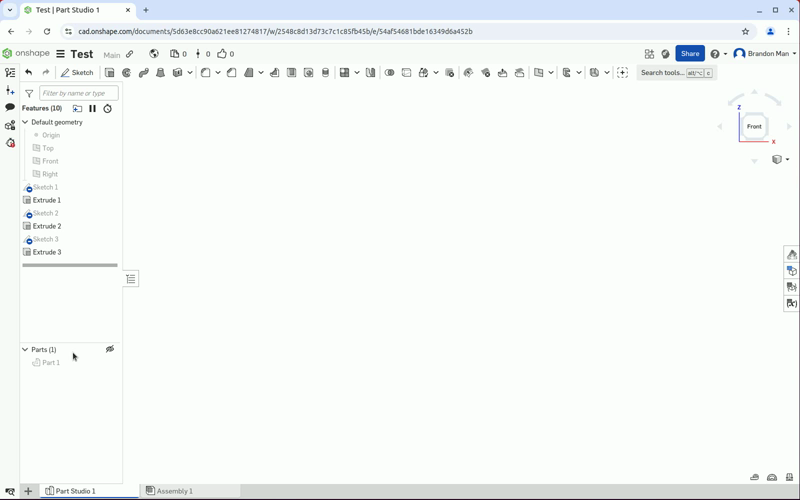
key_down(shift)
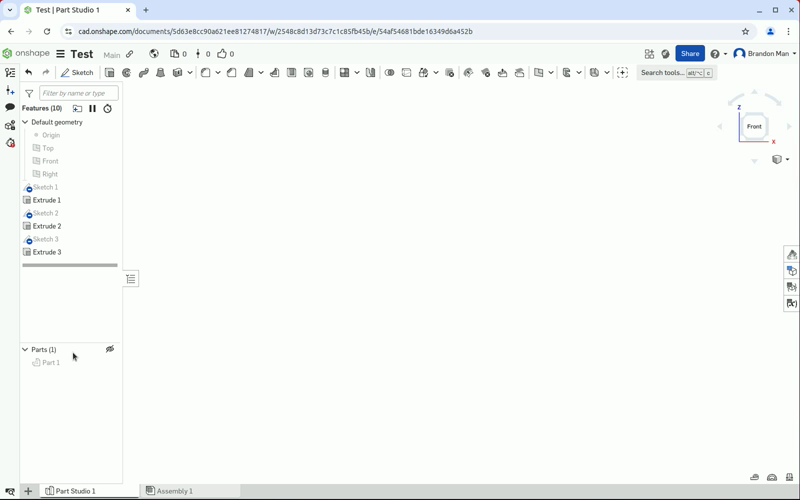
key(left)
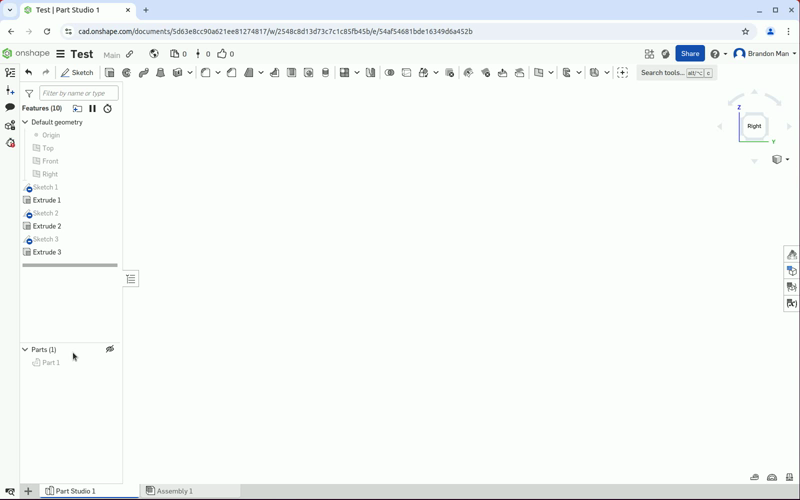
key_up(shift)
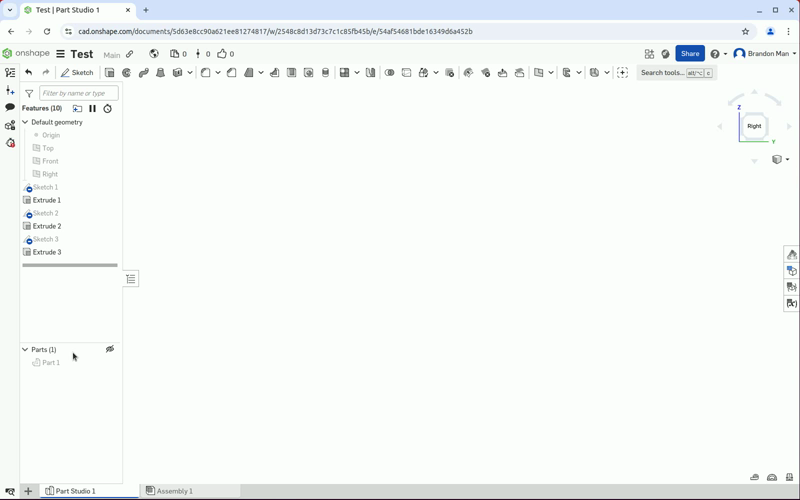
mouse_move(73, 352)
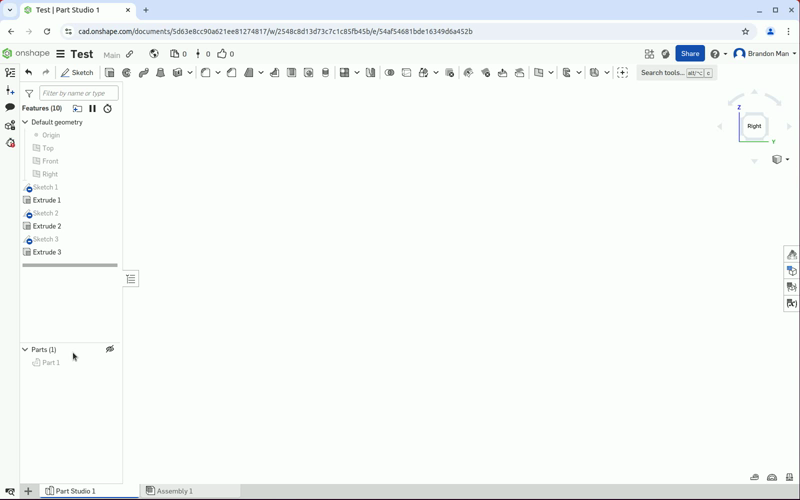
key(shift+y)
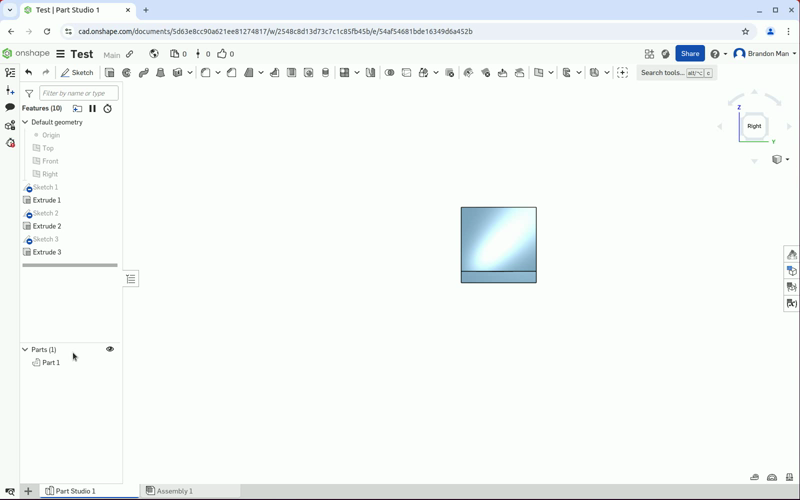
mouse_move(541, 75)
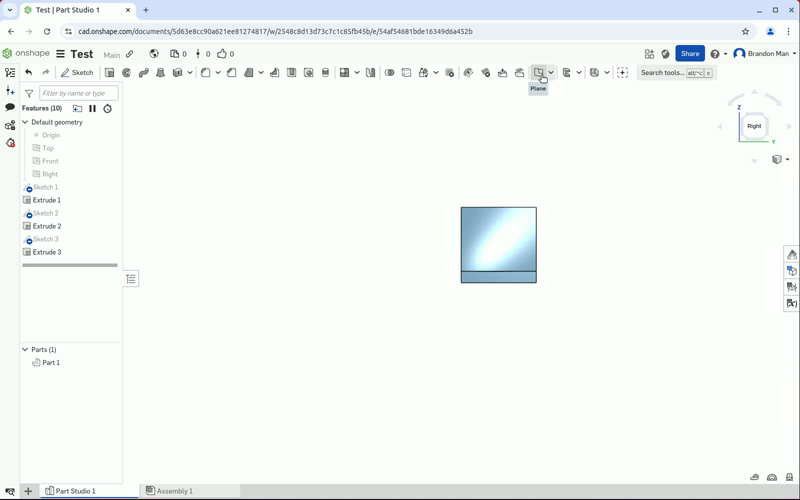
click(541, 75)
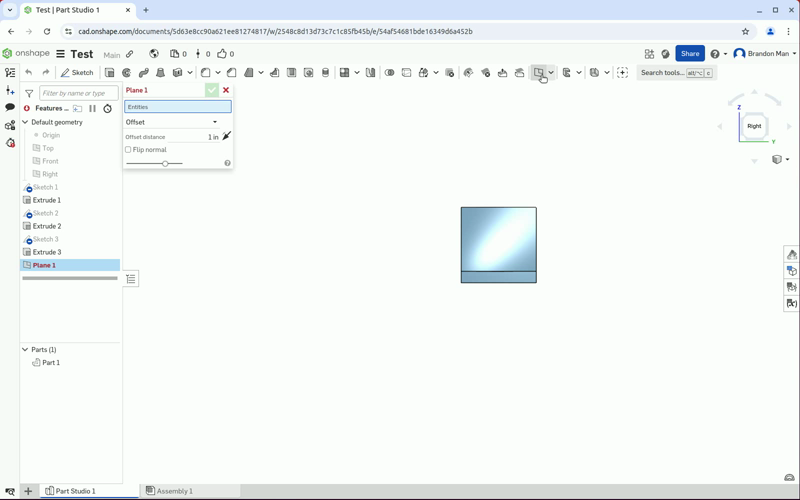
mouse_move(73, 176)
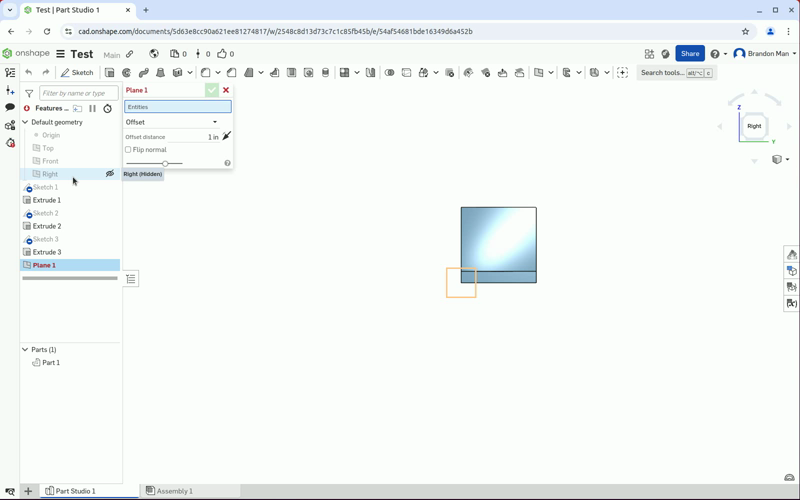
click(73, 176)
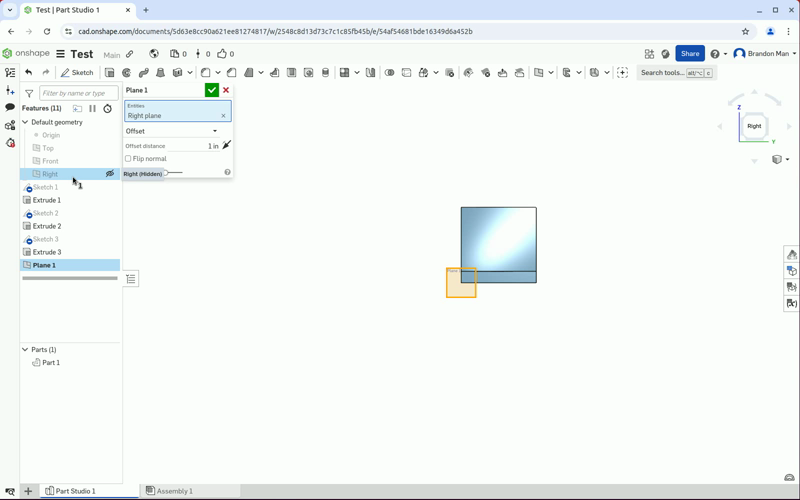
key(tab, 2)
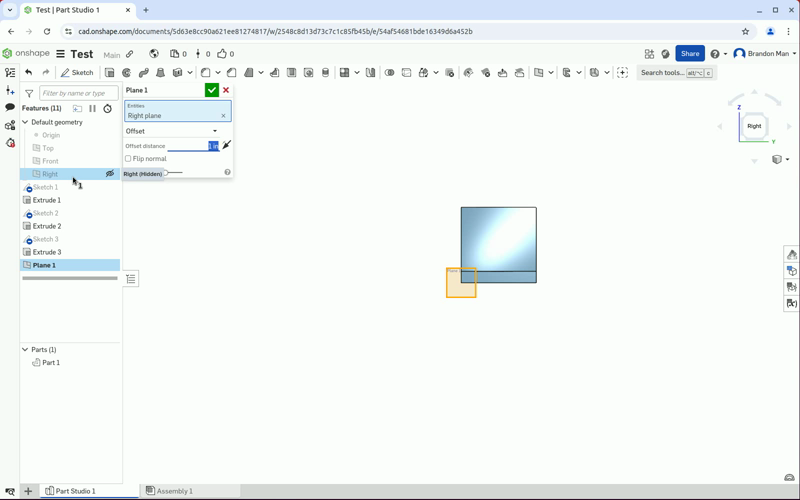
text(23.108)
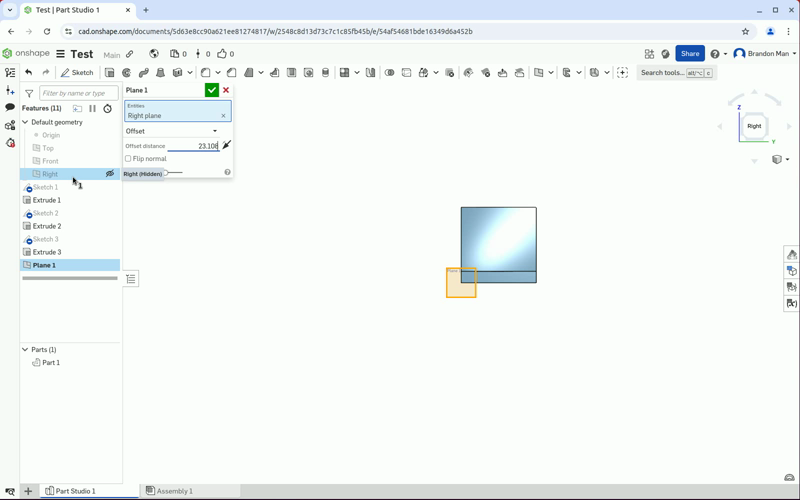
key(enter, 2)
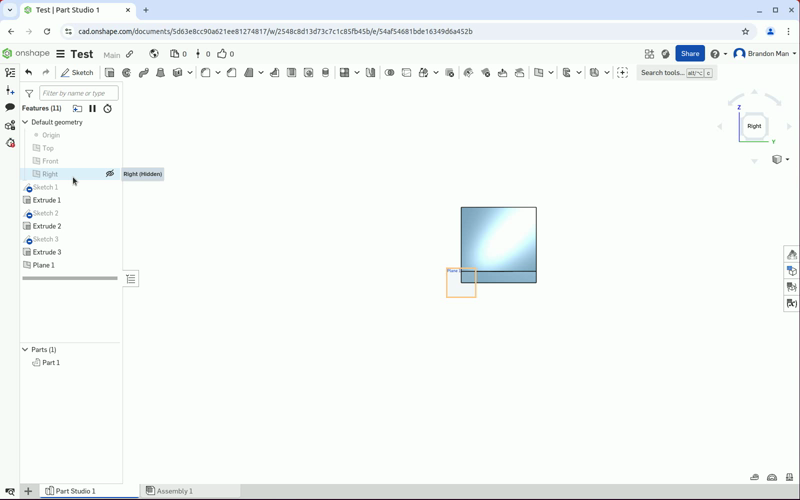
key(shift+s)
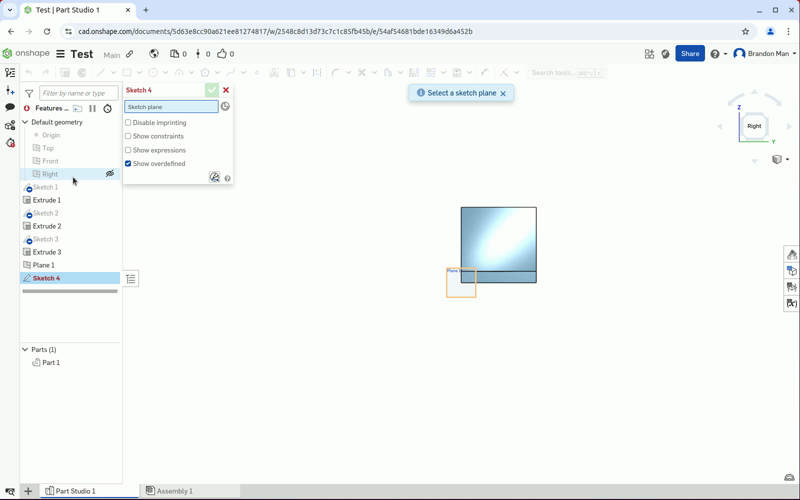
mouse_move(73, 267)
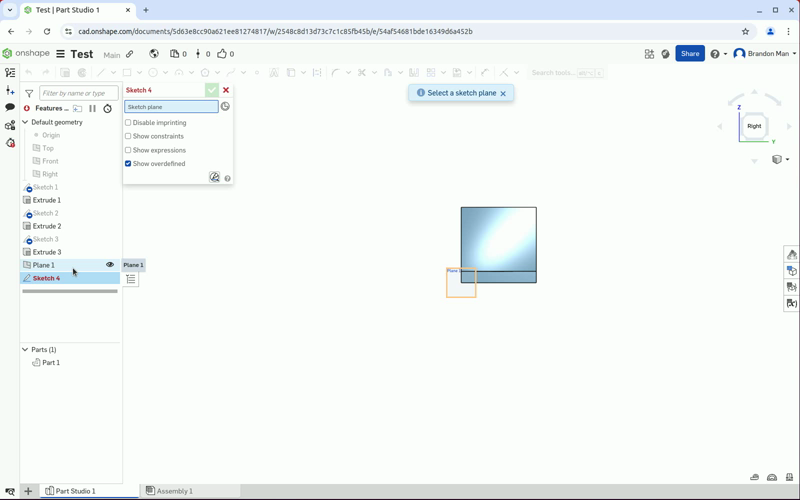
click(73, 267)
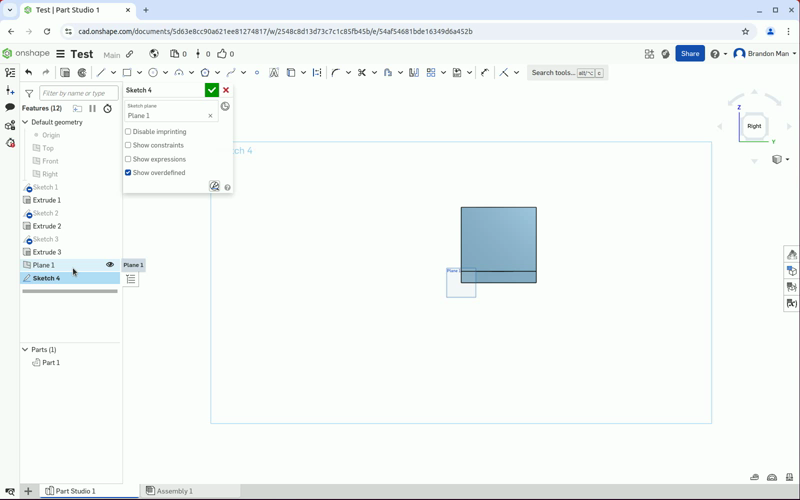
mouse_move(73, 352)
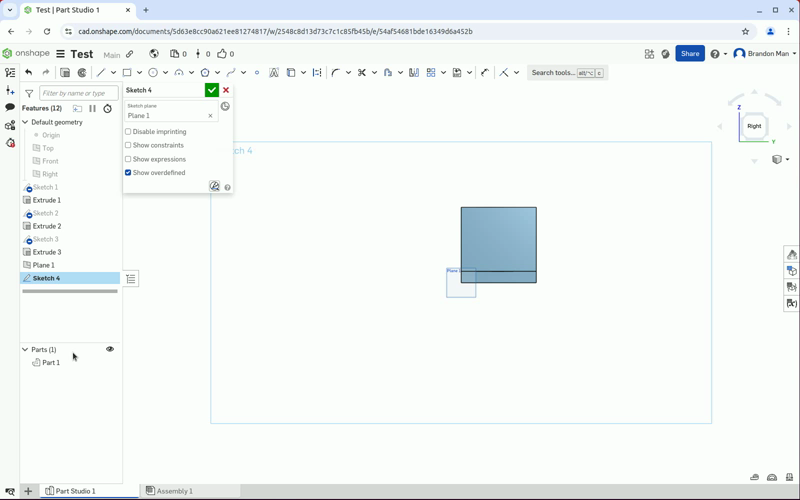
key(y)
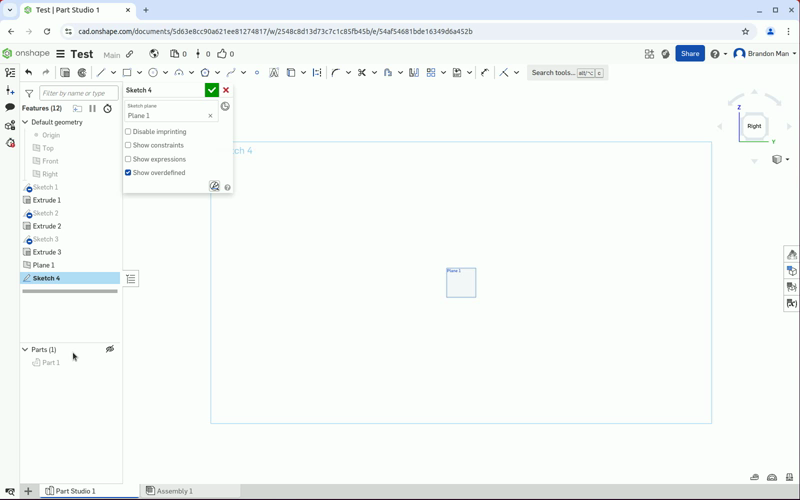
key(l)
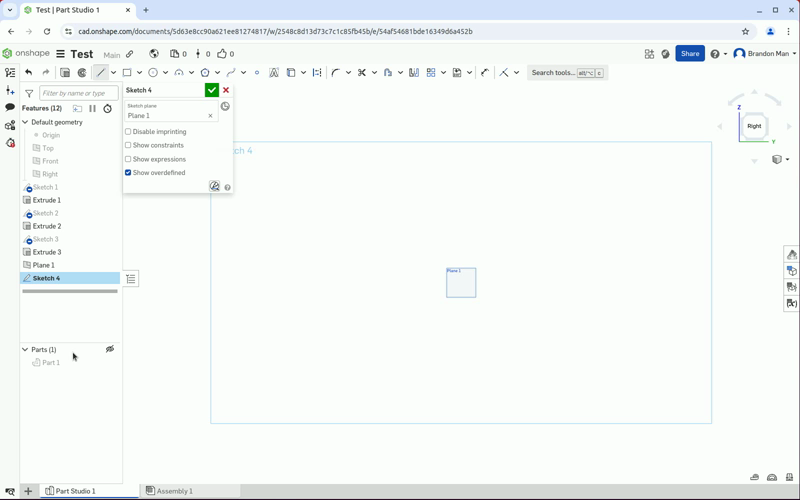
key_down(shift)
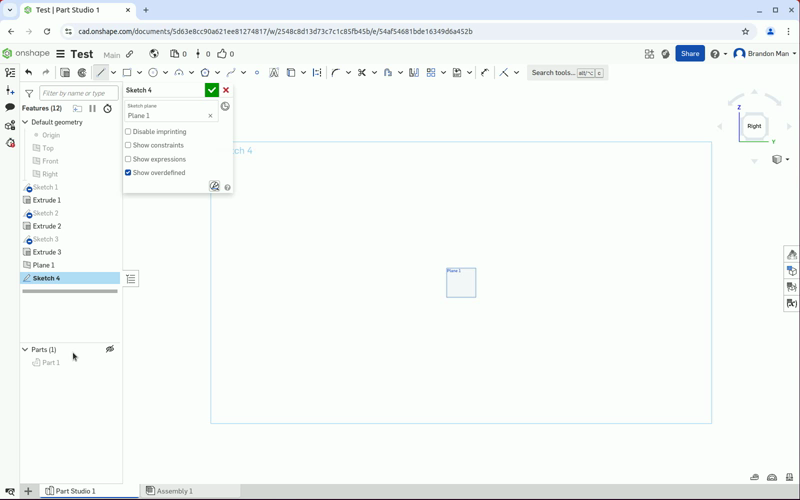
mouse_move(516, 226)
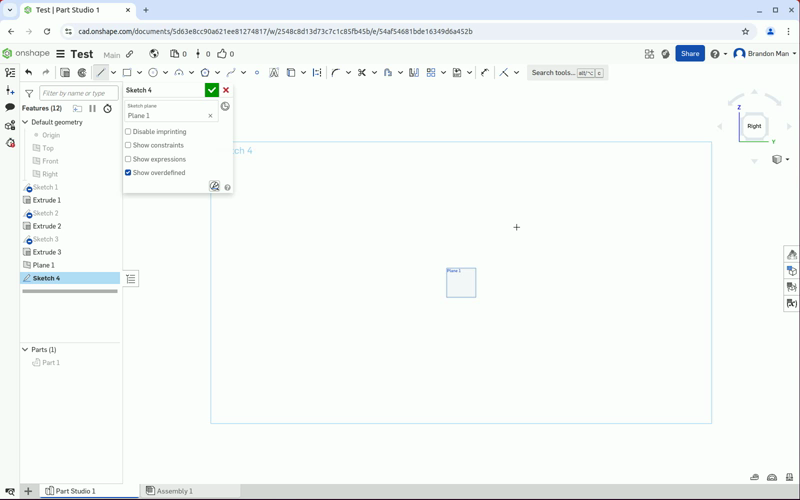
click(516, 226)
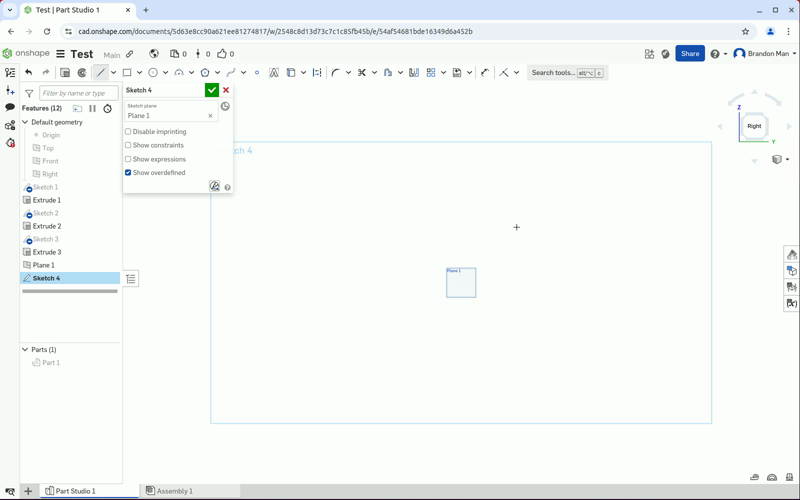
key_up(shift)
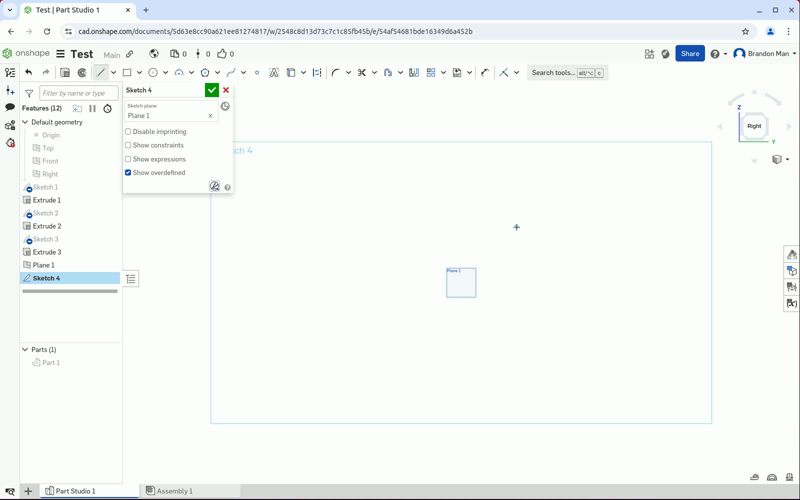
key_down(shift)
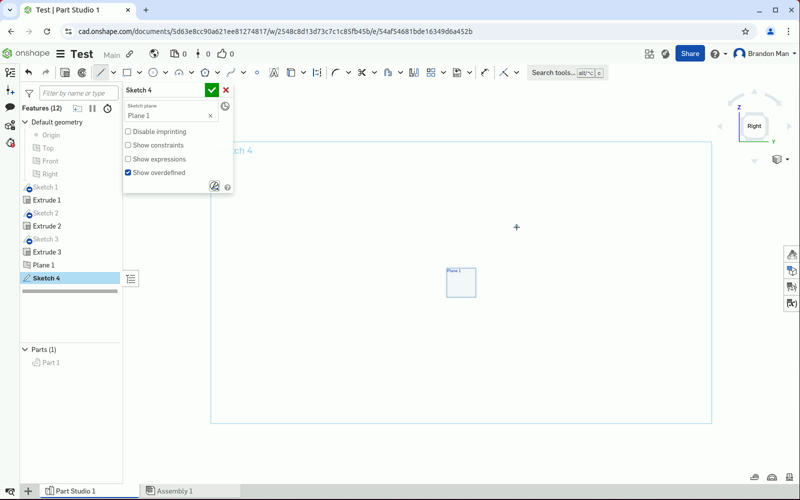
mouse_move(546, 226)
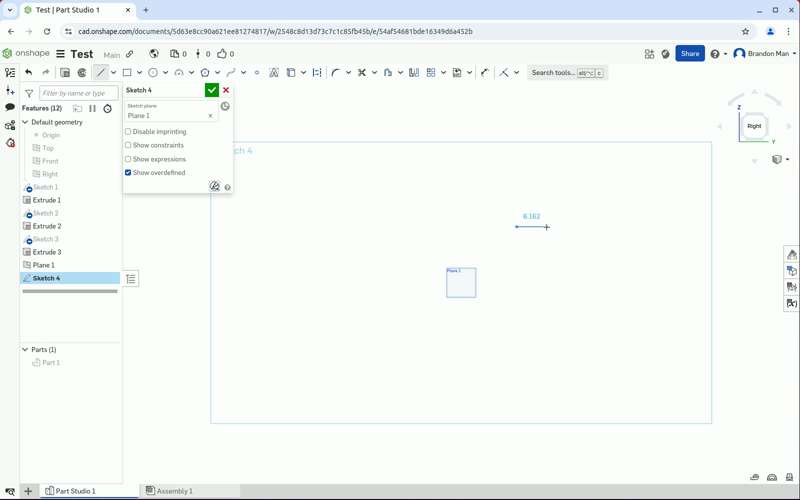
mouse_move(536, 226)
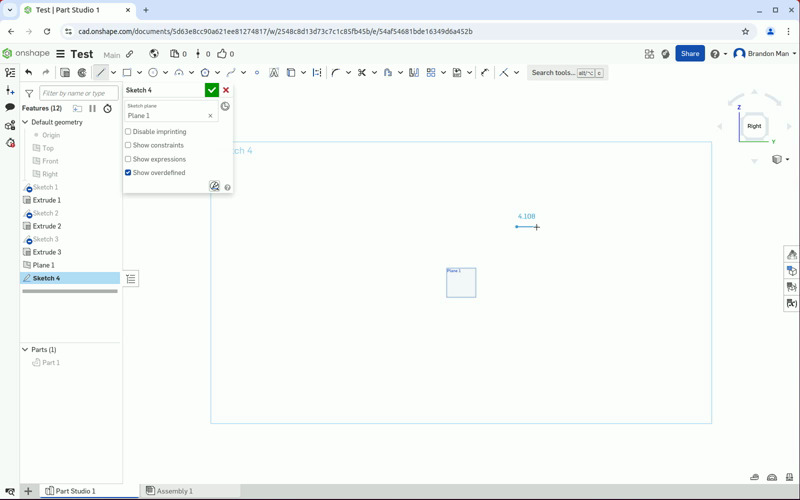
click(536, 226)
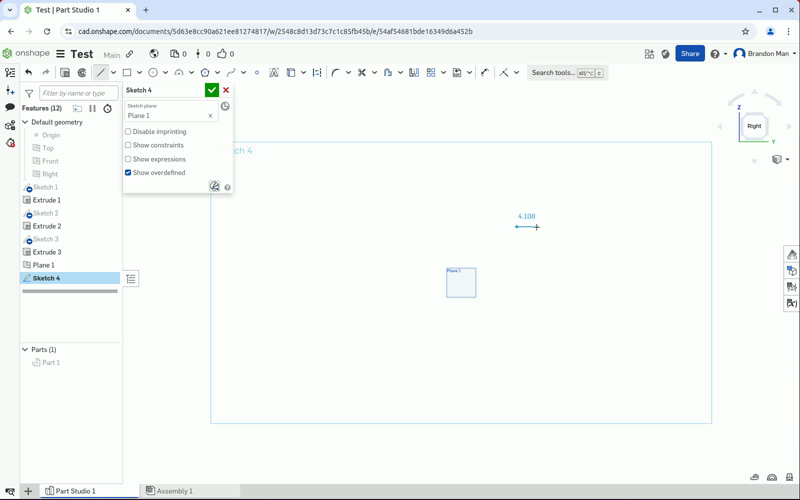
key_up(shift)
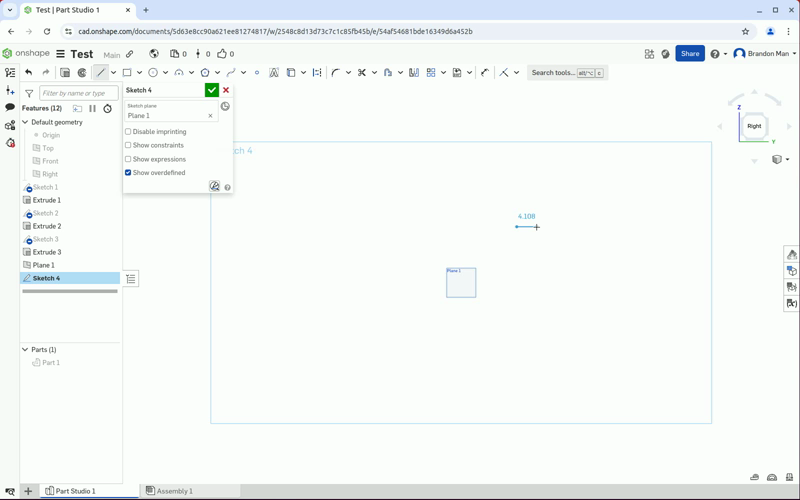
key_down(shift)
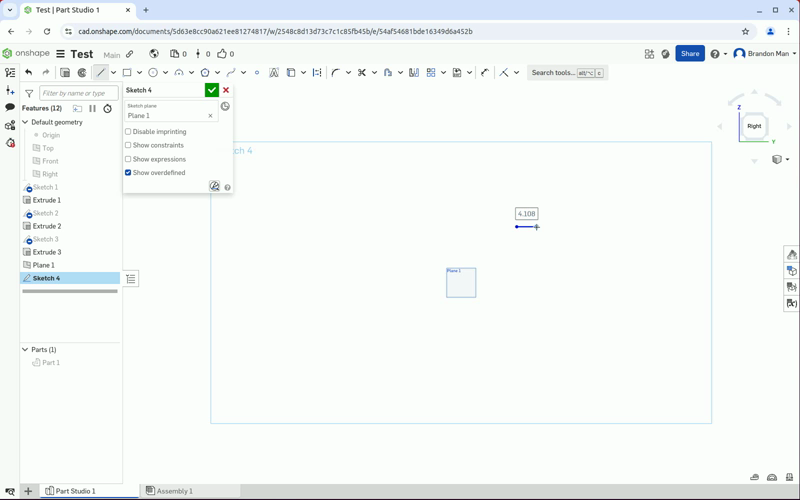
mouse_move(566, 226)
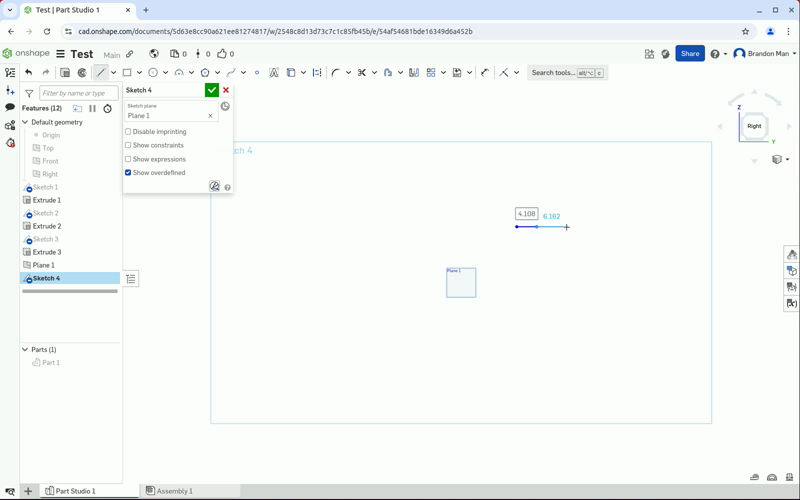
mouse_move(536, 207)
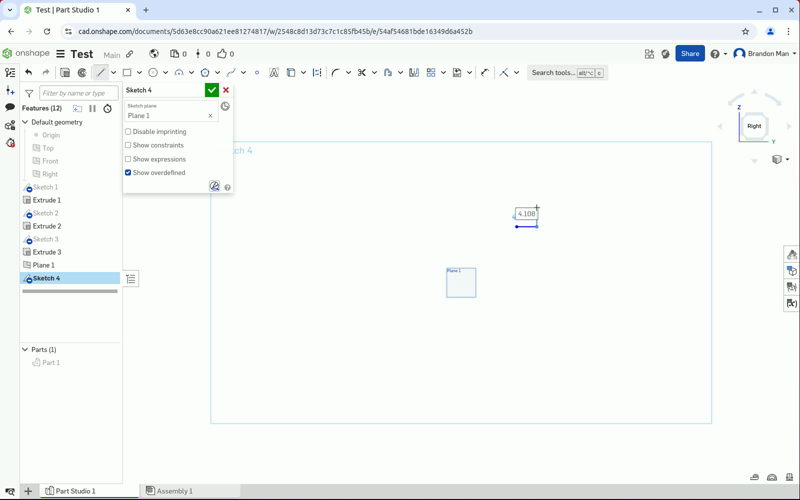
click(536, 207)
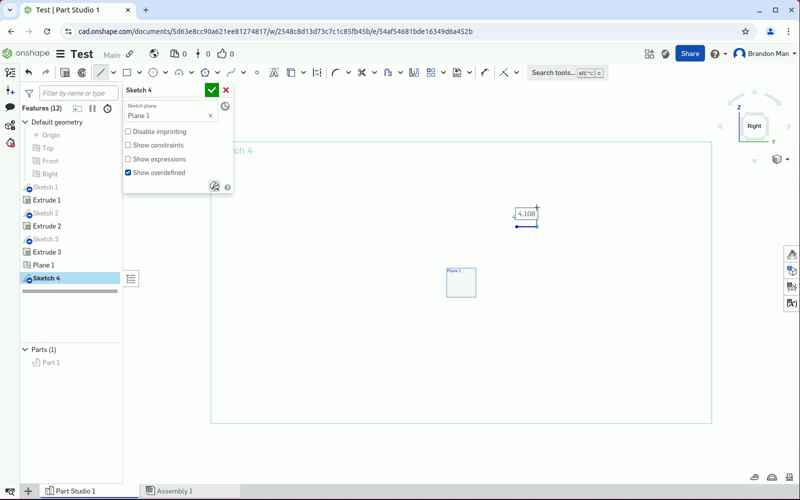
key_up(shift)
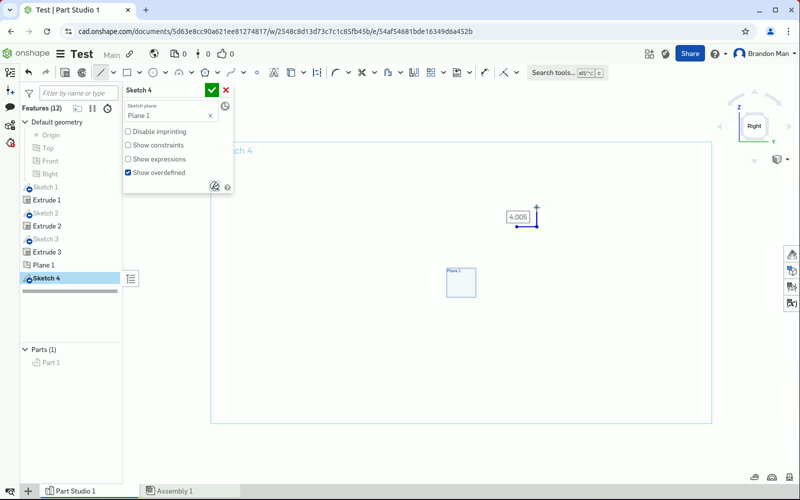
key_down(shift)
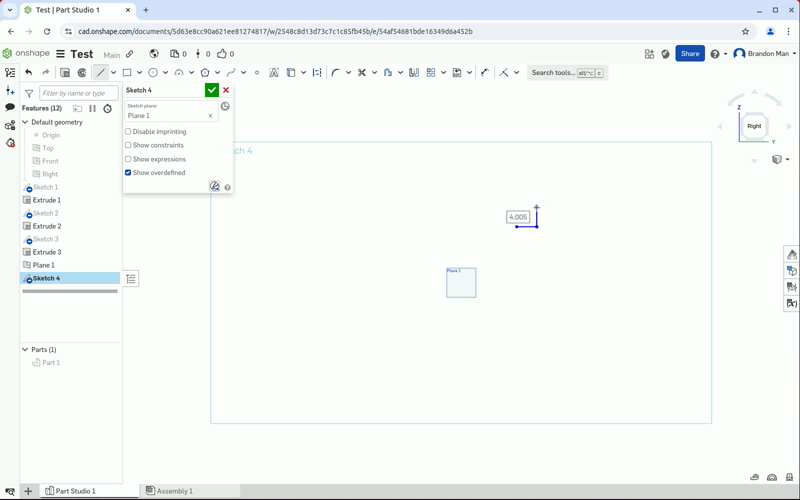
mouse_move(566, 207)
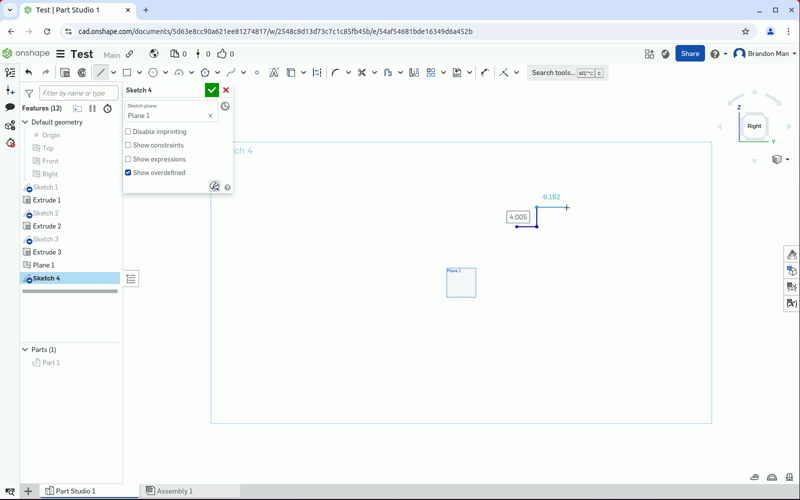
mouse_move(516, 207)
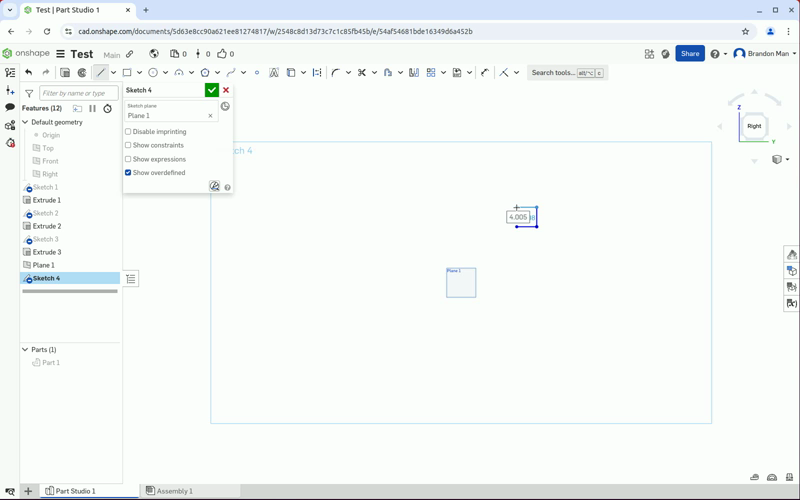
click(516, 207)
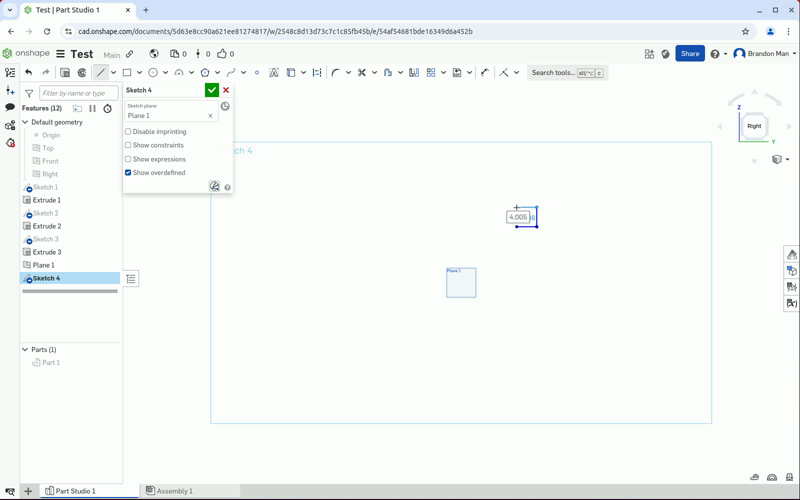
key_up(shift)
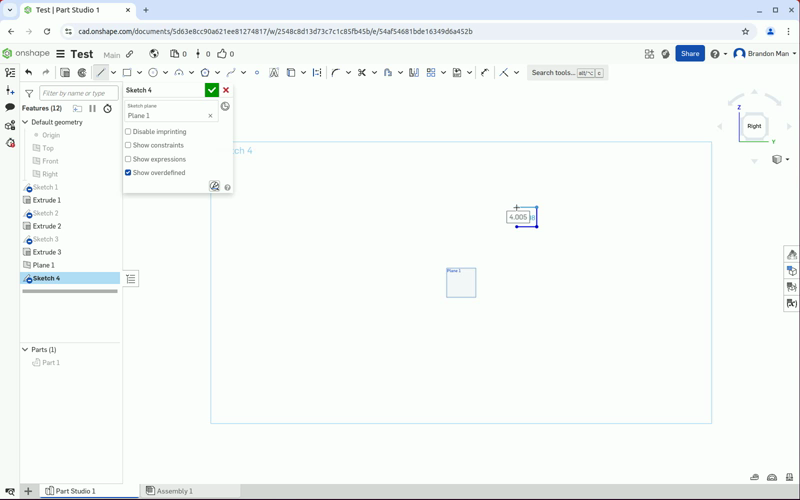
mouse_move(546, 207)
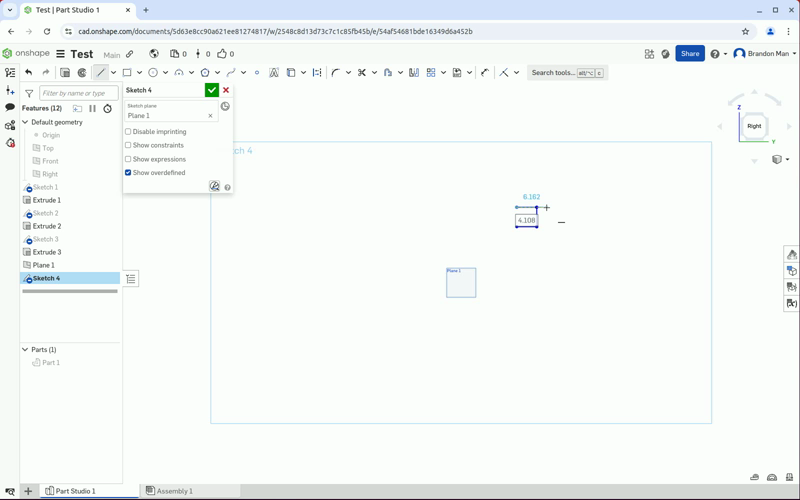
key_down(shift)
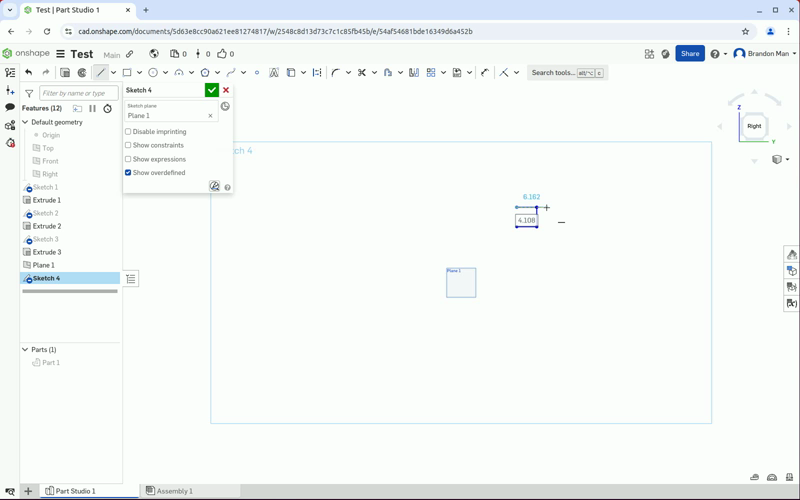
mouse_move(516, 226)
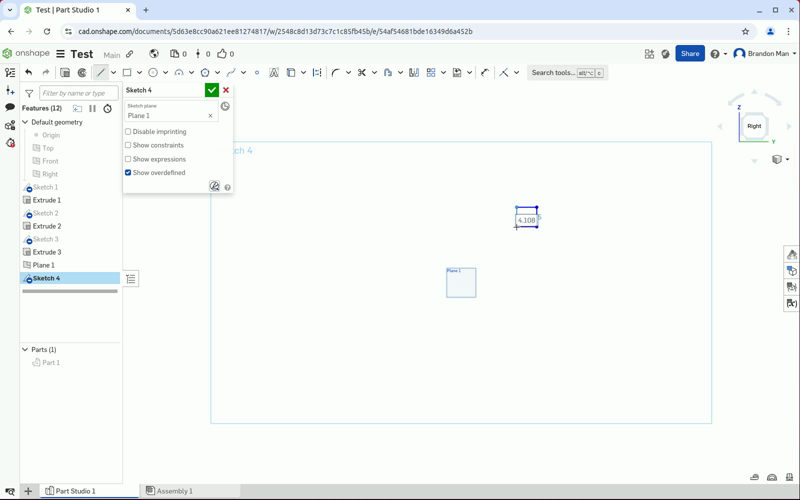
key_up(shift)
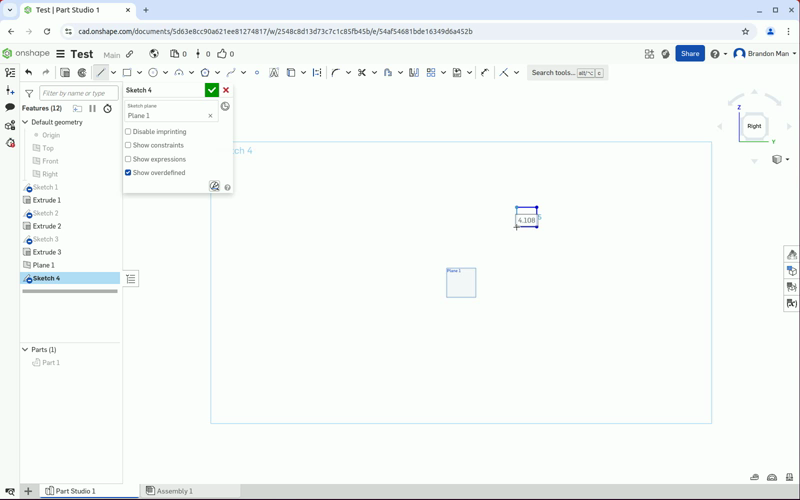
click(516, 226)
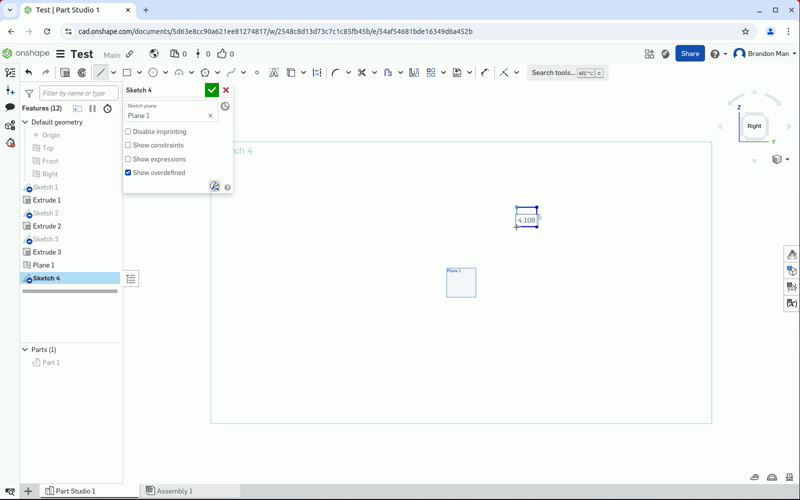
key(esc)
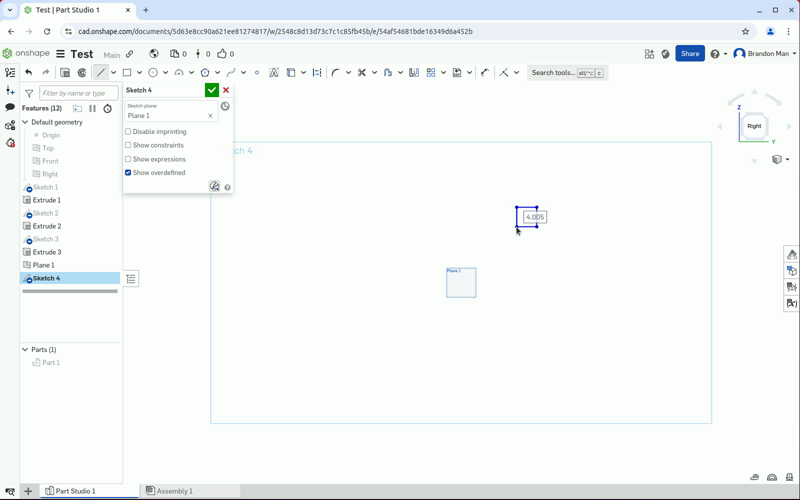
mouse_move(531, 219)
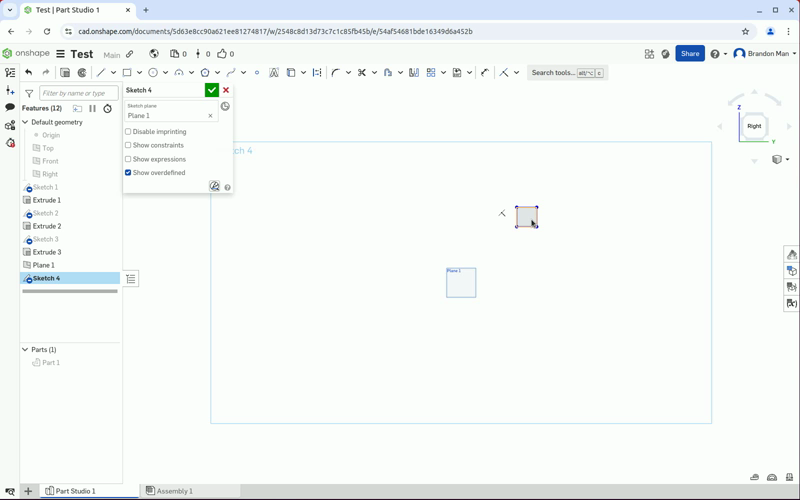
scroll(6)
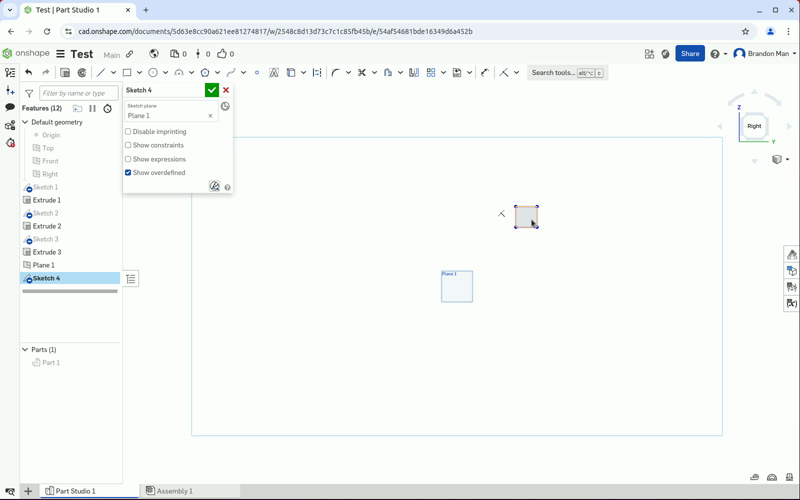
scroll(6)
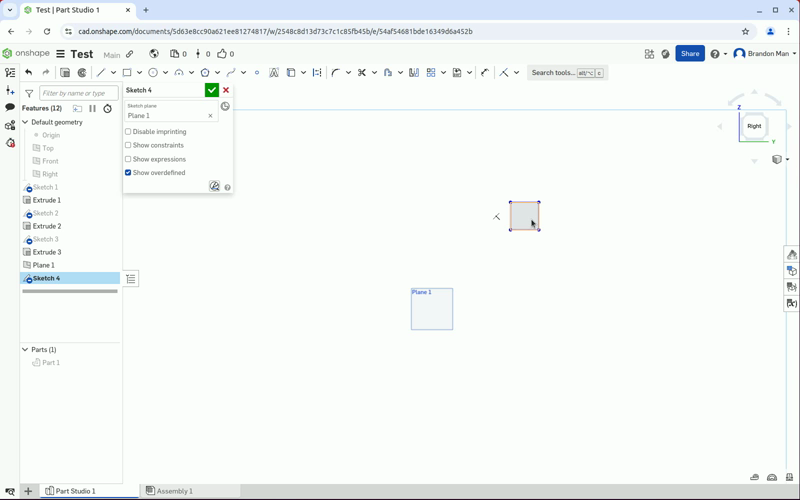
scroll(6)
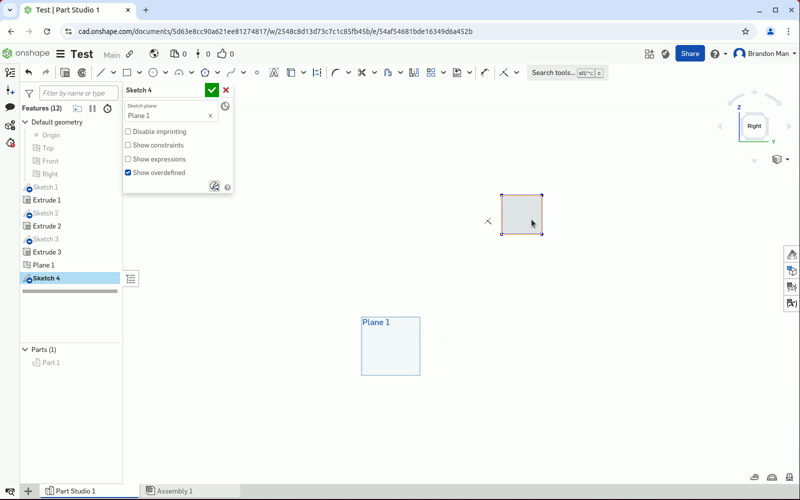
scroll(6)
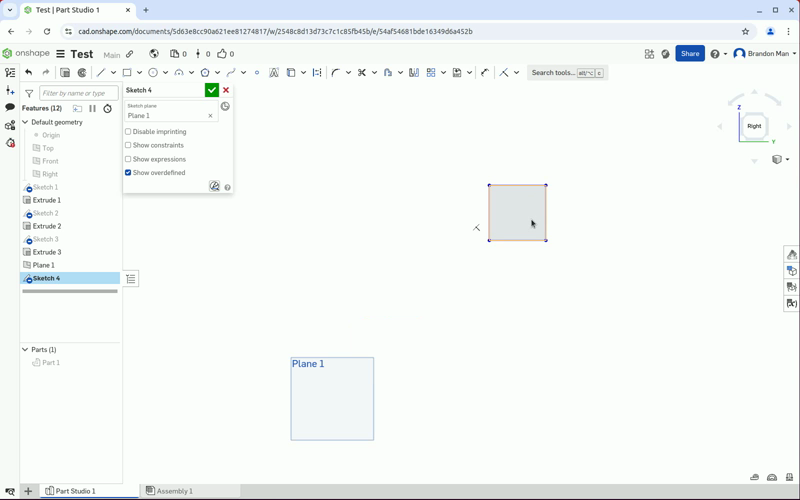
scroll(6)
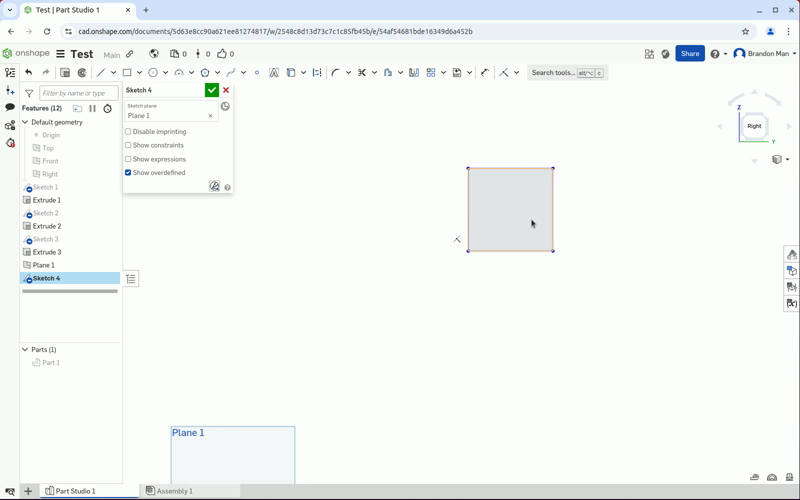
scroll(6)
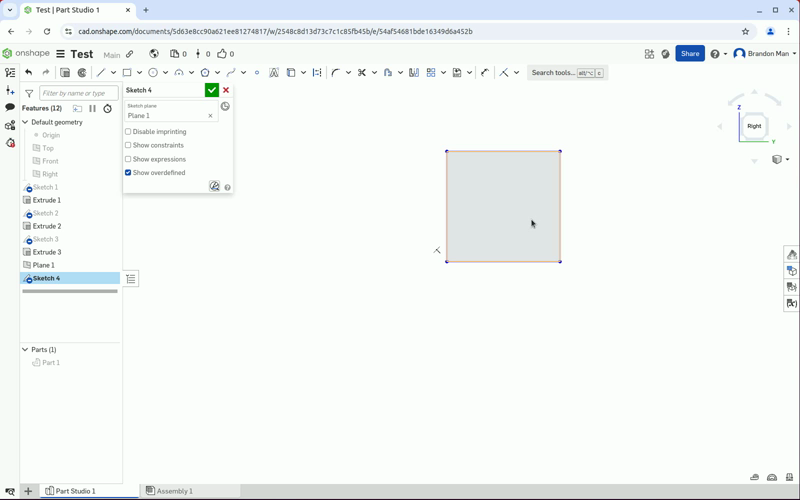
scroll(6)
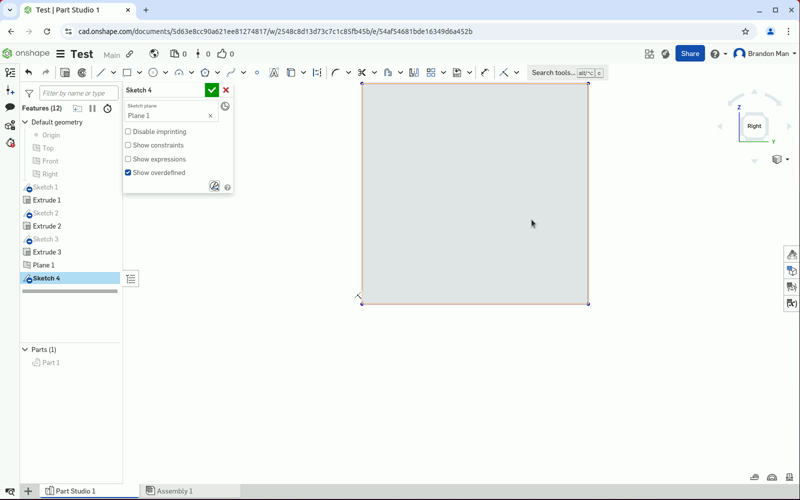
click(531, 219)
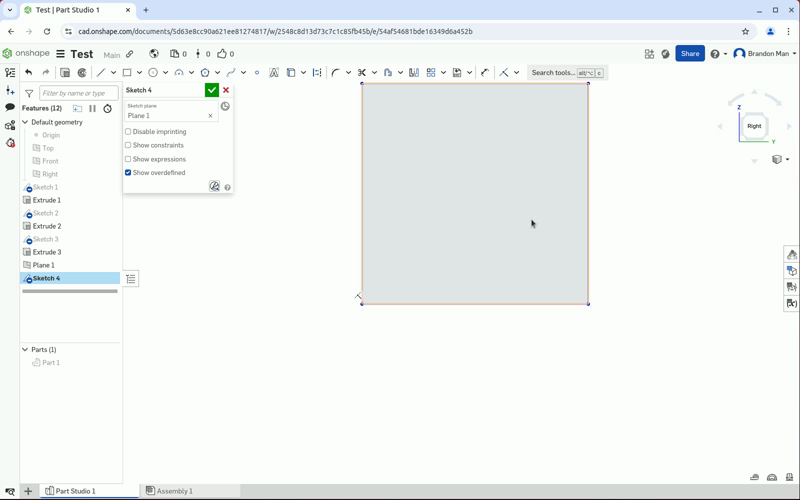
scroll(-6)
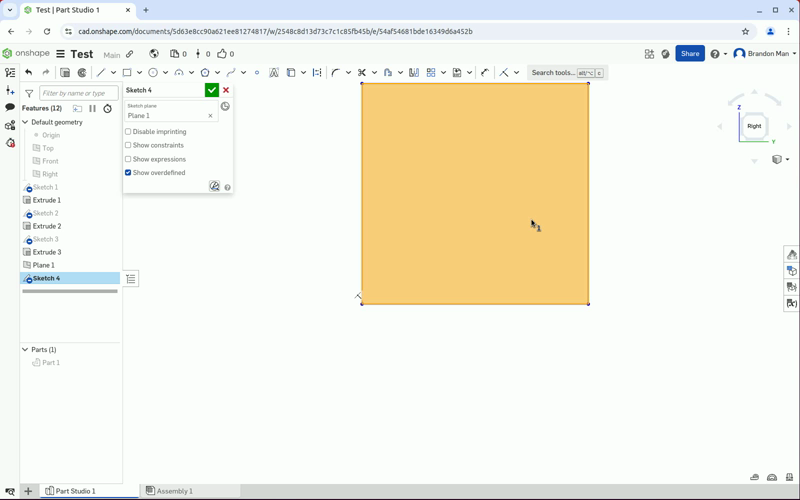
scroll(-6)
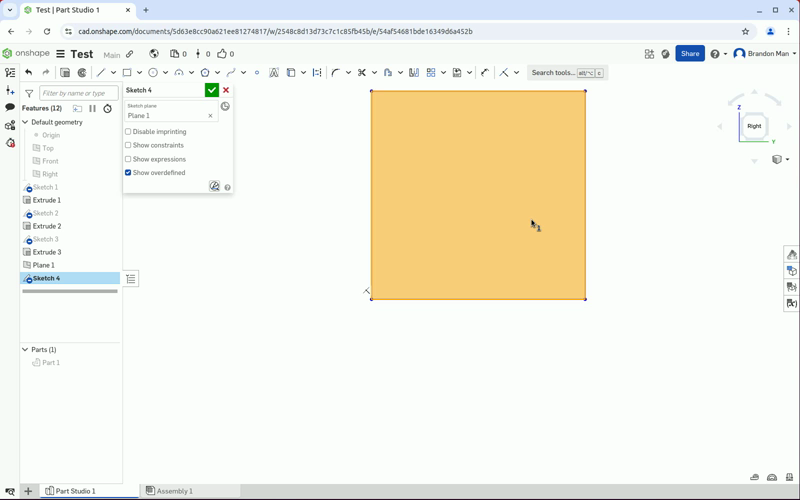
scroll(-6)
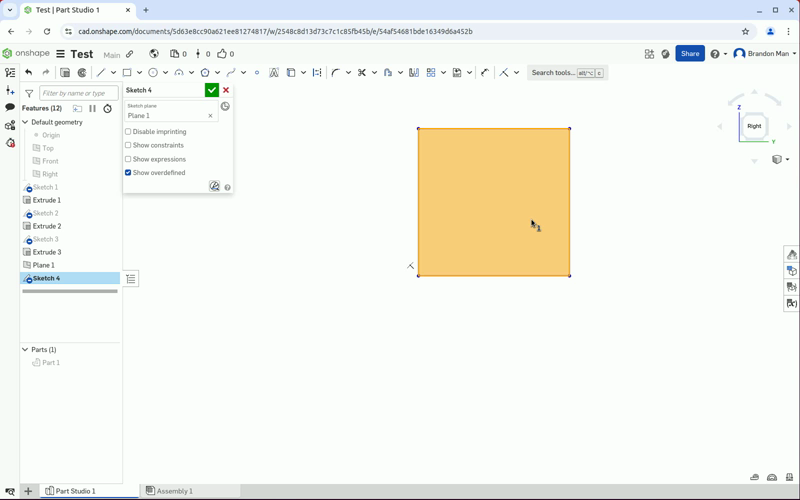
scroll(-6)
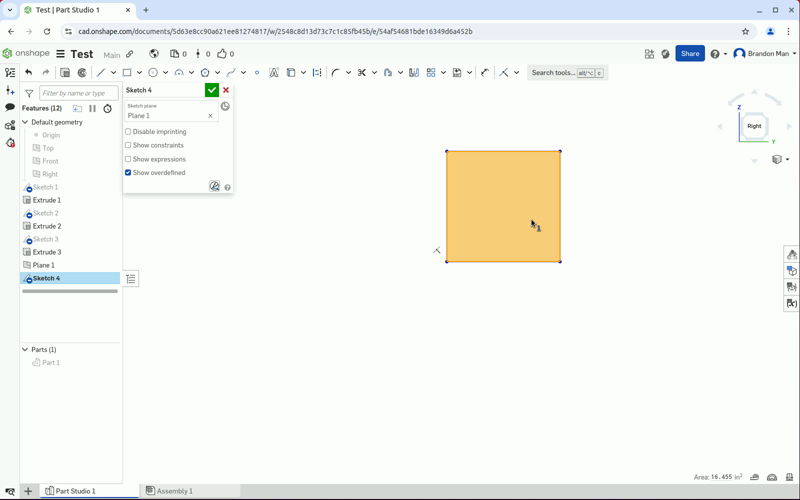
scroll(-6)
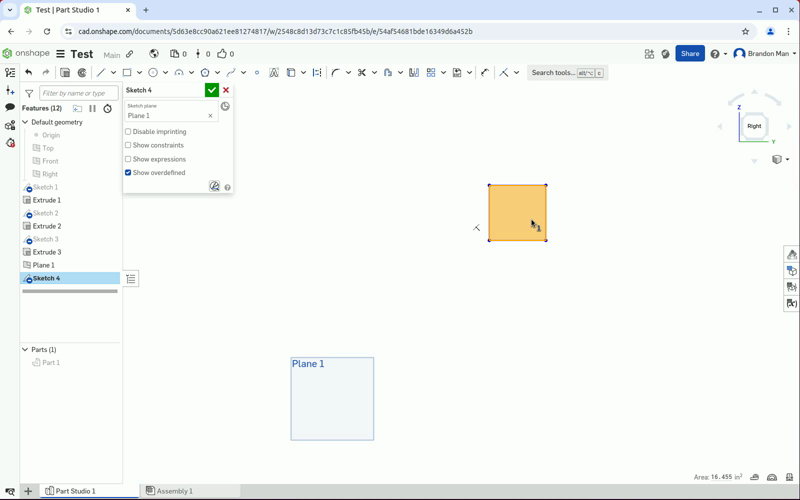
scroll(-6)
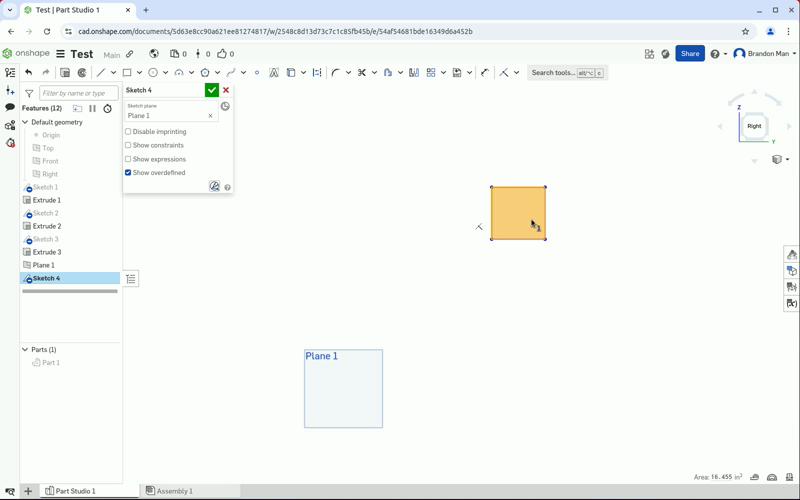
scroll(-6)
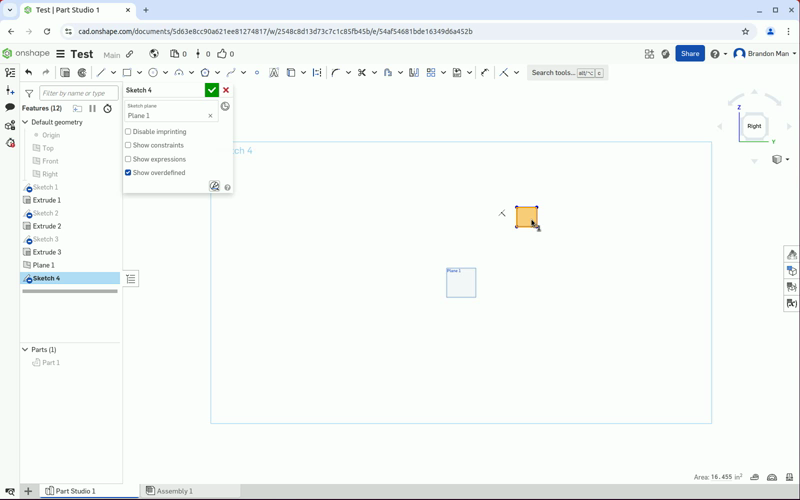
mouse_move(73, 352)
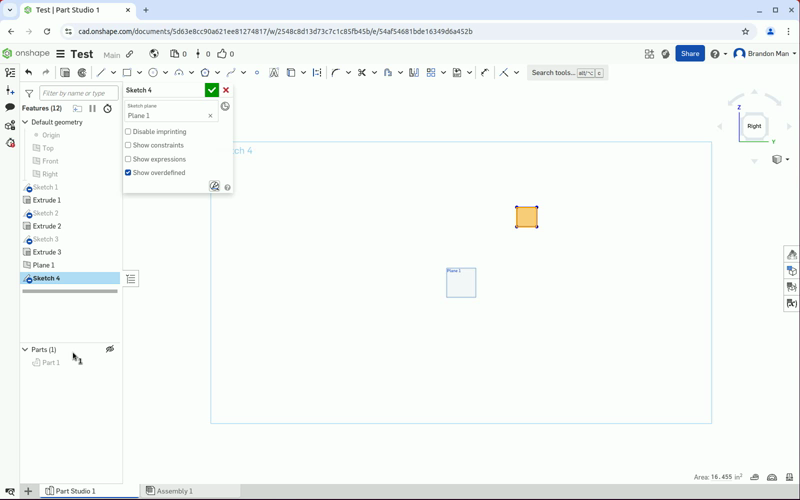
key(shift+y)
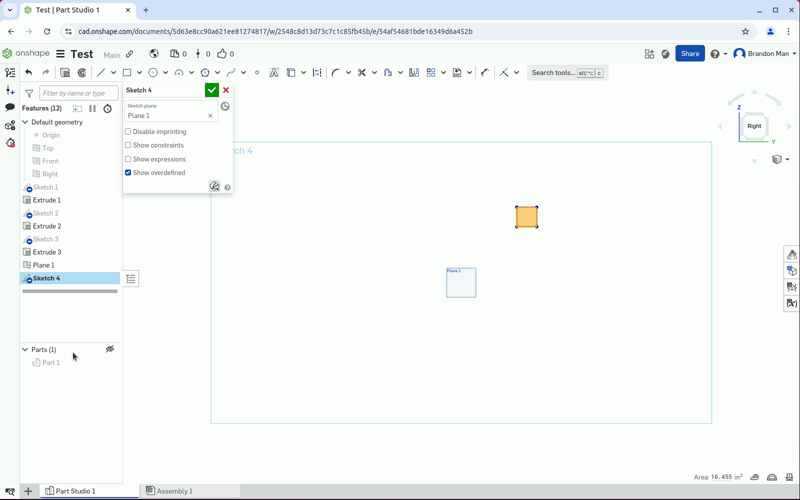
key(shift+e)
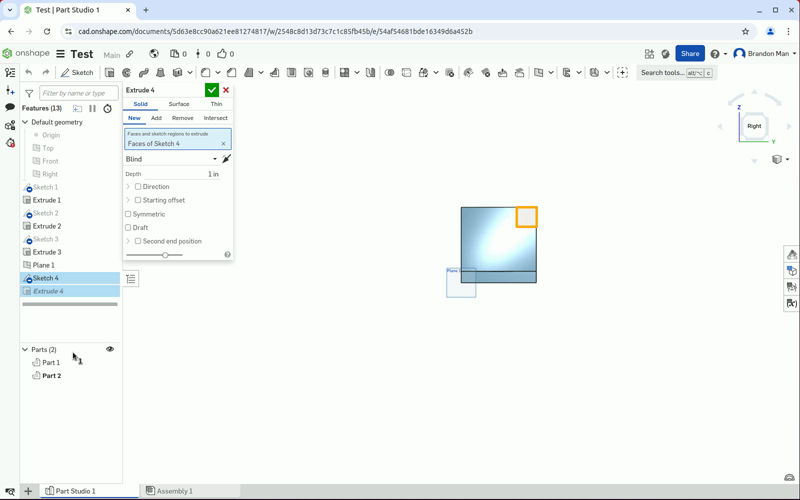
mouse_move(143, 106)
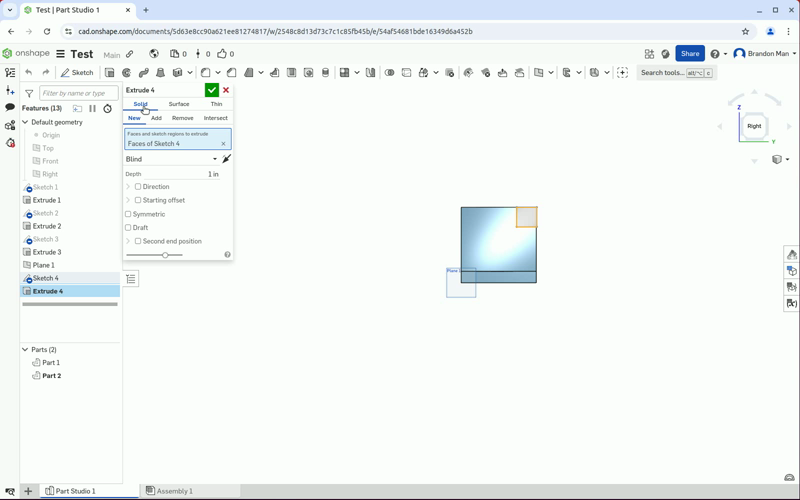
click(143, 106)
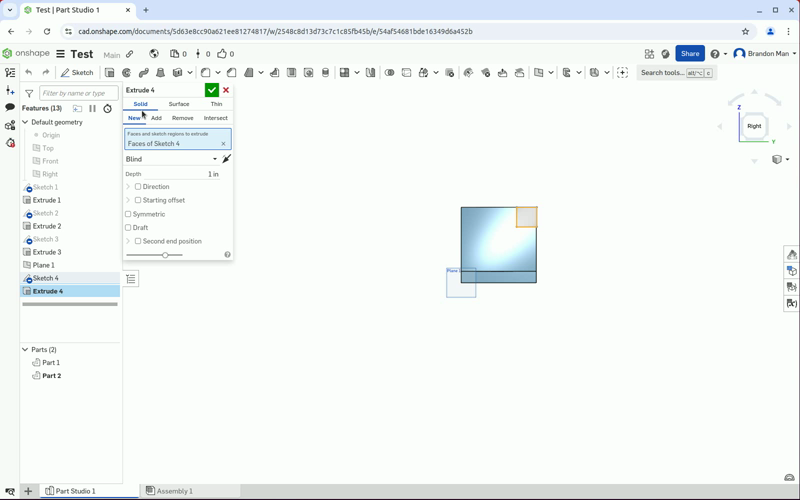
mouse_move(137, 120)
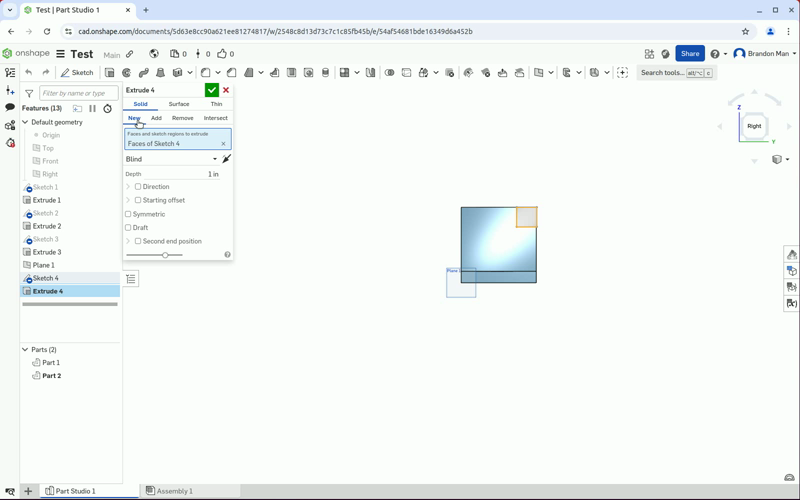
click(137, 120)
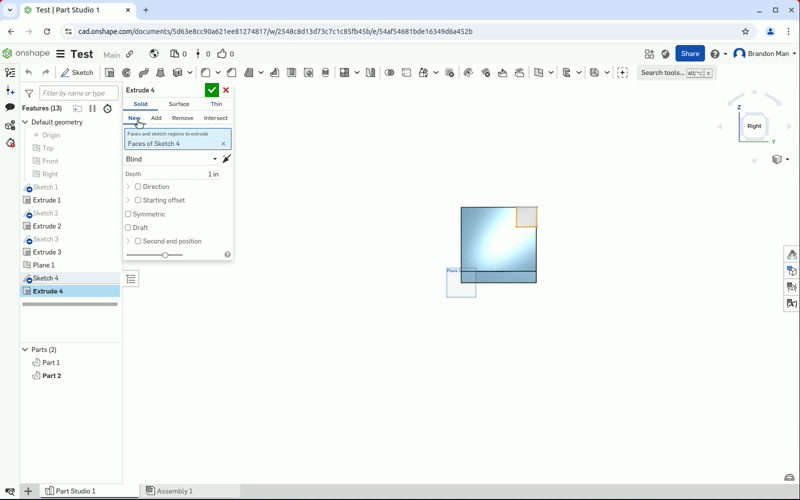
key(tab, 4)
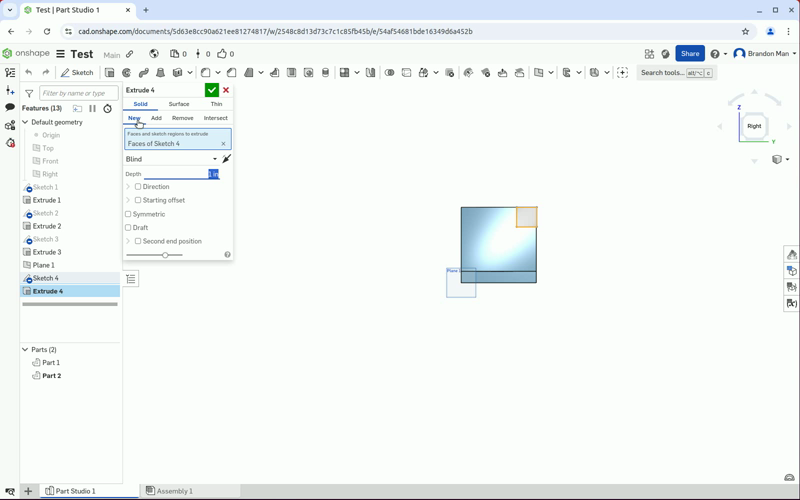
text(-11.554)
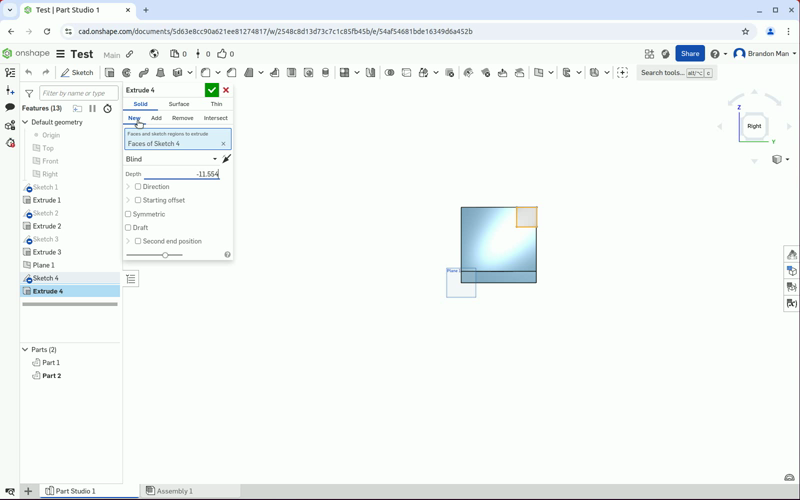
key(enter)
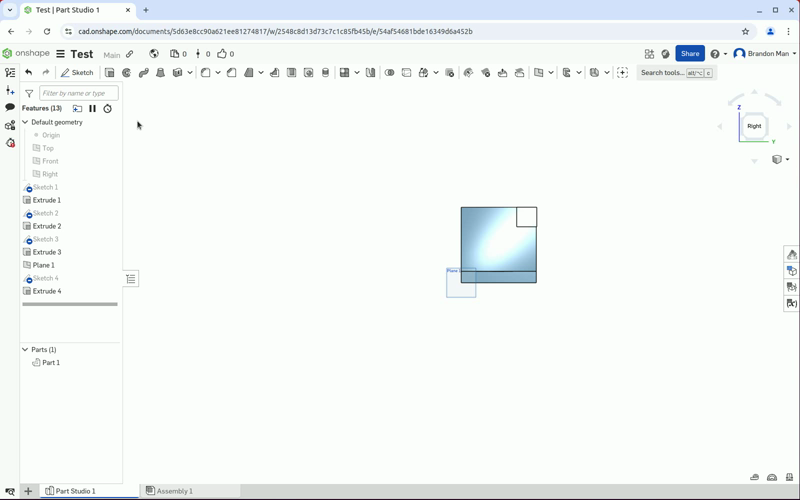
key(shift+h)
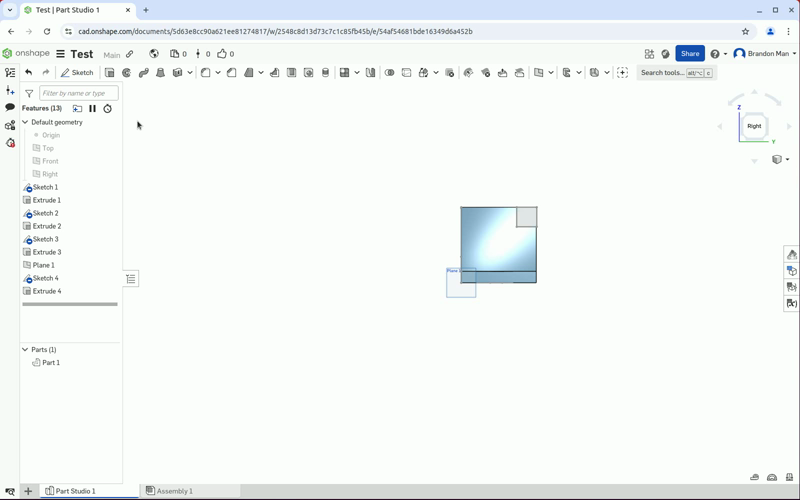
key(shift+h)
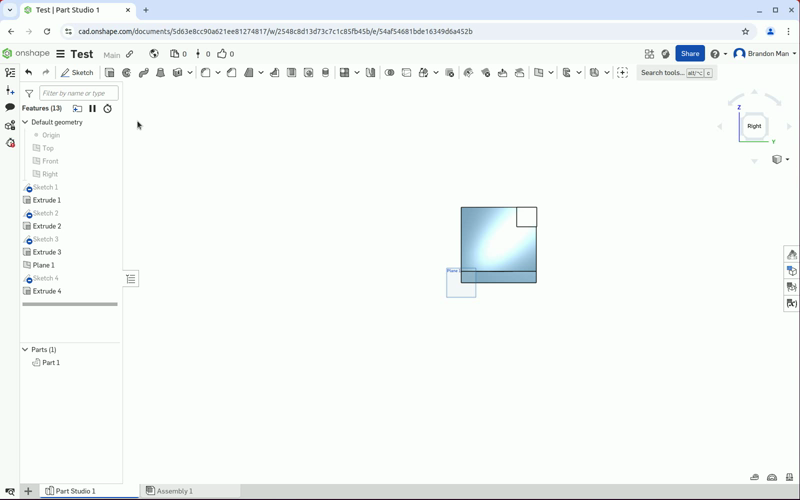
mouse_move(73, 189)
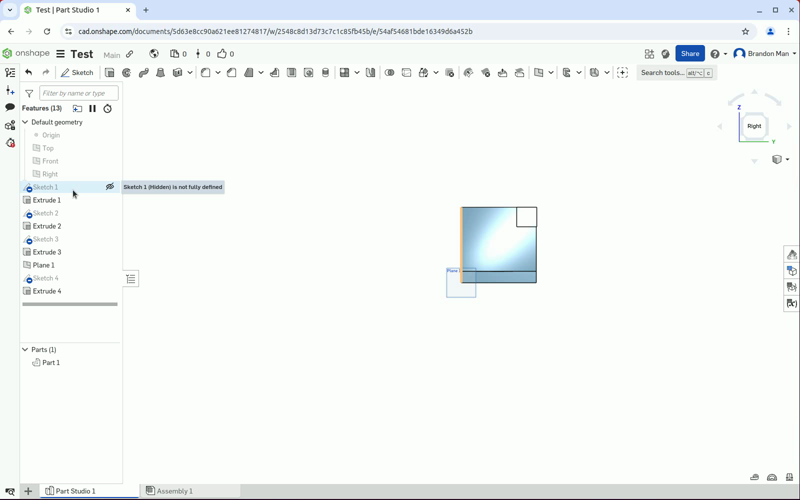
click(73, 189)
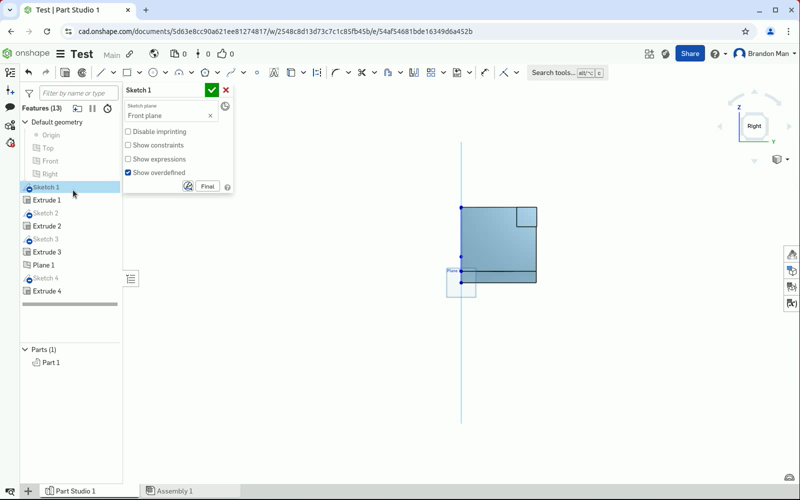
mouse_move(229, 92)
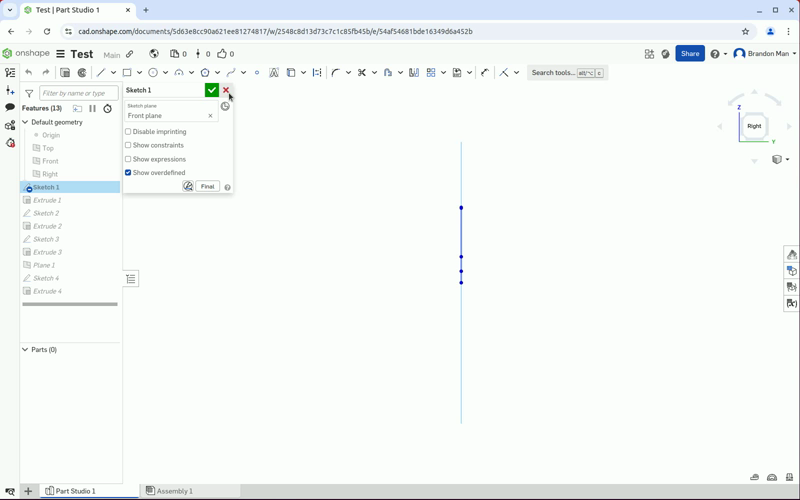
click(229, 92)
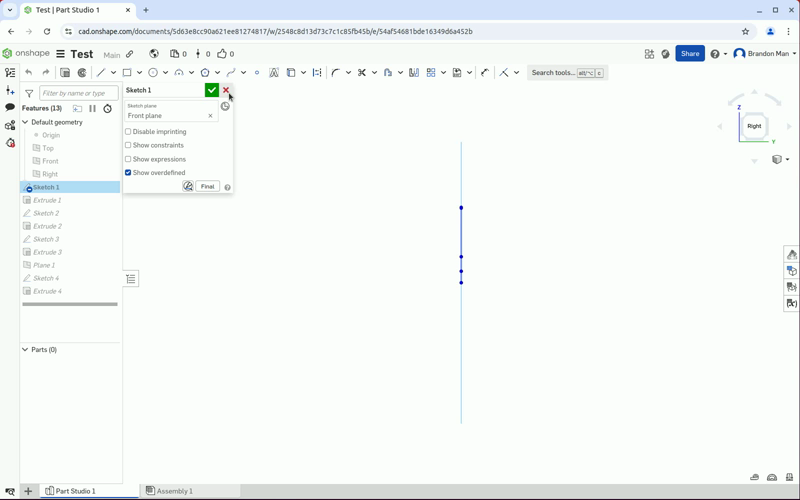
key(shift+s)
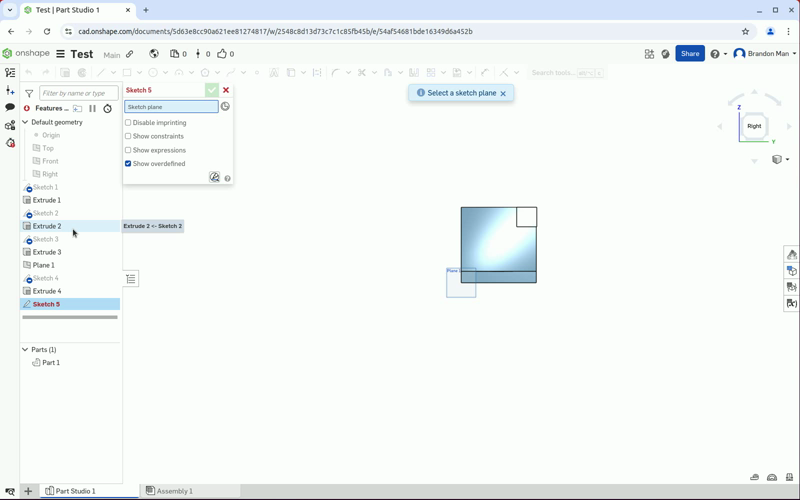
scroll(3)
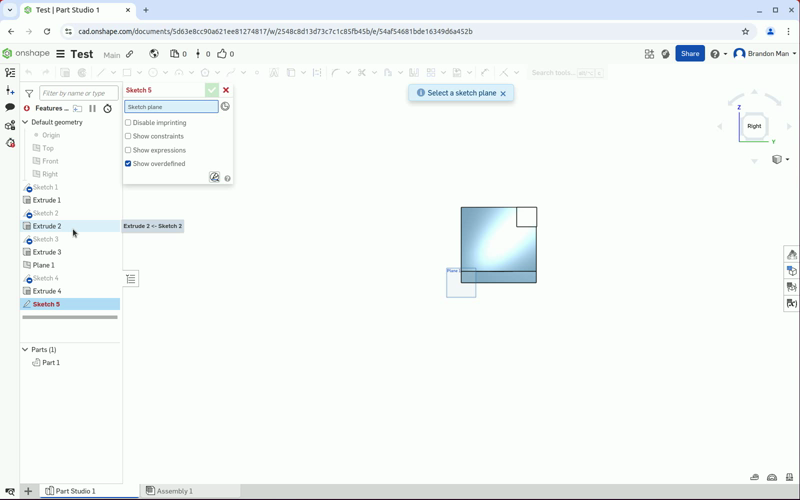
mouse_move(73, 176)
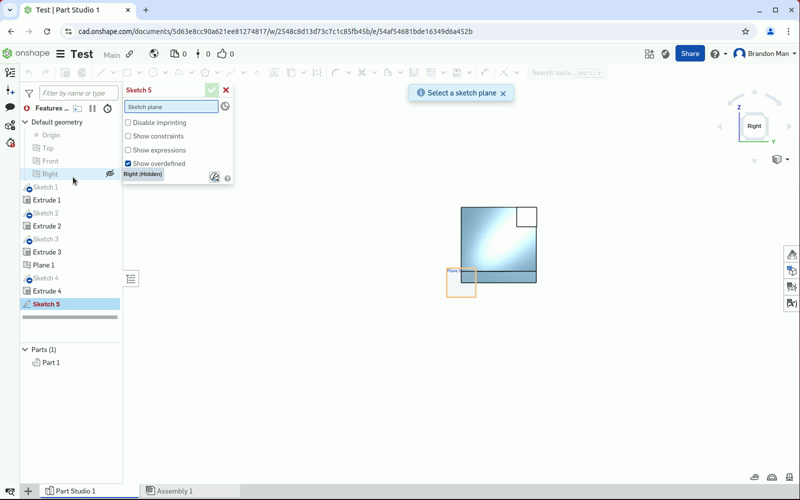
click(73, 176)
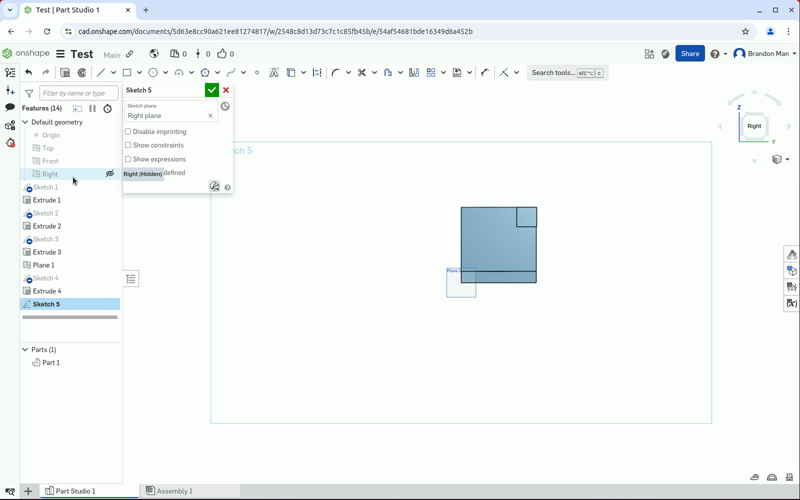
mouse_move(73, 352)
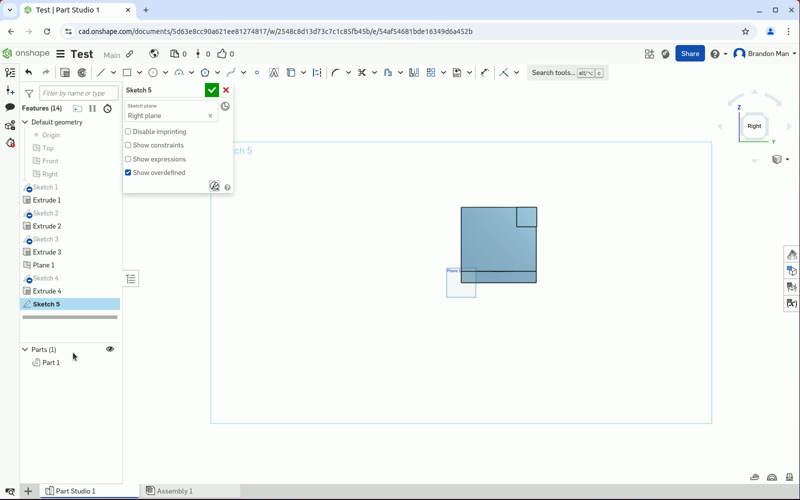
key(y)
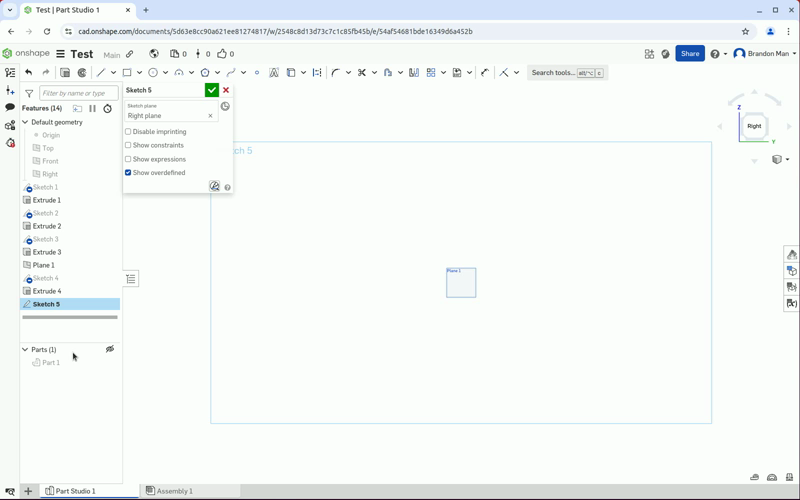
key(l)
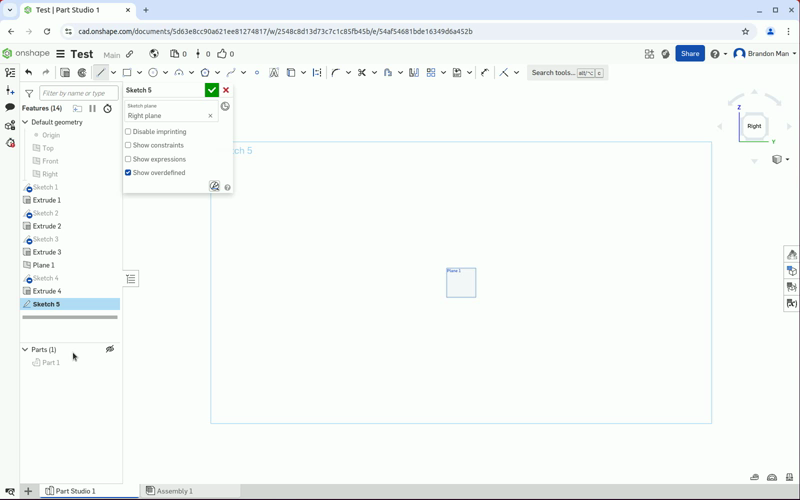
key_down(shift)
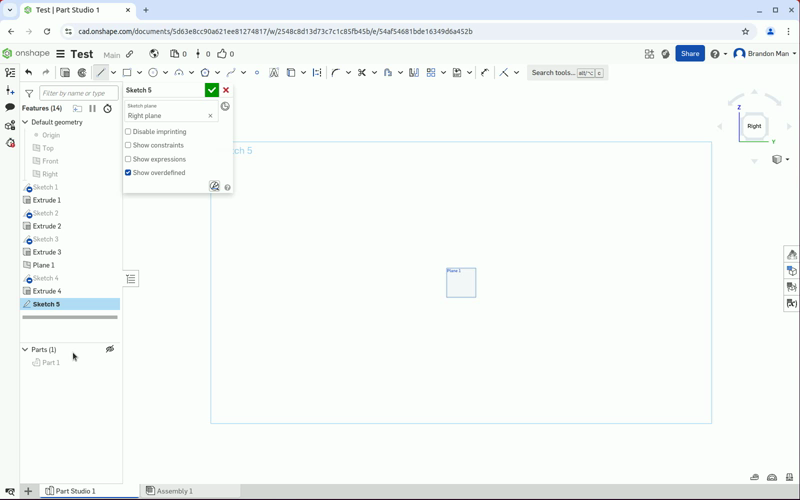
mouse_move(460, 226)
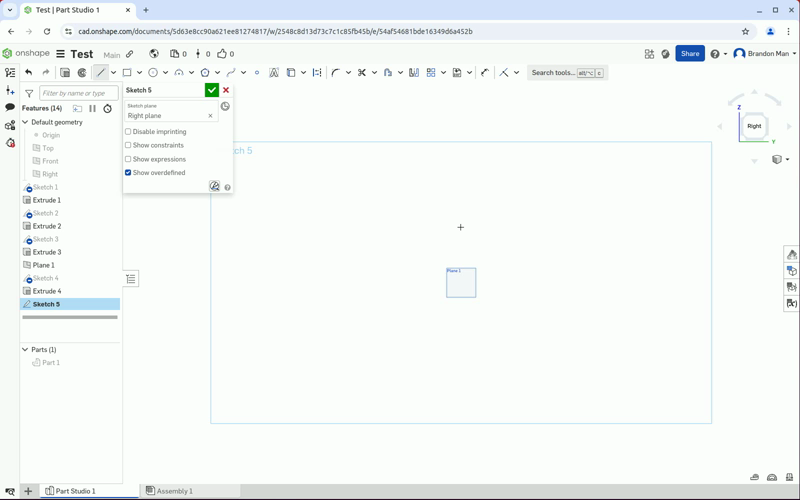
click(460, 226)
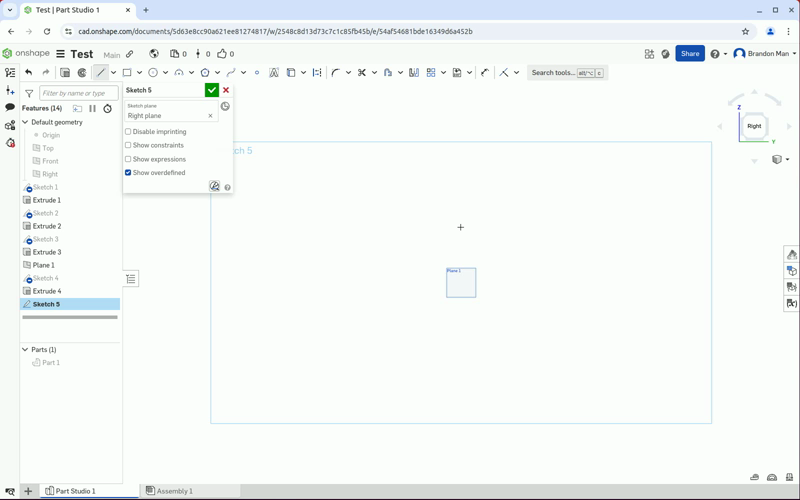
key_up(shift)
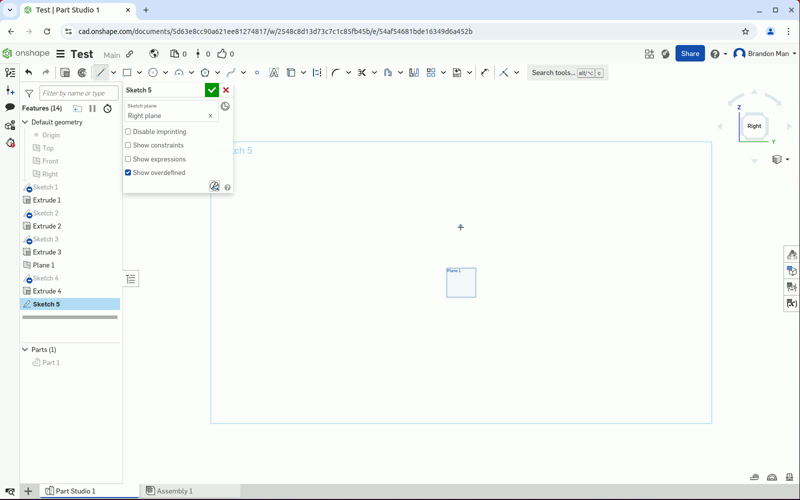
key_down(shift)
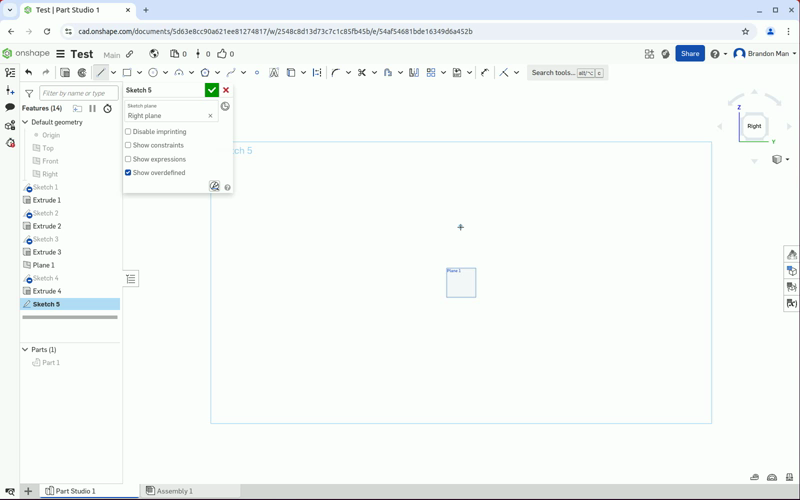
mouse_move(490, 226)
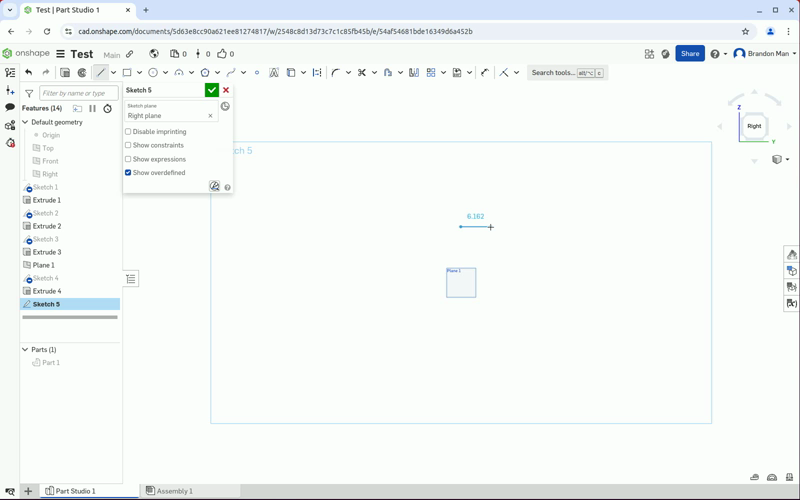
mouse_move(517, 226)
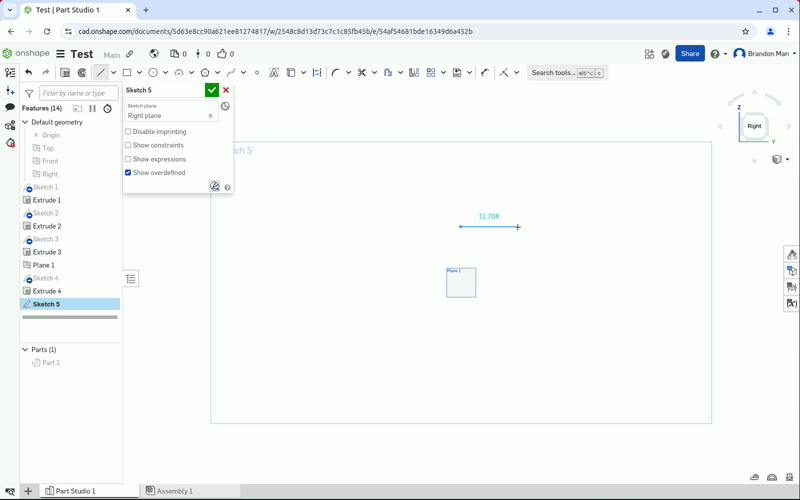
click(517, 226)
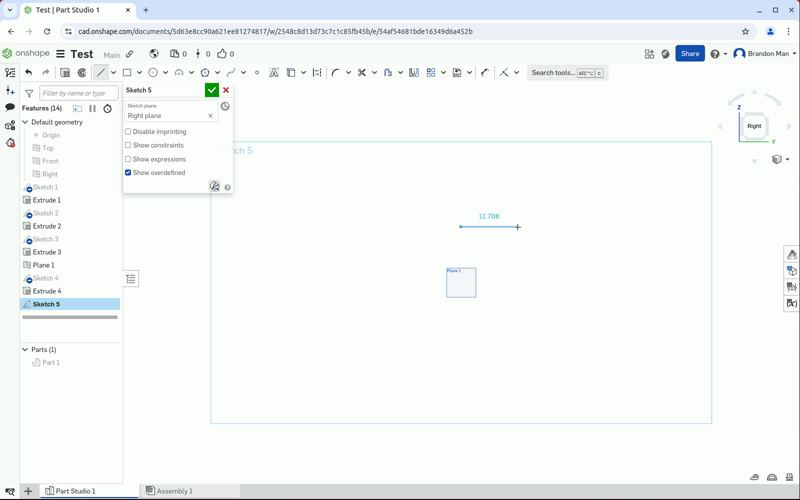
key_up(shift)
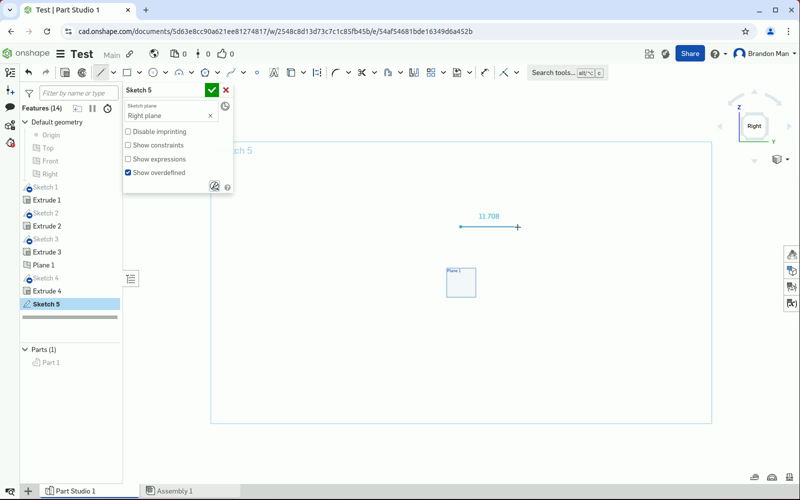
key_down(shift)
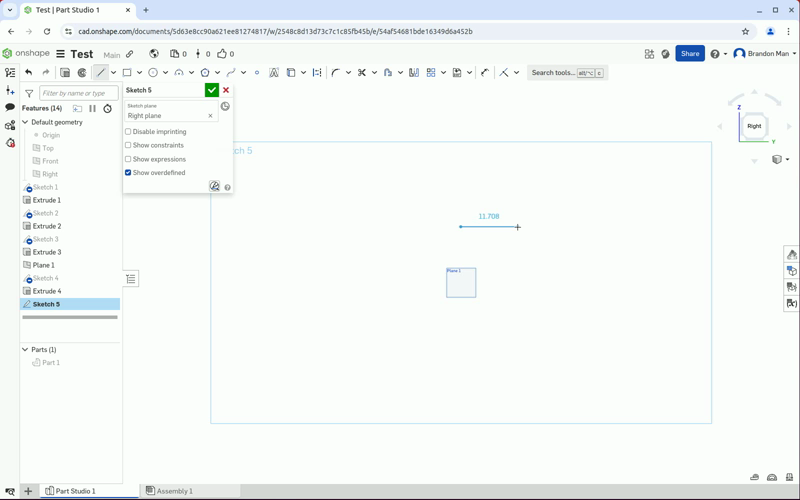
mouse_move(547, 226)
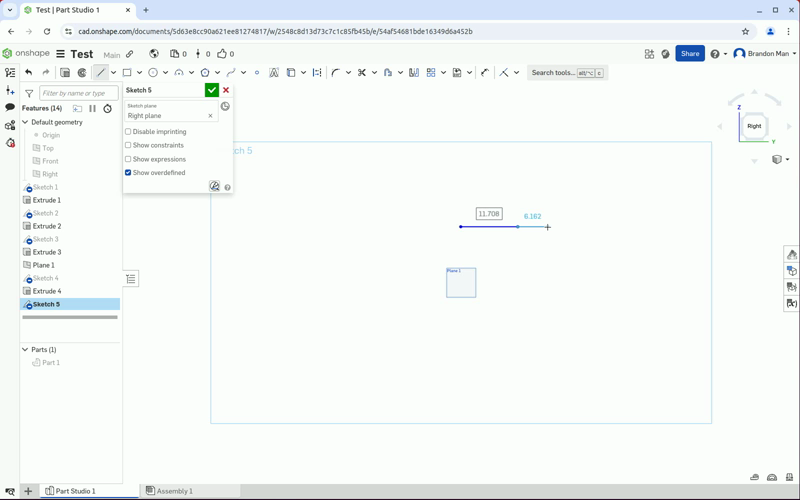
mouse_move(517, 207)
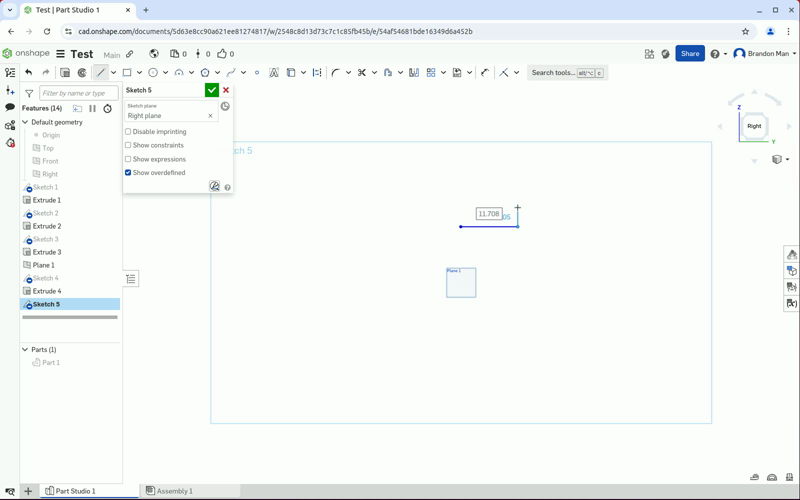
click(517, 207)
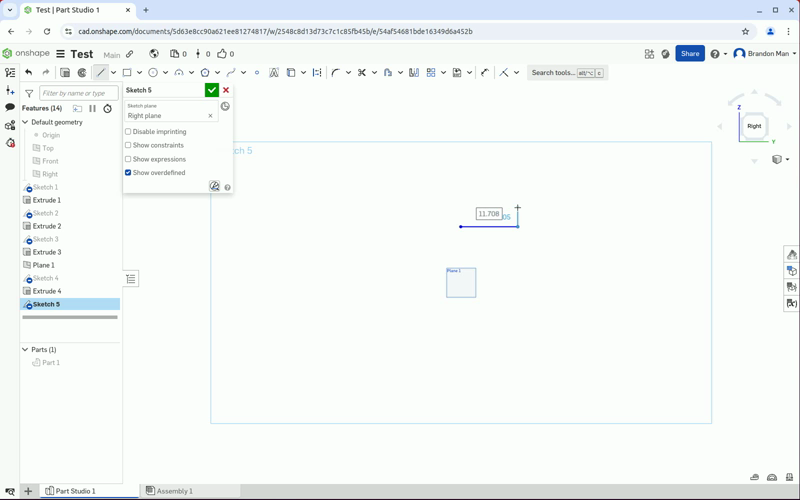
key_up(shift)
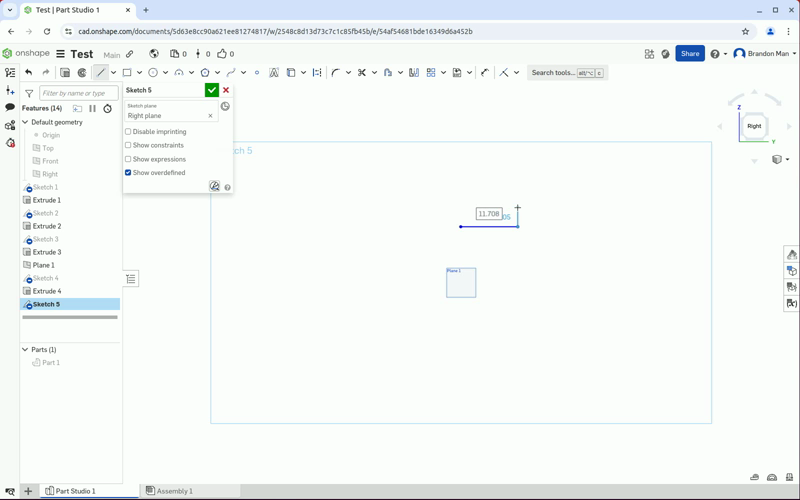
key_down(shift)
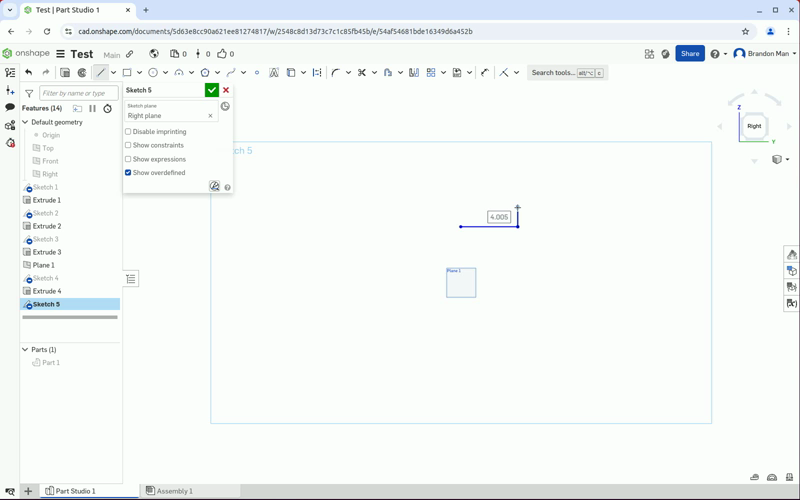
mouse_move(547, 207)
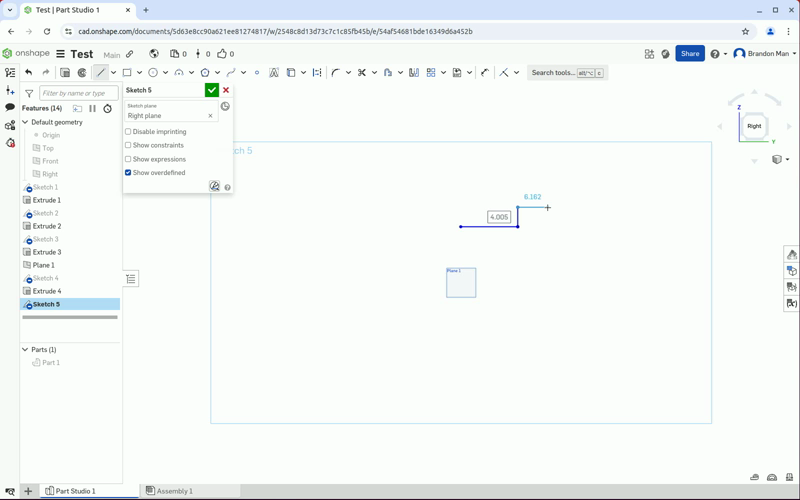
mouse_move(460, 207)
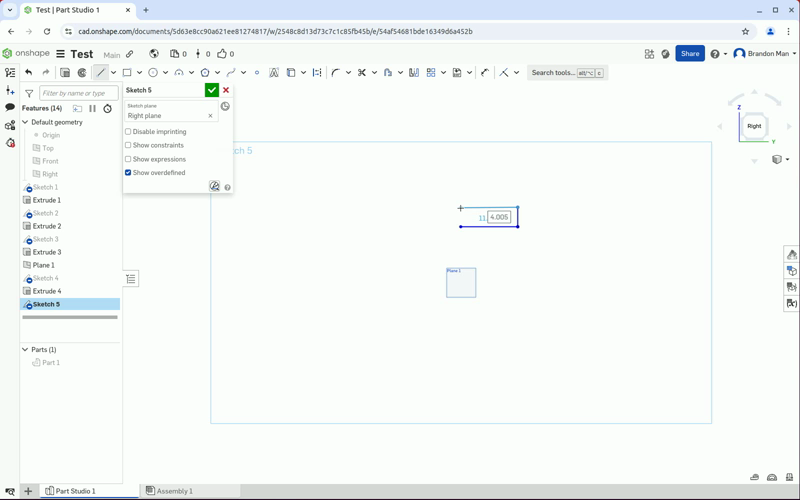
click(460, 207)
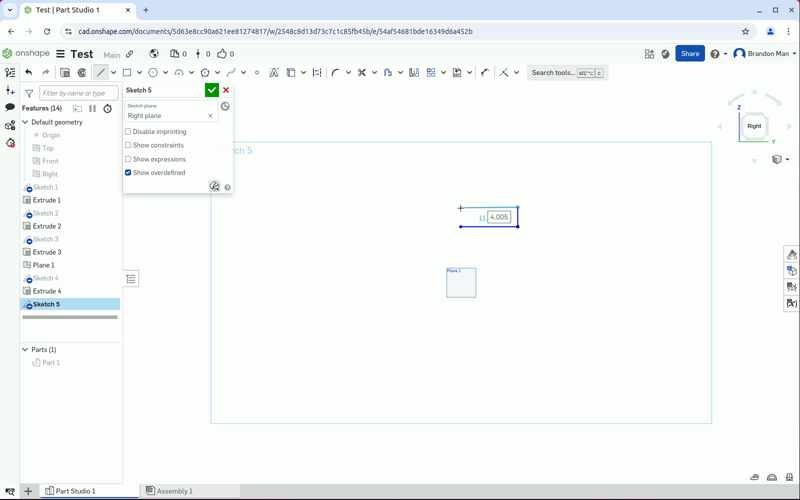
key_up(shift)
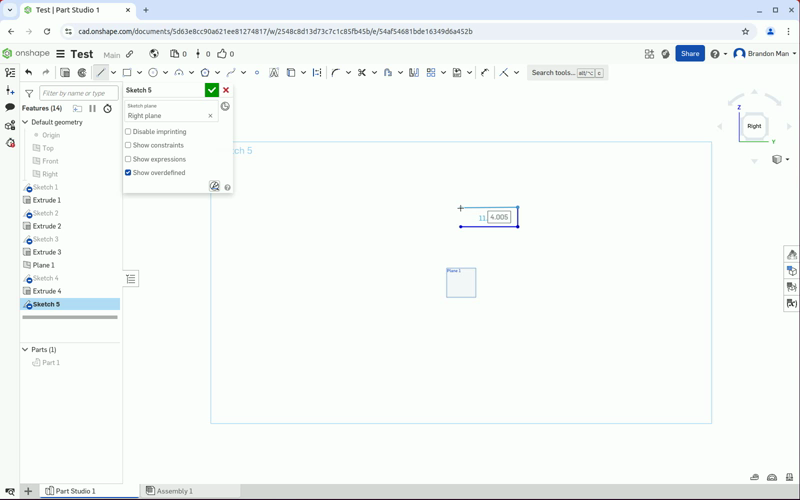
mouse_move(490, 207)
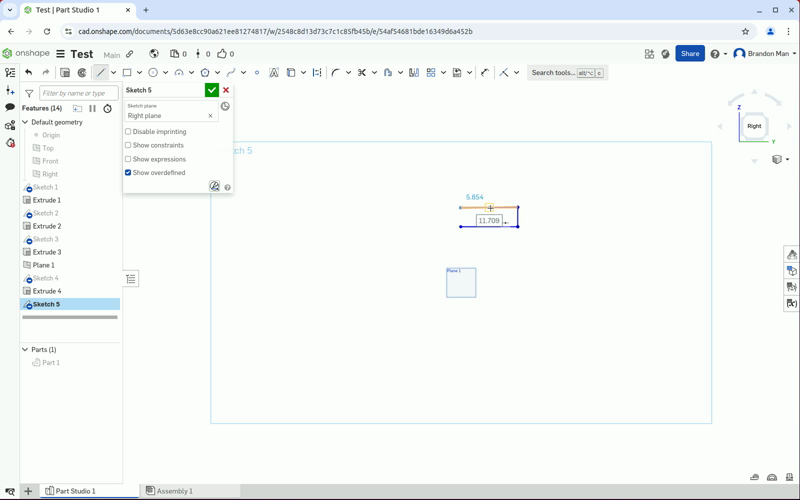
key_down(shift)
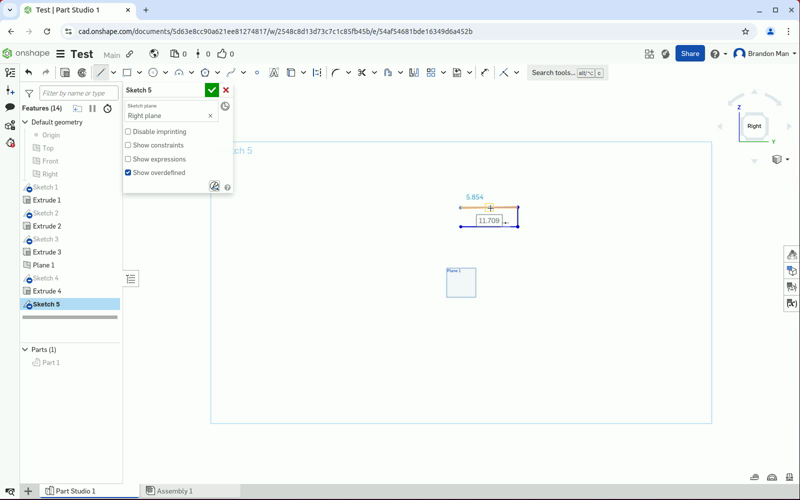
mouse_move(460, 226)
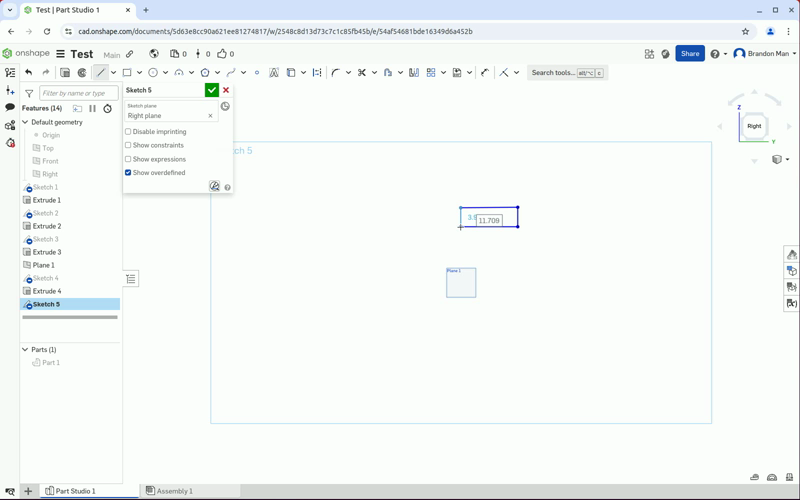
key_up(shift)
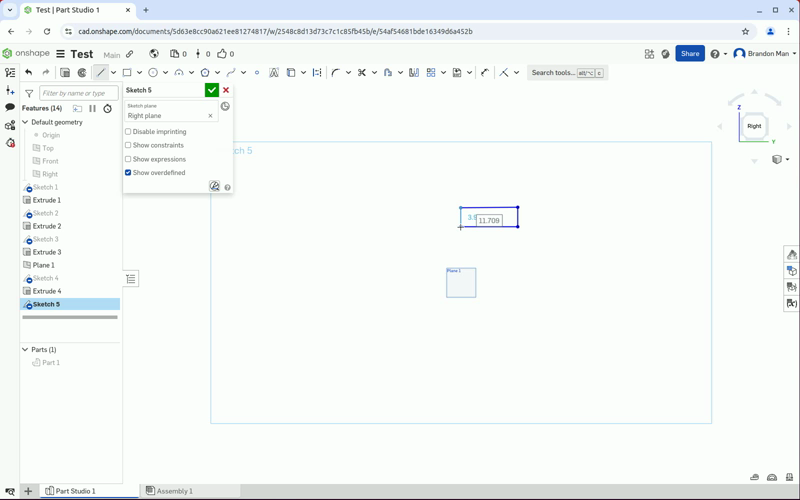
click(460, 226)
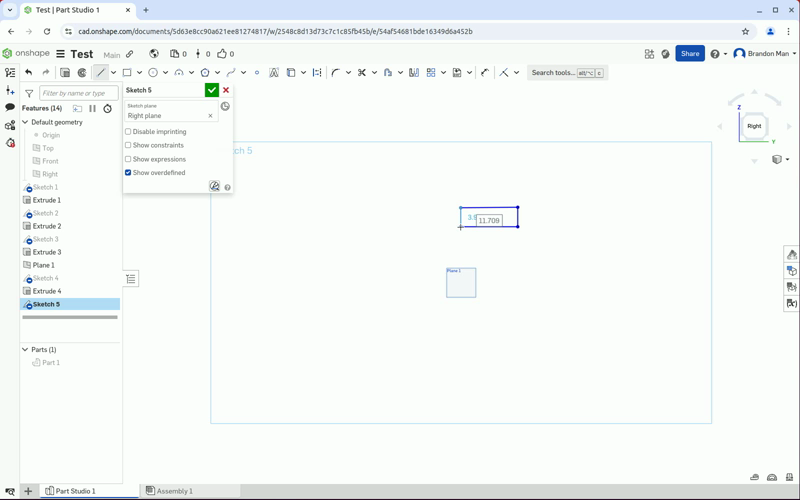
key(esc)
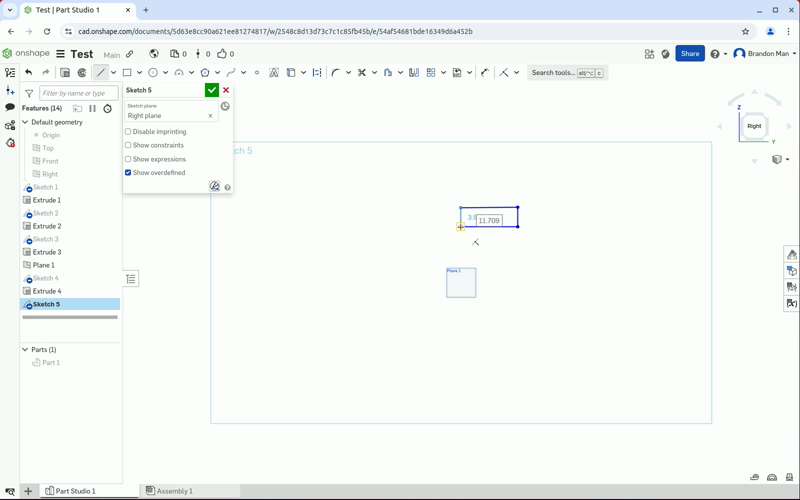
mouse_move(490, 210)
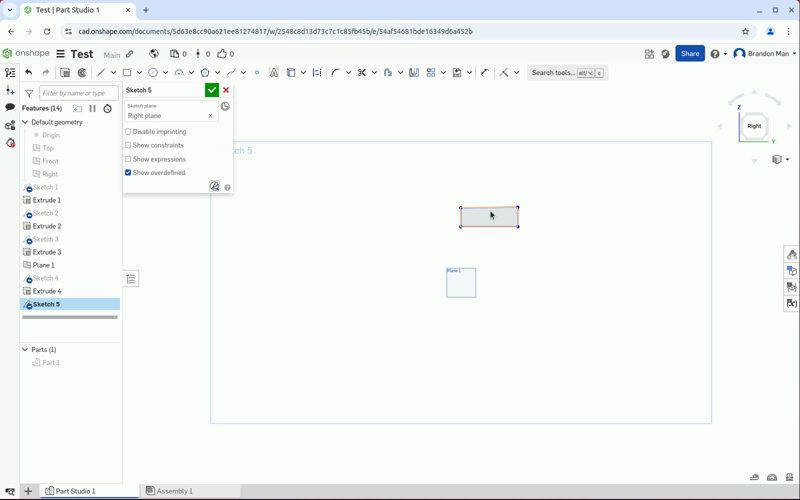
scroll(6)
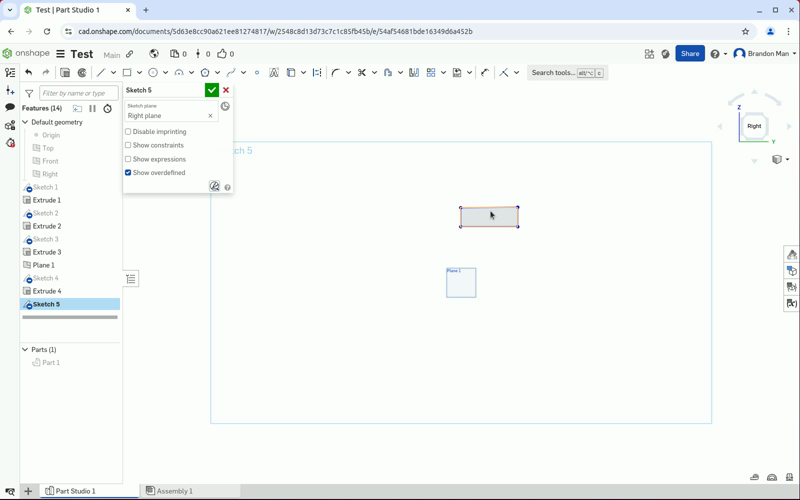
scroll(6)
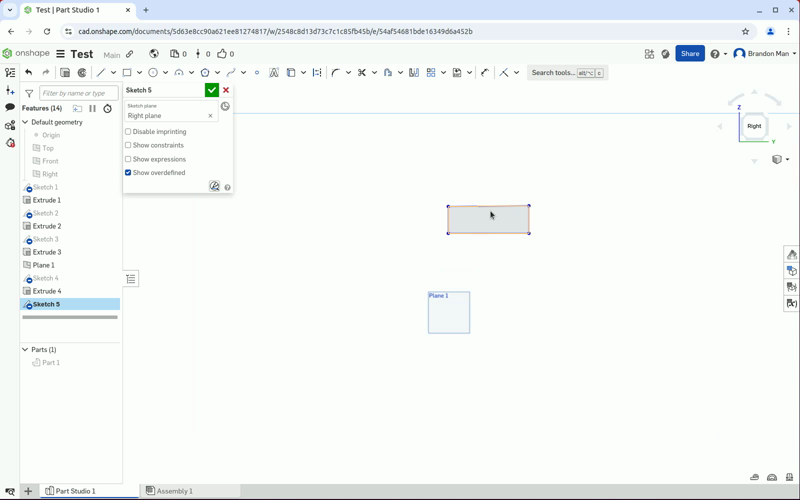
scroll(6)
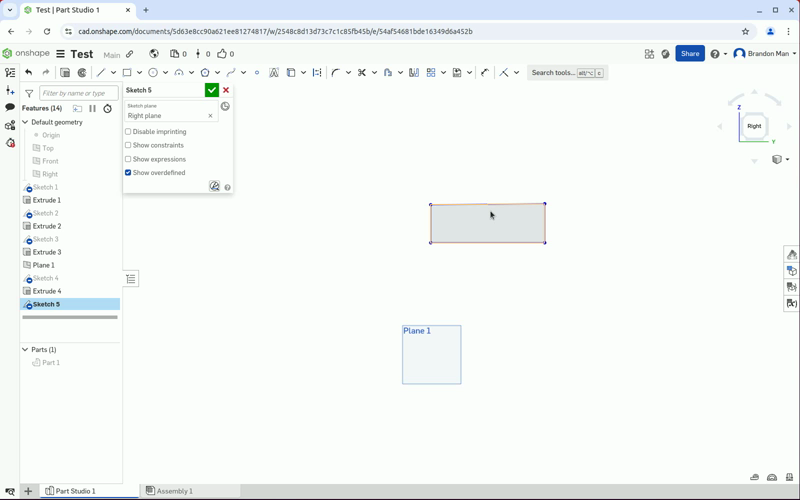
scroll(6)
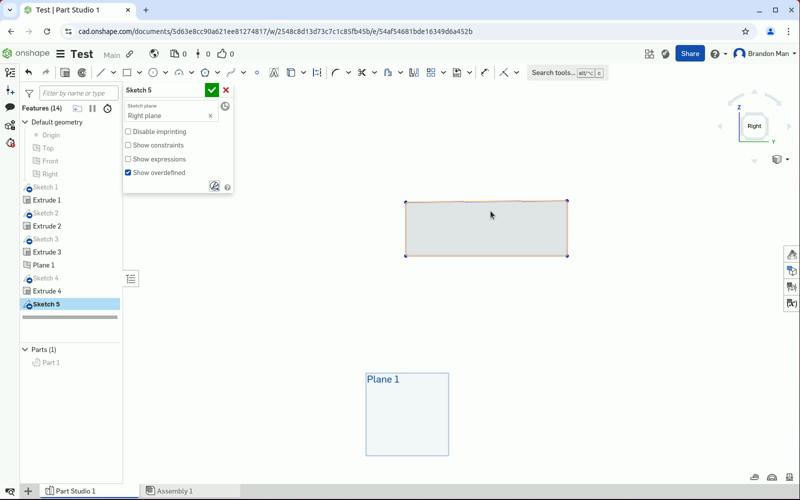
scroll(6)
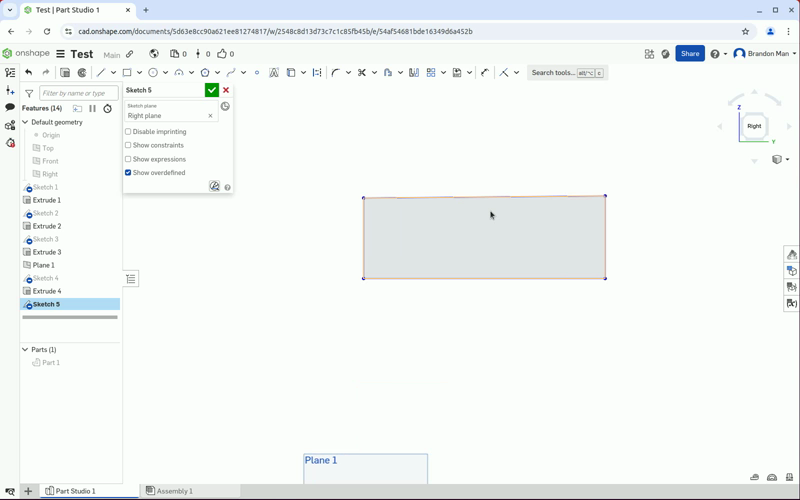
scroll(6)
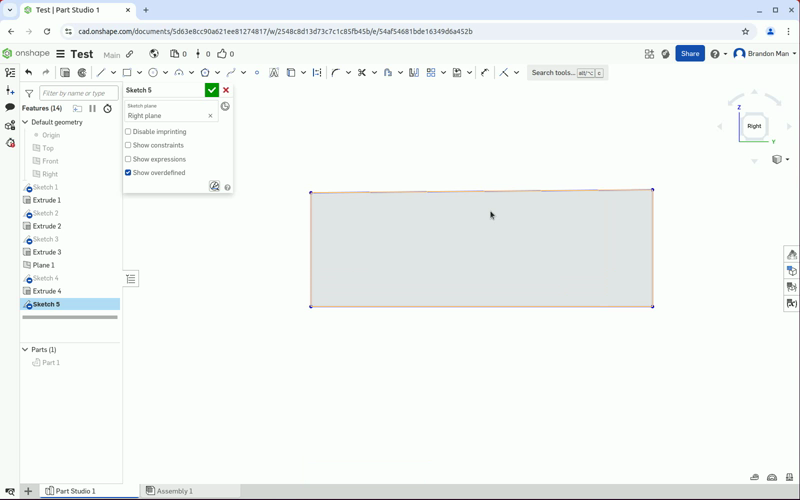
scroll(6)
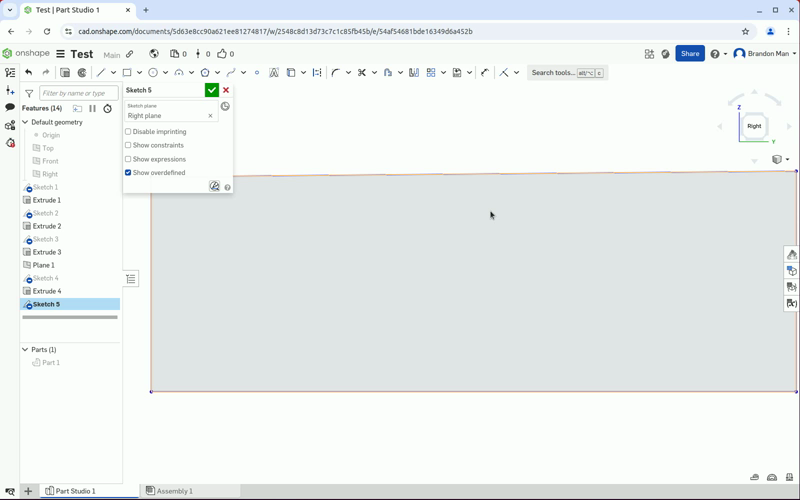
click(490, 210)
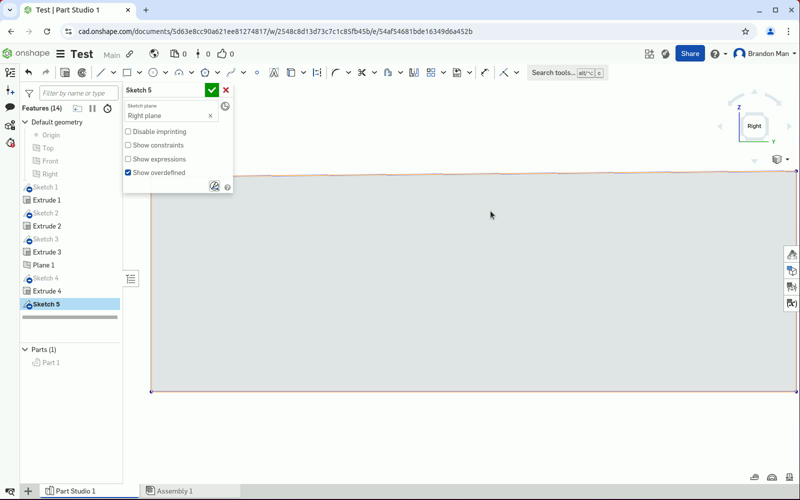
scroll(-6)
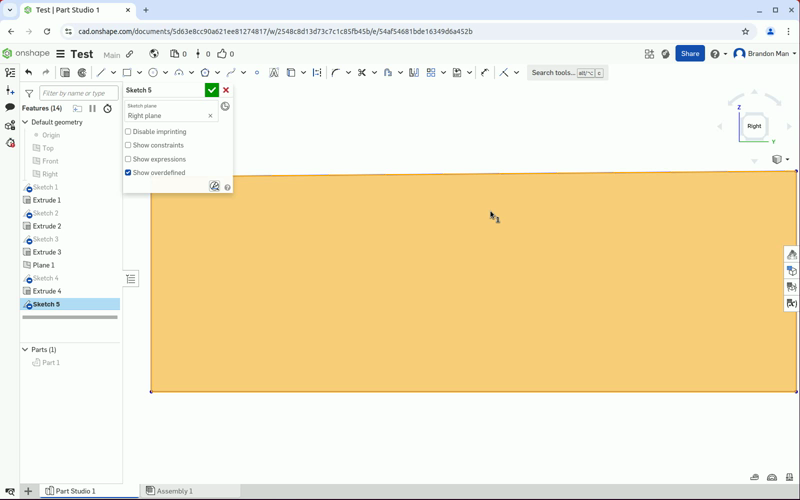
scroll(-6)
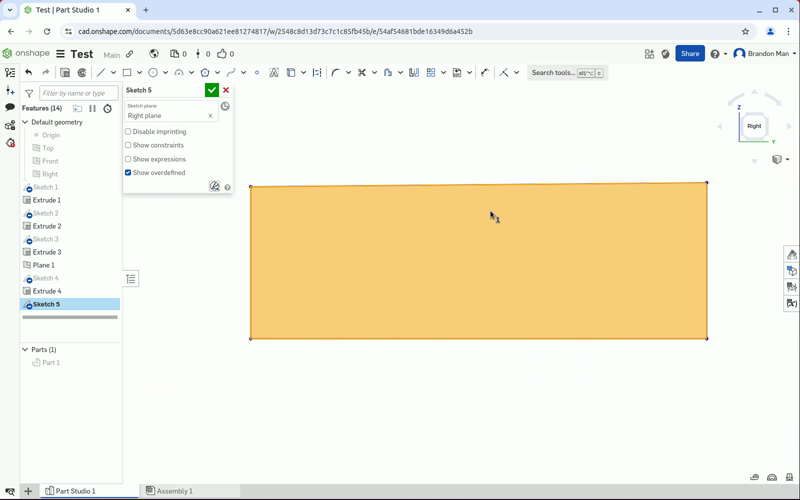
scroll(-6)
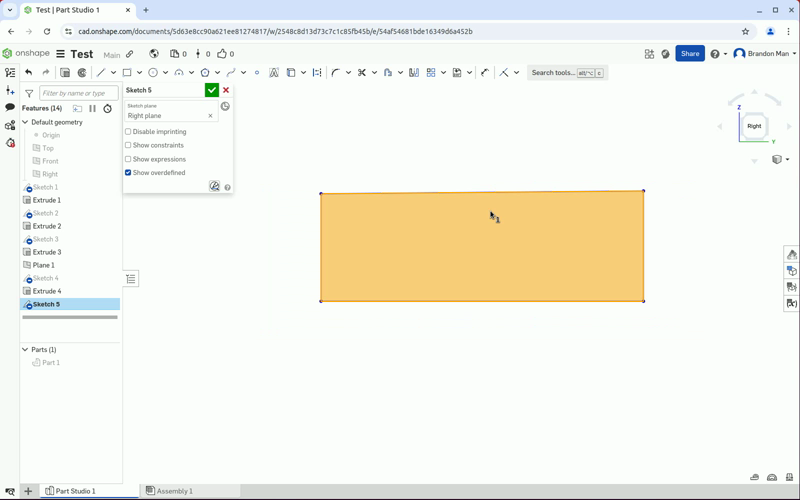
scroll(-6)
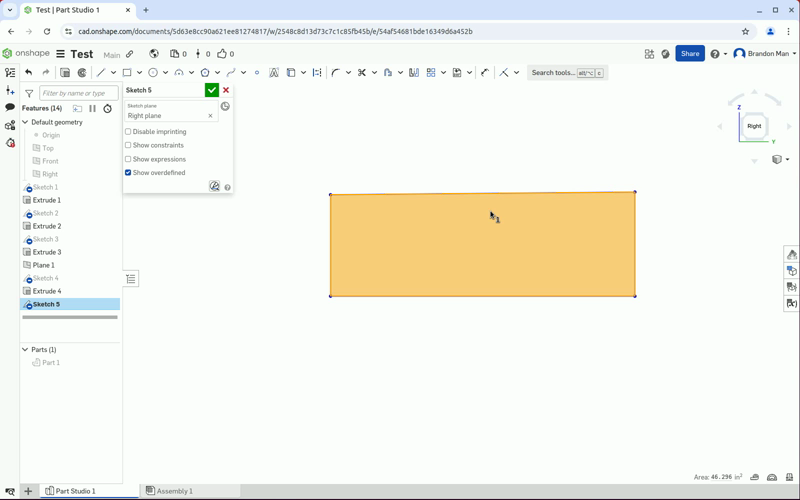
scroll(-6)
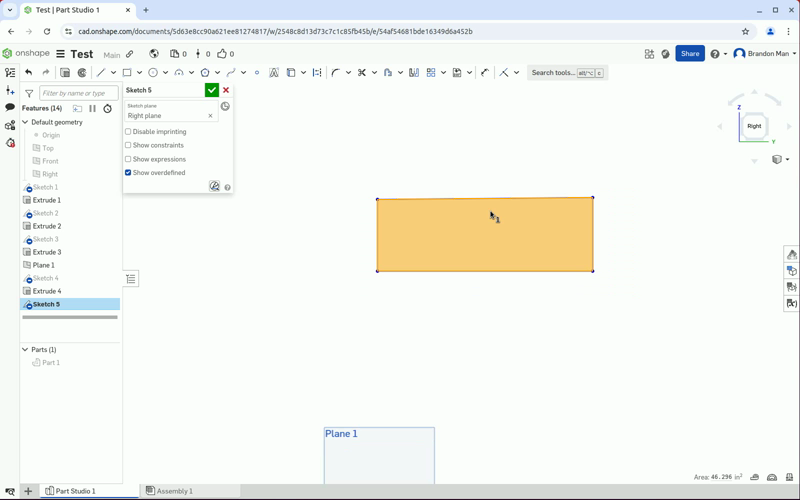
scroll(-6)
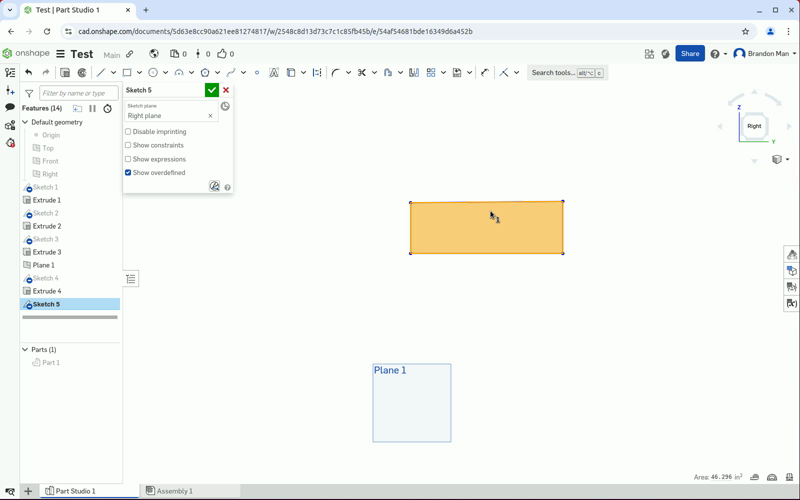
scroll(-6)
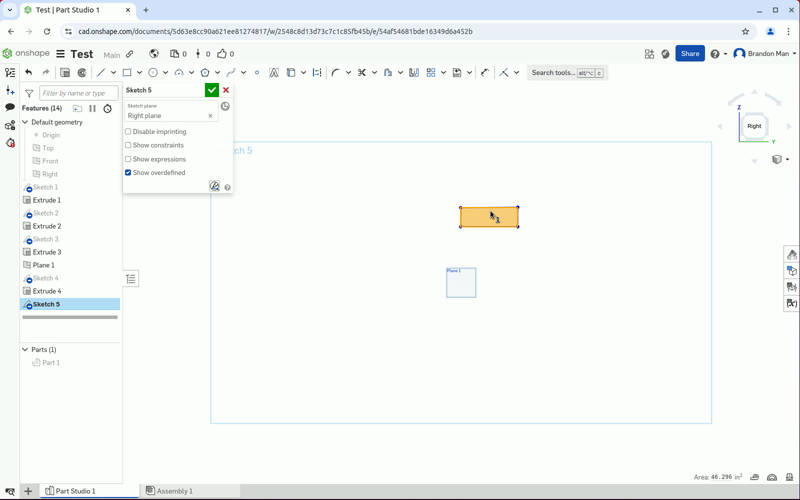
mouse_move(73, 352)
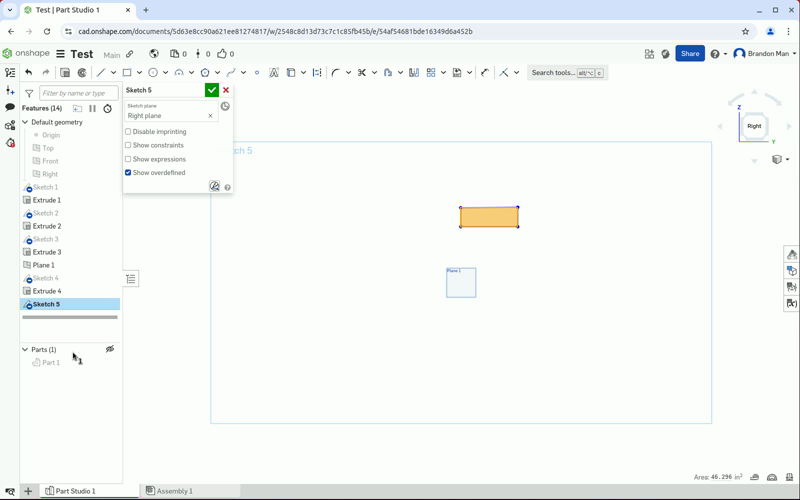
key(shift+y)
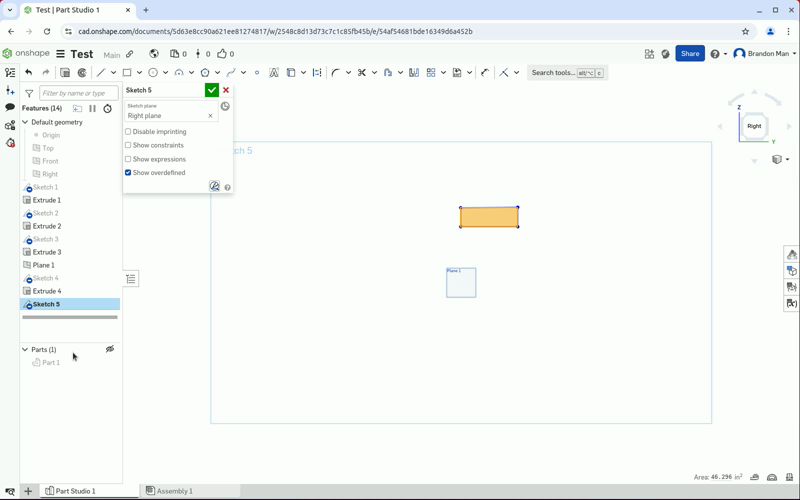
key(shift+e)
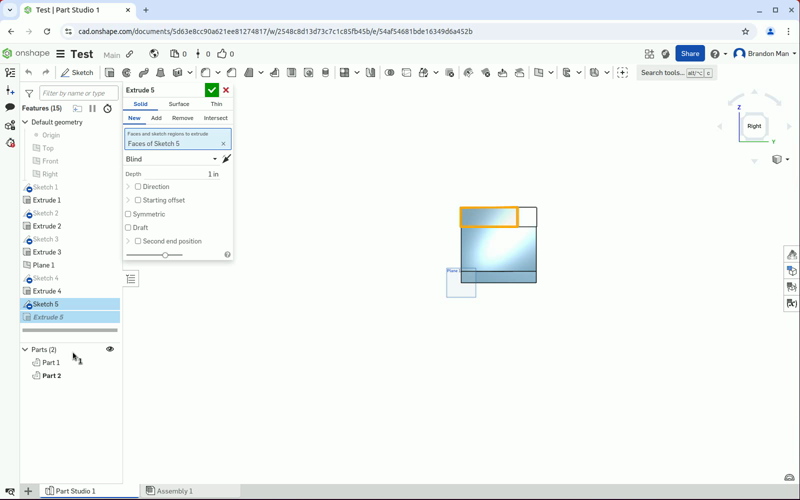
mouse_move(143, 106)
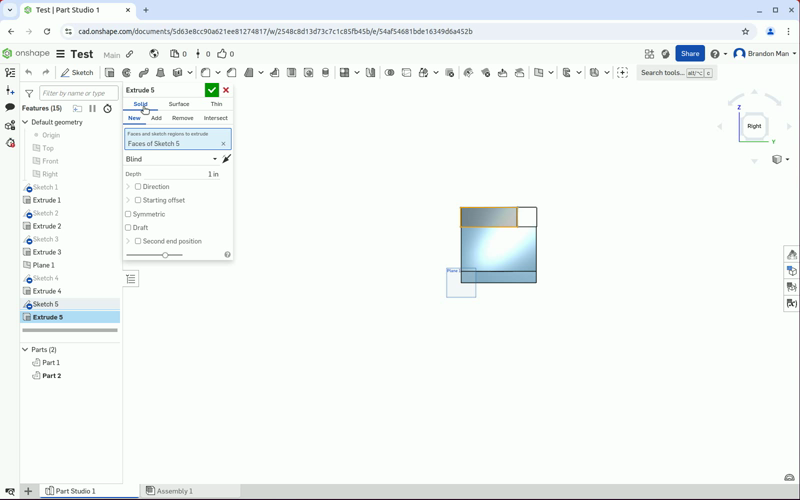
click(143, 106)
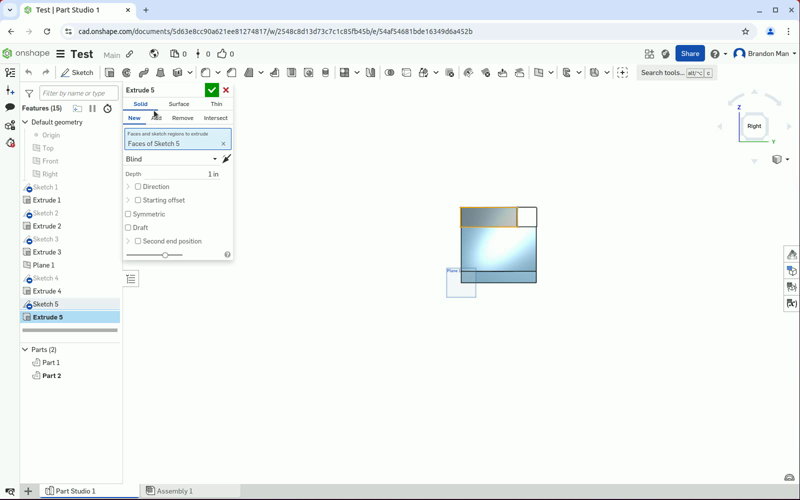
mouse_move(186, 120)
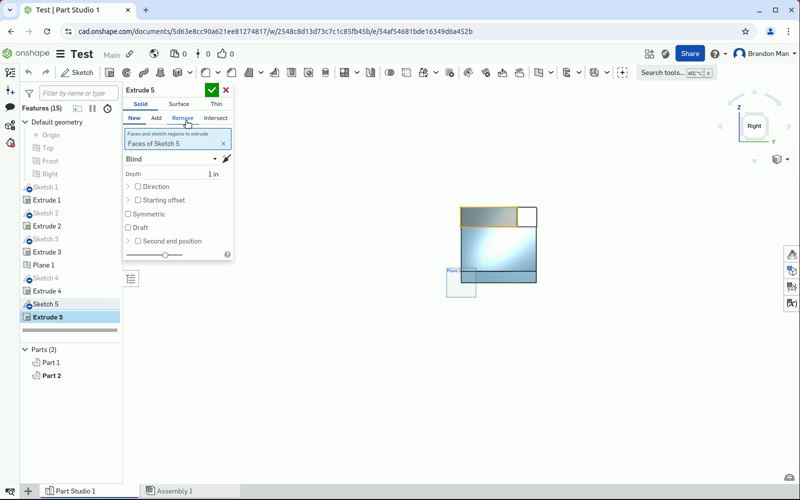
click(186, 120)
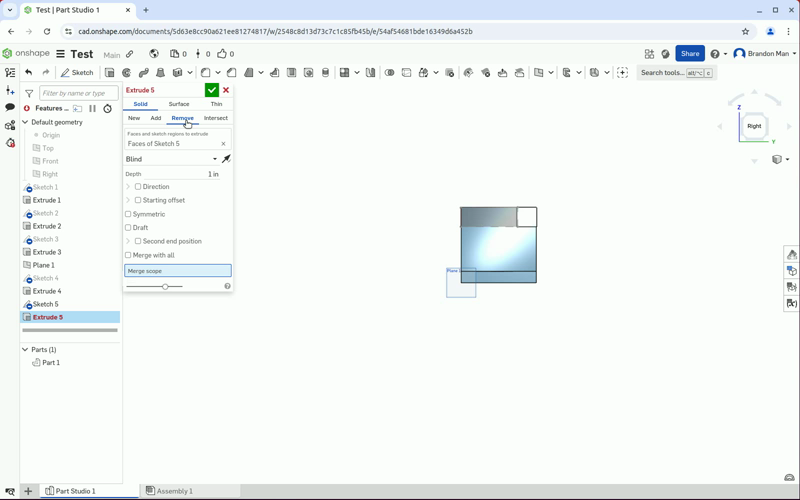
key(tab, 4)
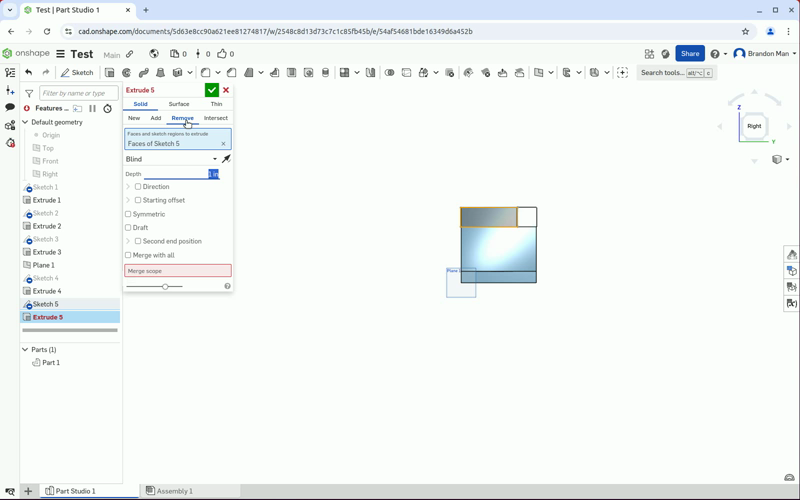
text(-23.108)
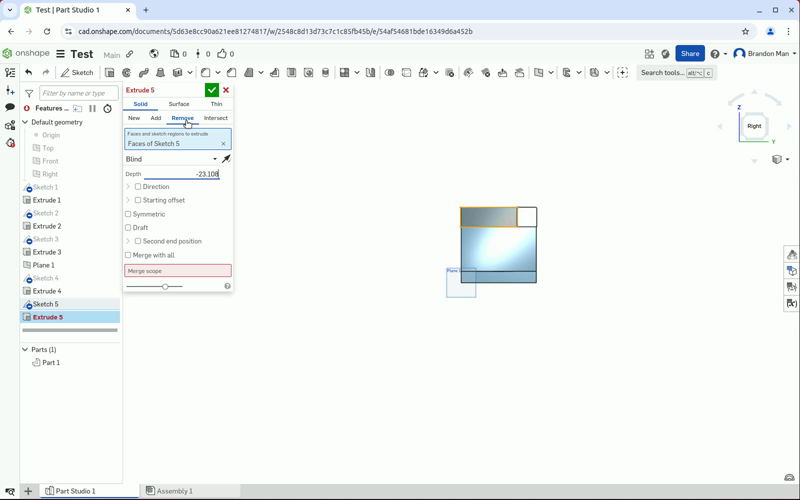
key(tab, 6)
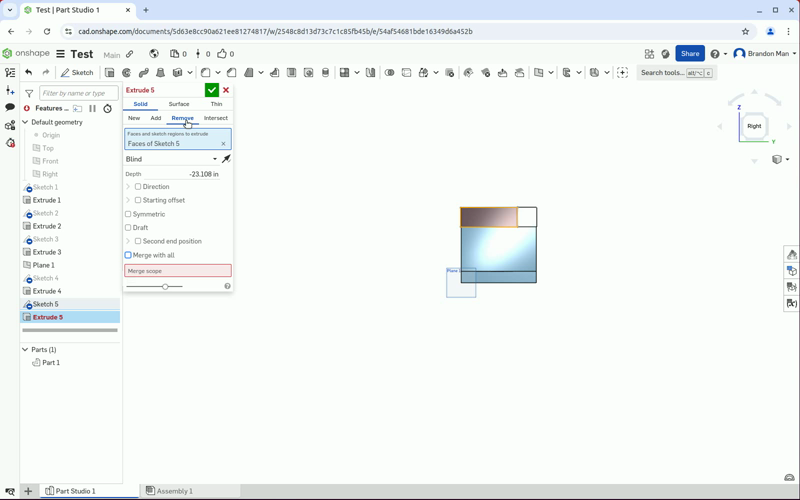
key(space)
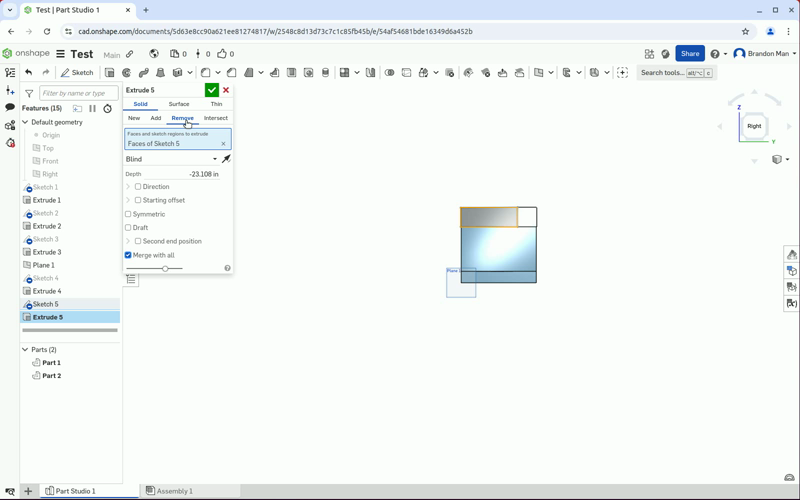
key(enter)
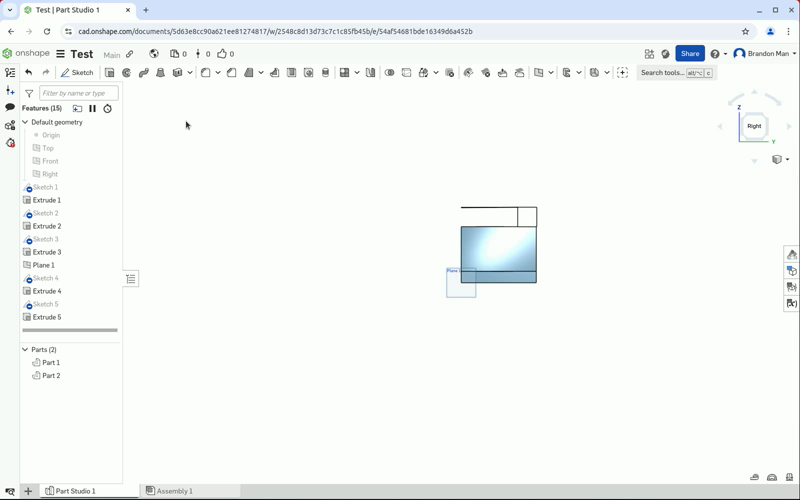
key(shift+h)
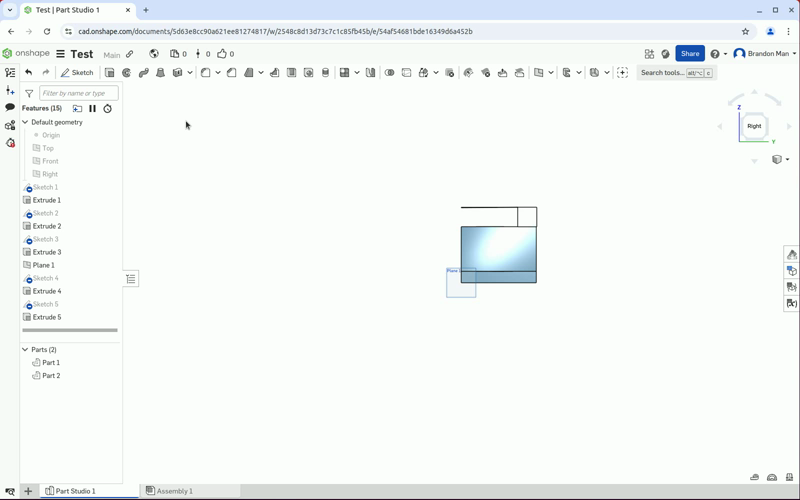
key(shift+h)
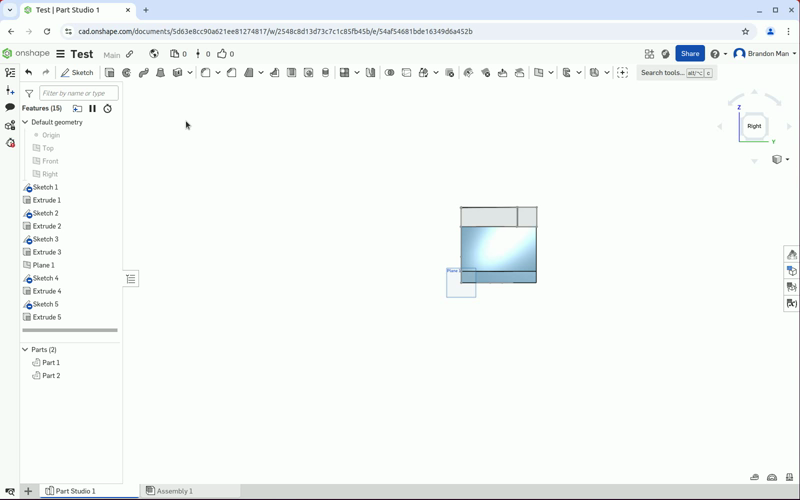
key(shift+7)
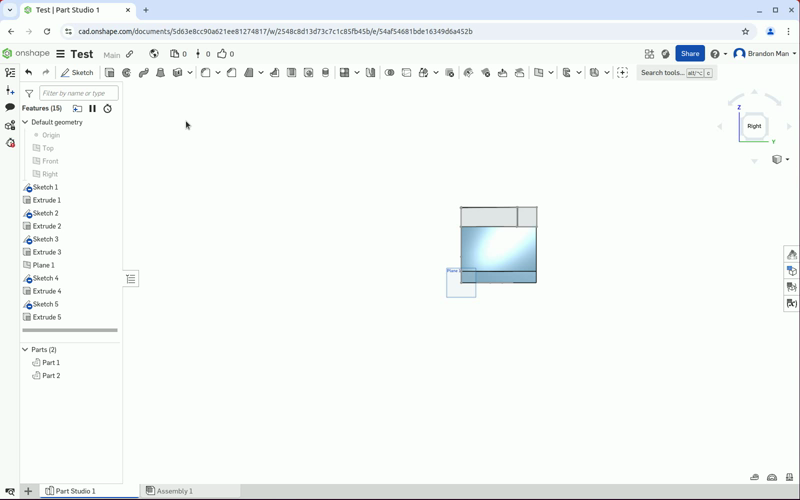
key(right, 2)
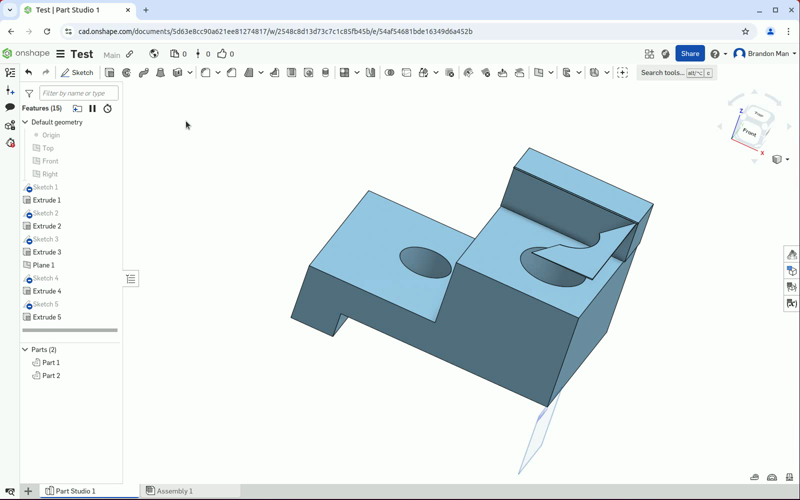
key(down, 2)
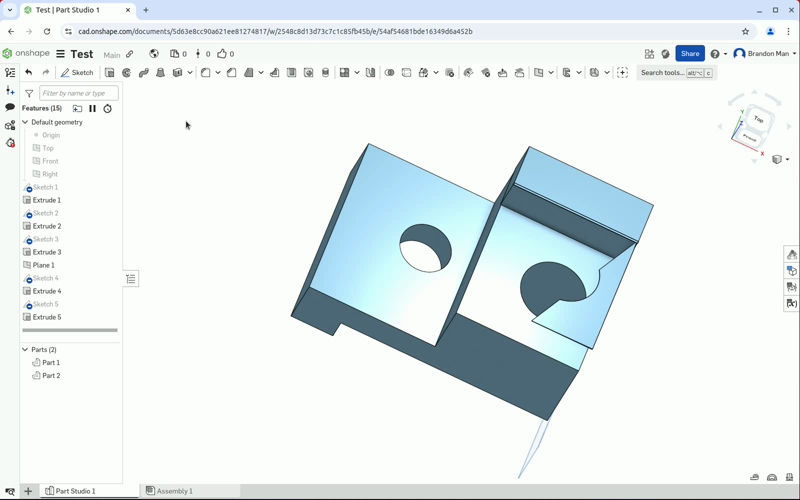
key(up, 2)
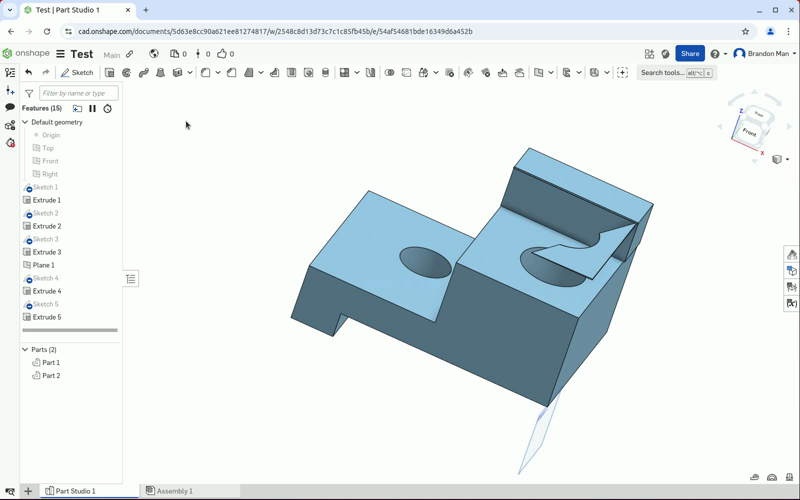
key(left, 2)
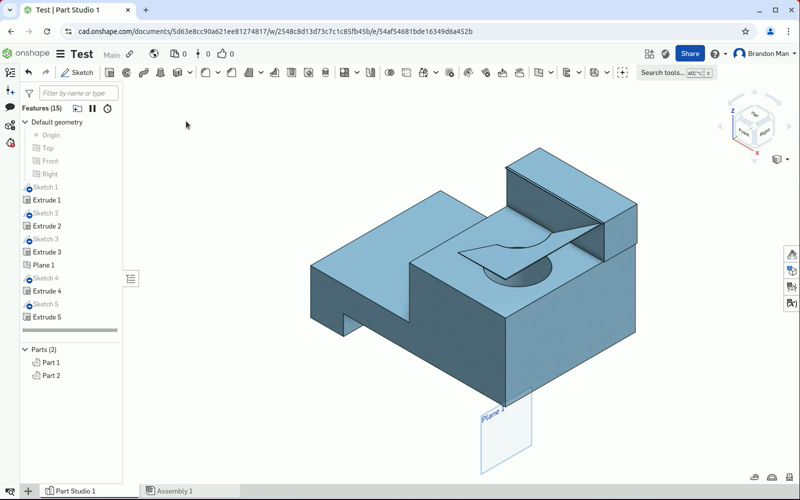
mouse_move(73, 189)
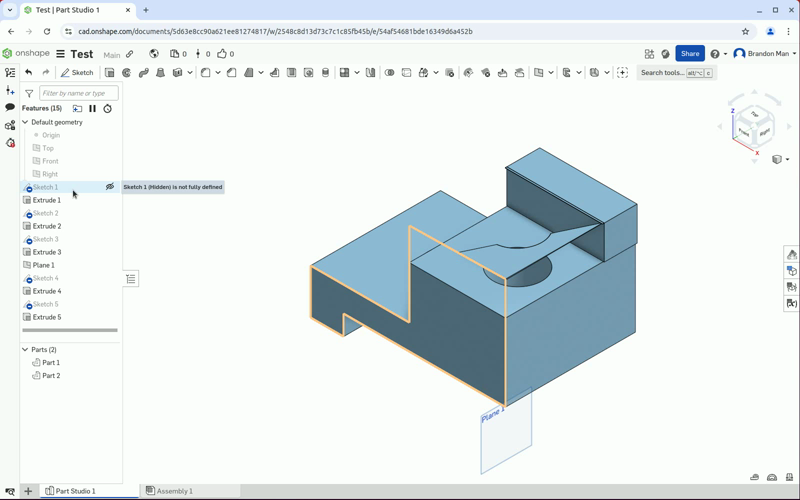
click(73, 189)